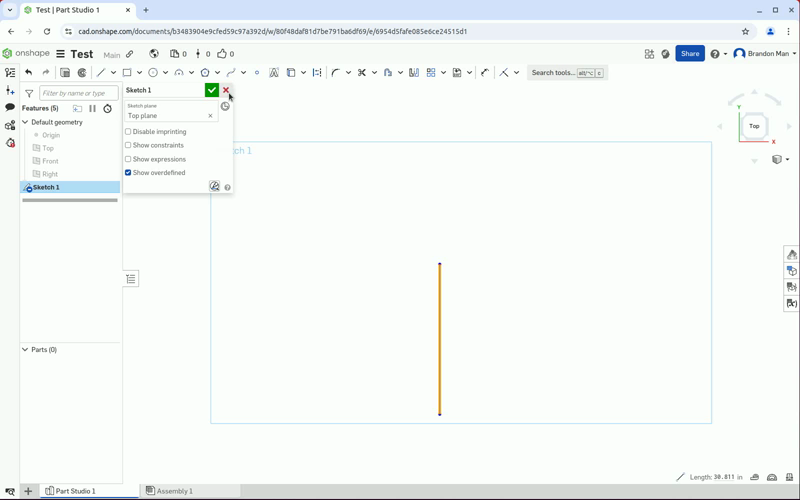
key(shift+h)
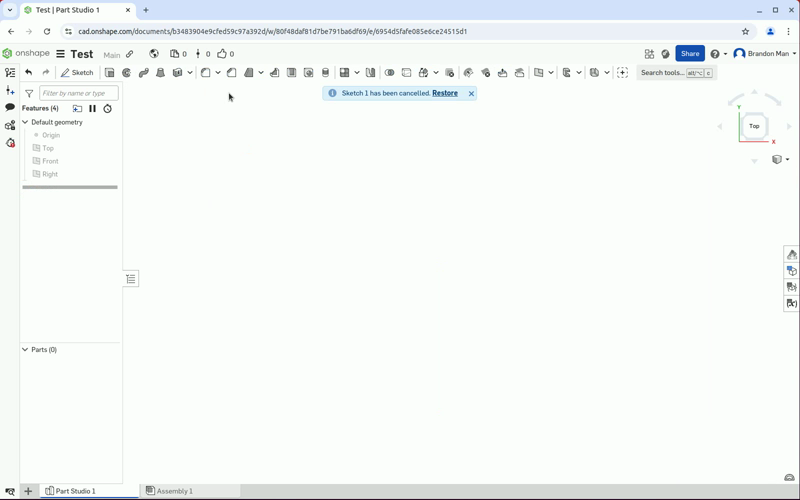
mouse_move(73, 352)
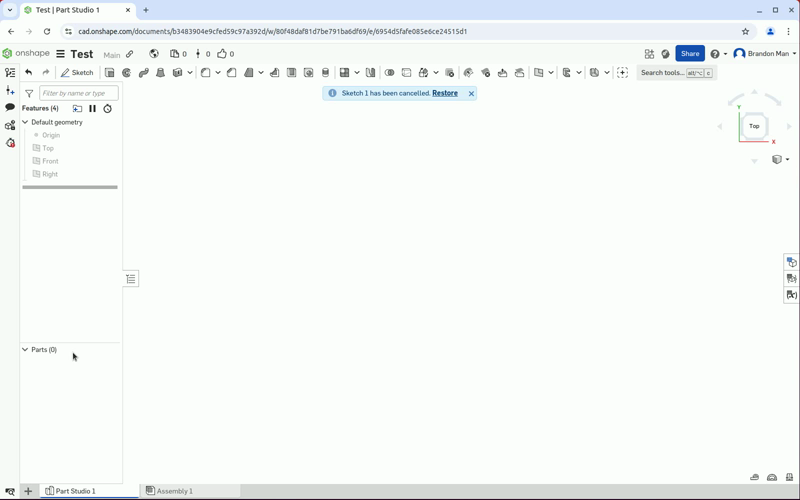
key(y)
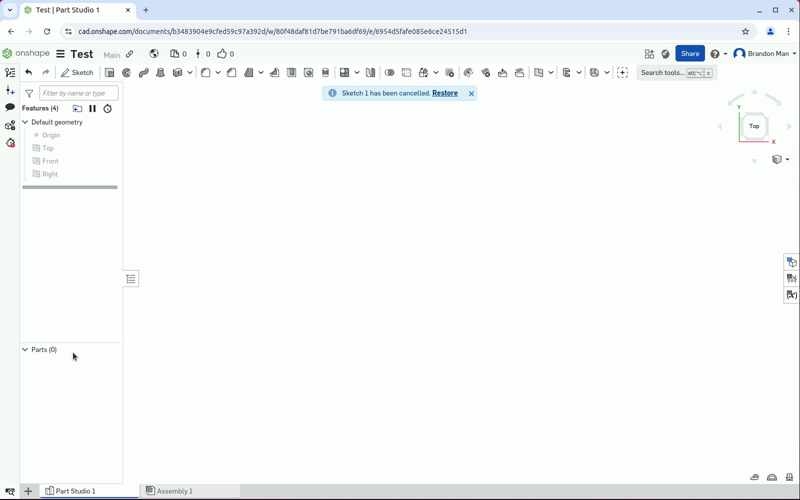
key(shift+p)
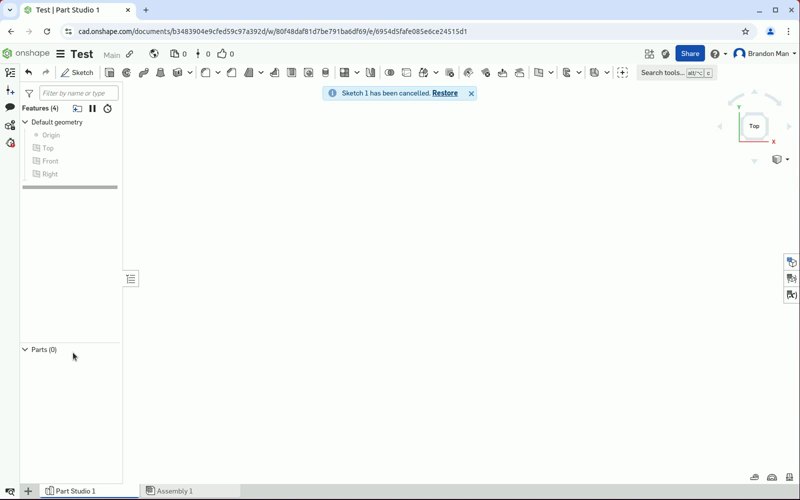
key(space)
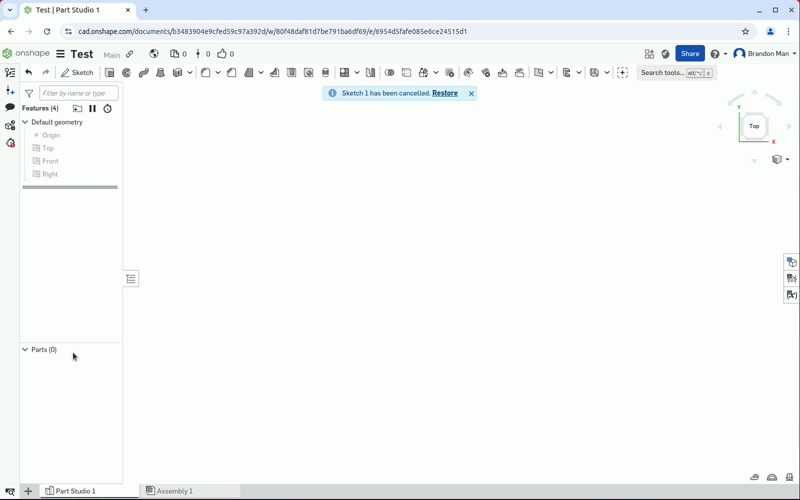
key_down(shift)
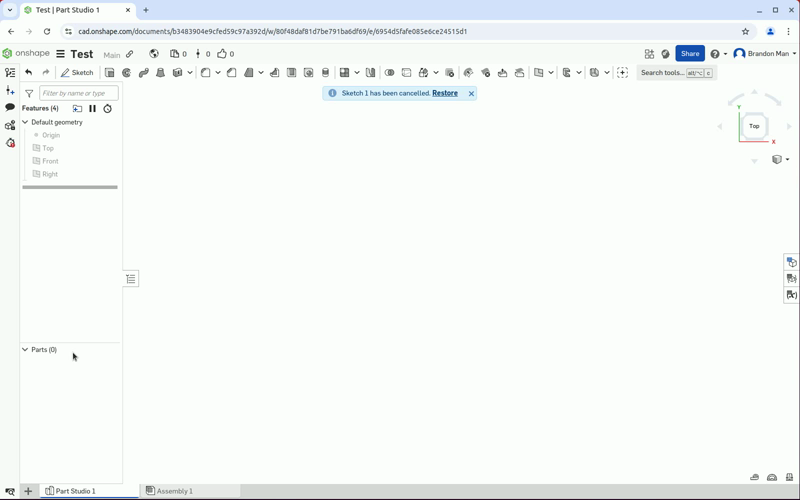
key(up)
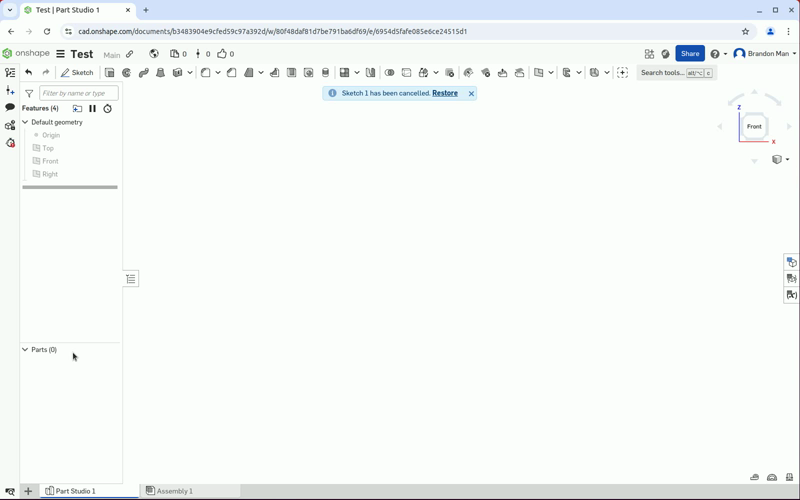
key_up(shift)
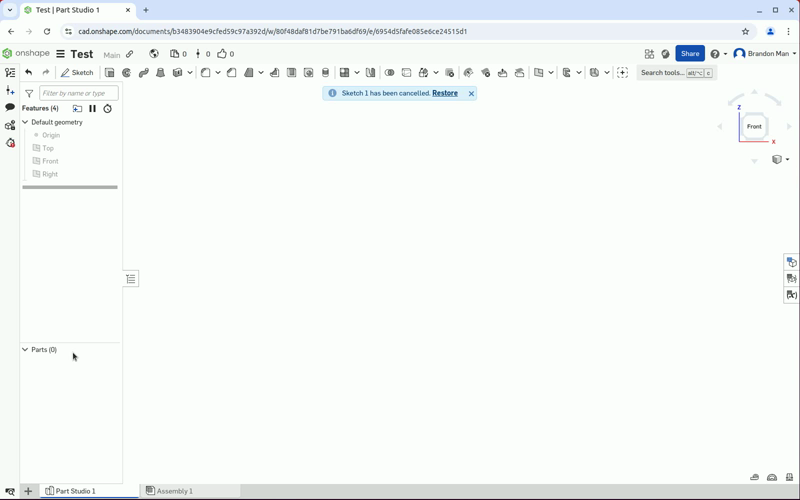
mouse_move(73, 352)
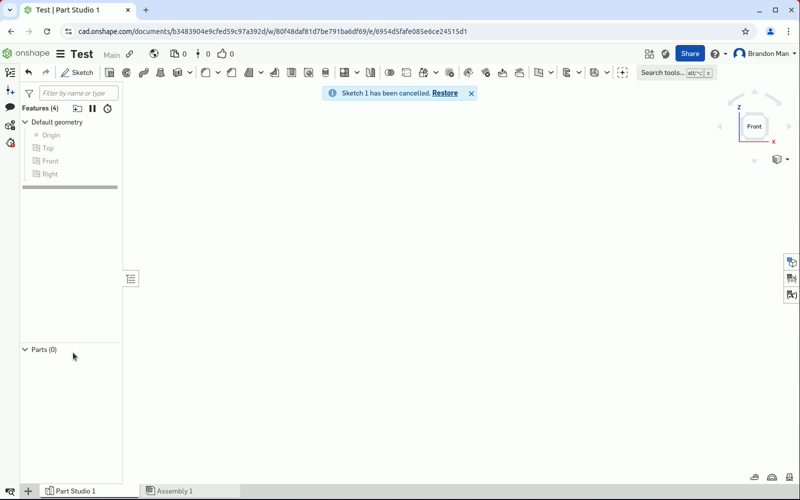
key(shift+y)
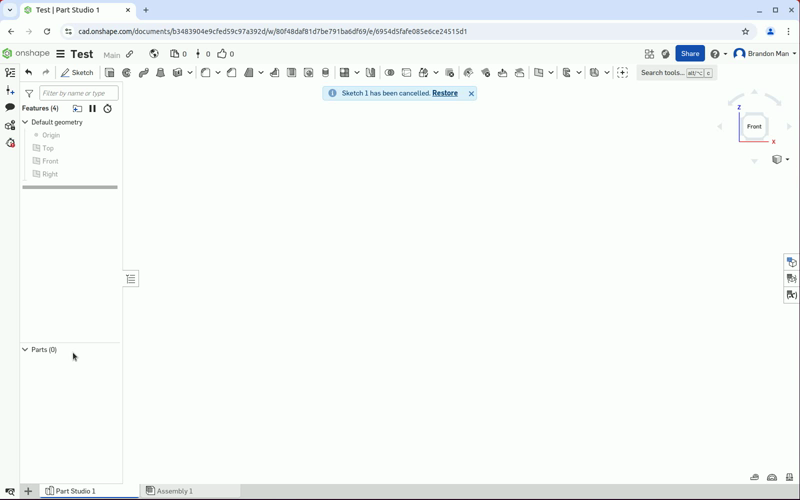
key(shift+s)
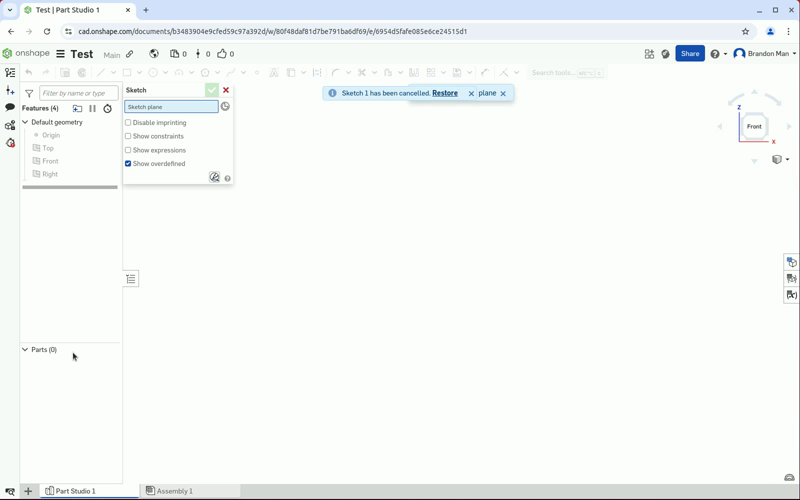
mouse_move(73, 163)
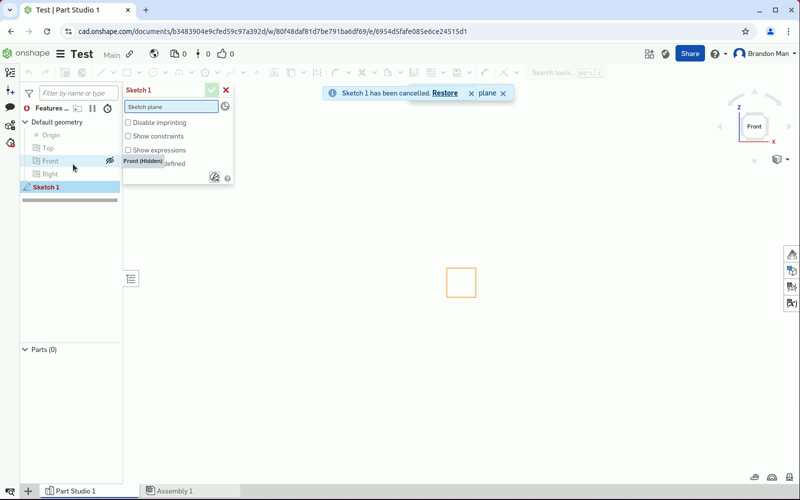
click(73, 163)
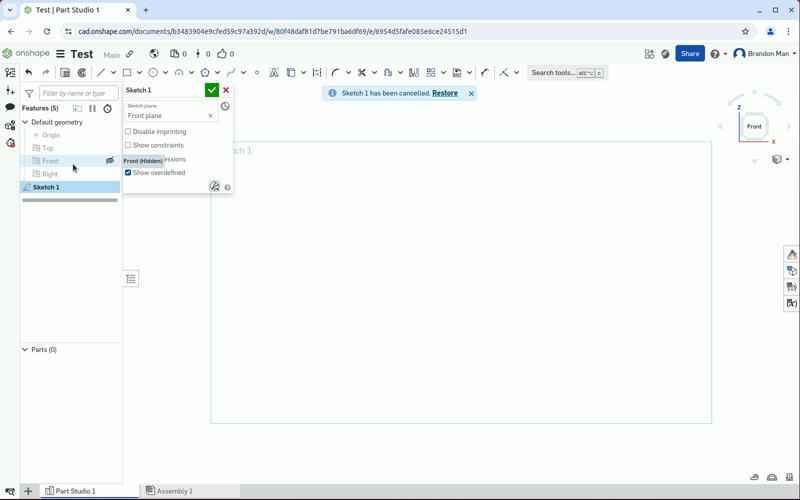
mouse_move(73, 352)
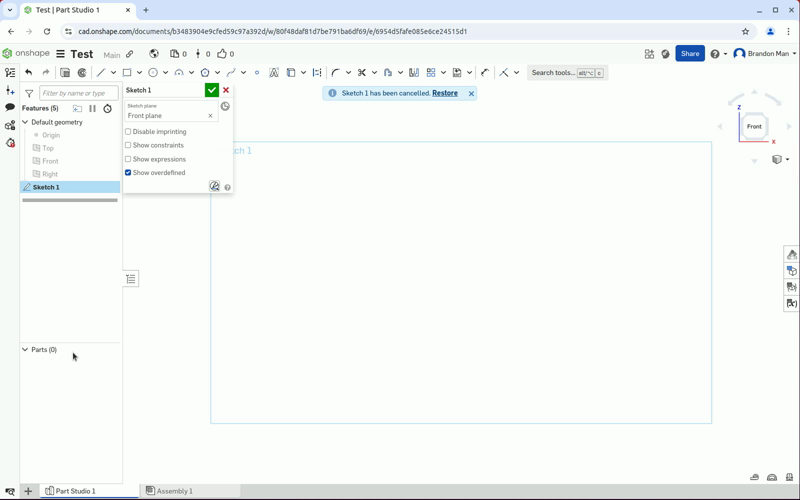
key(y)
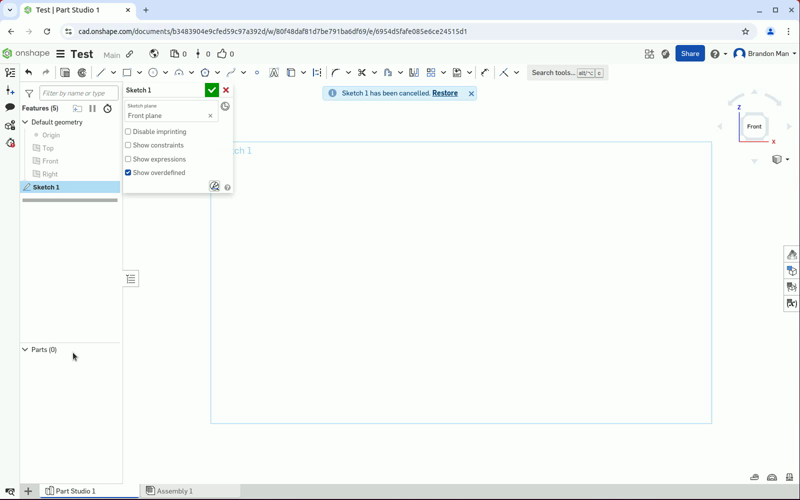
key(c)
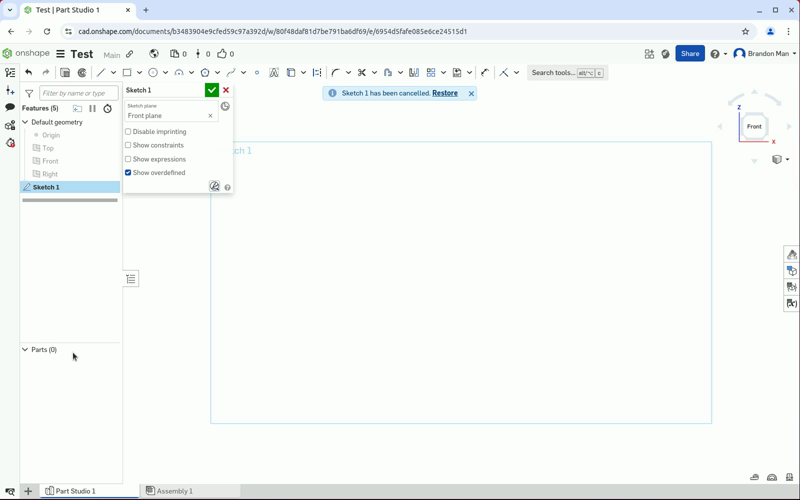
key_down(shift)
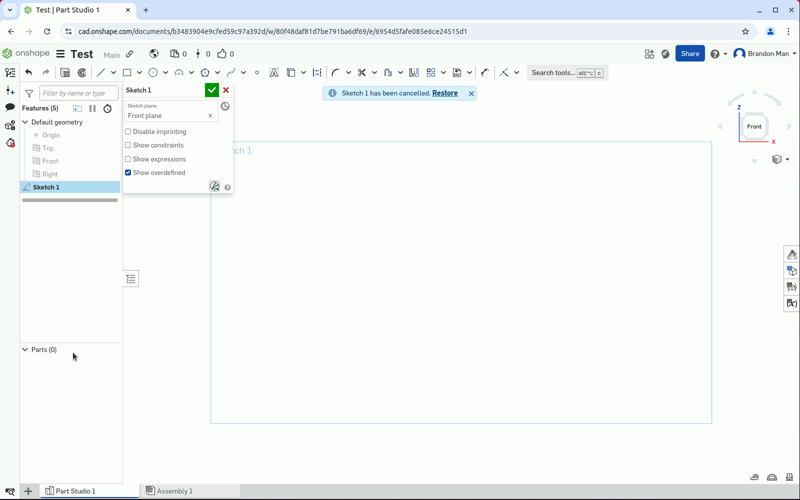
mouse_move(461, 282)
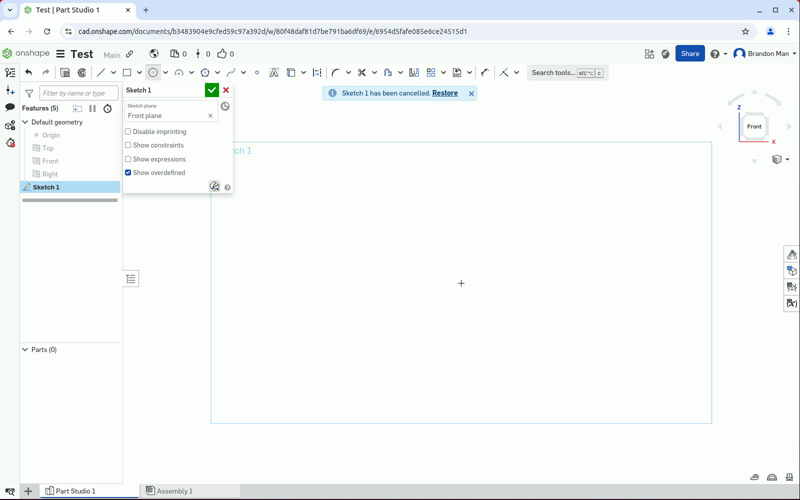
click(461, 282)
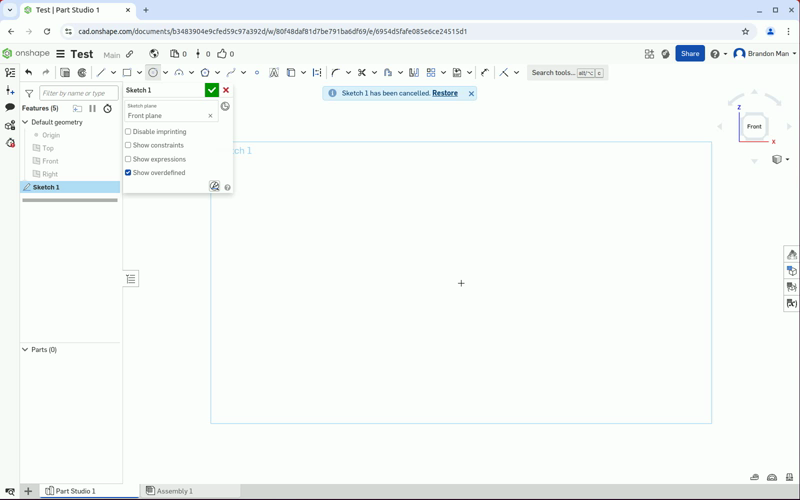
key_up(shift)
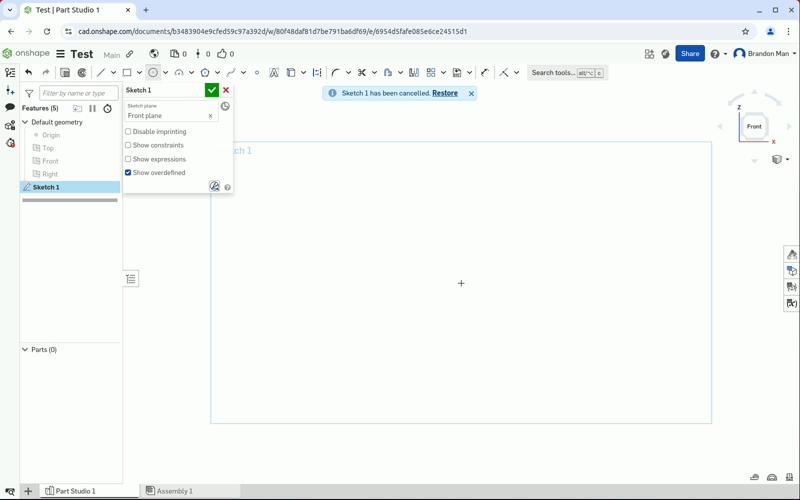
mouse_move(467, 282)
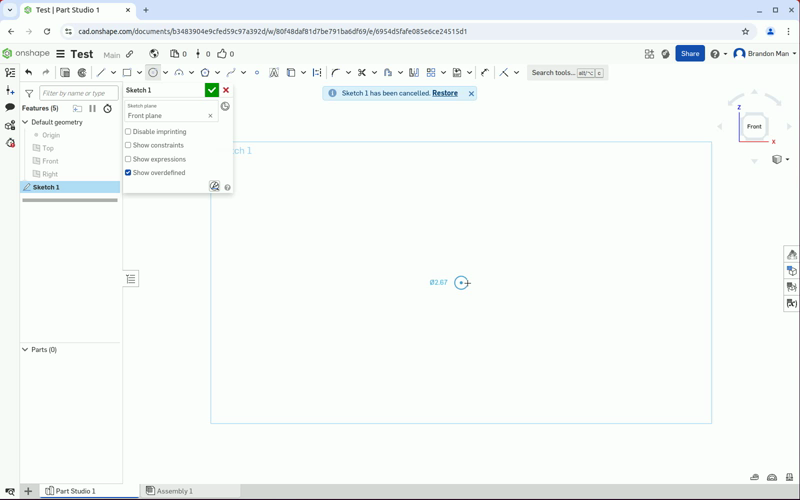
click(467, 282)
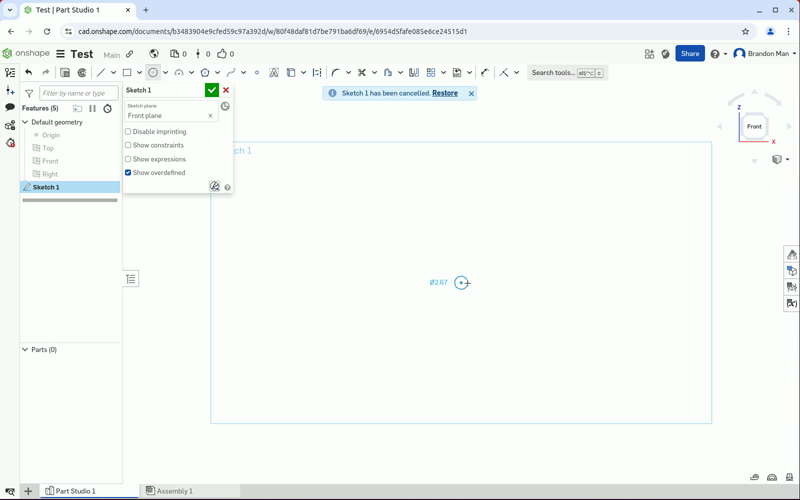
key(esc)
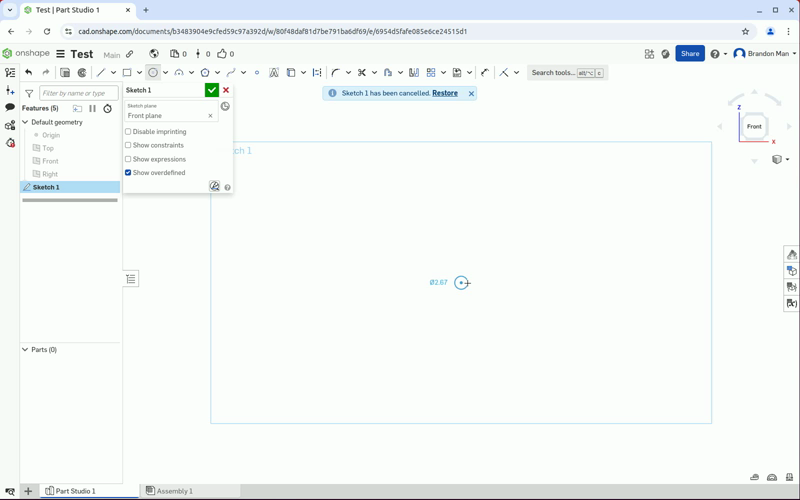
mouse_move(462, 280)
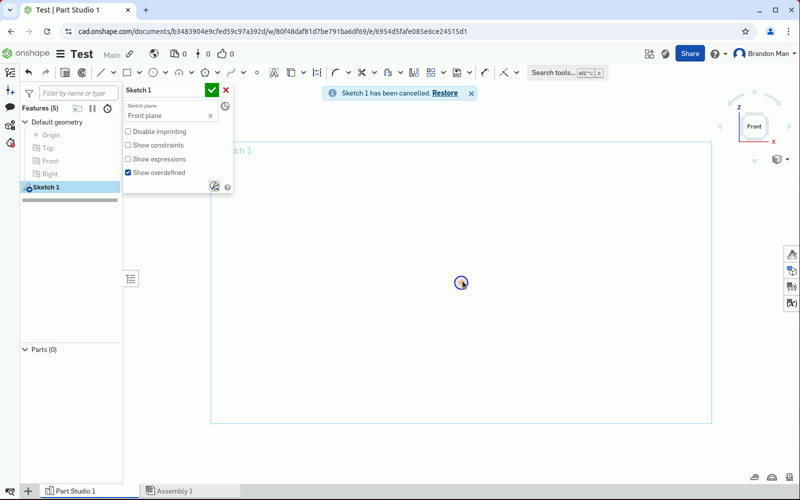
scroll(6)
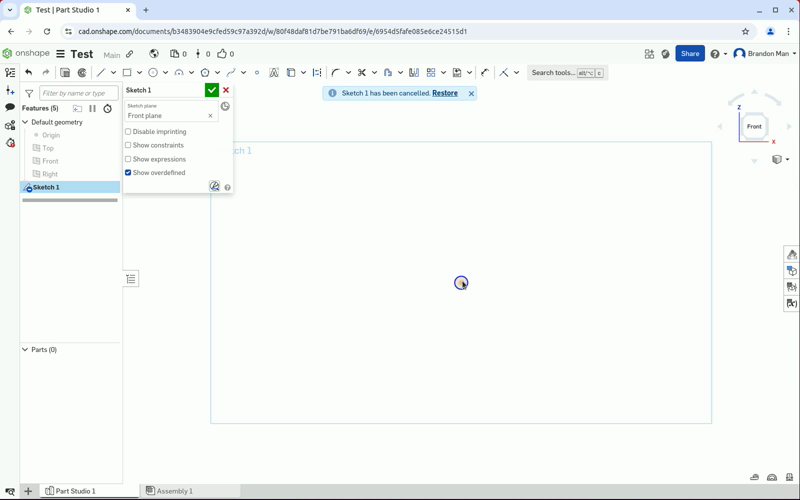
scroll(6)
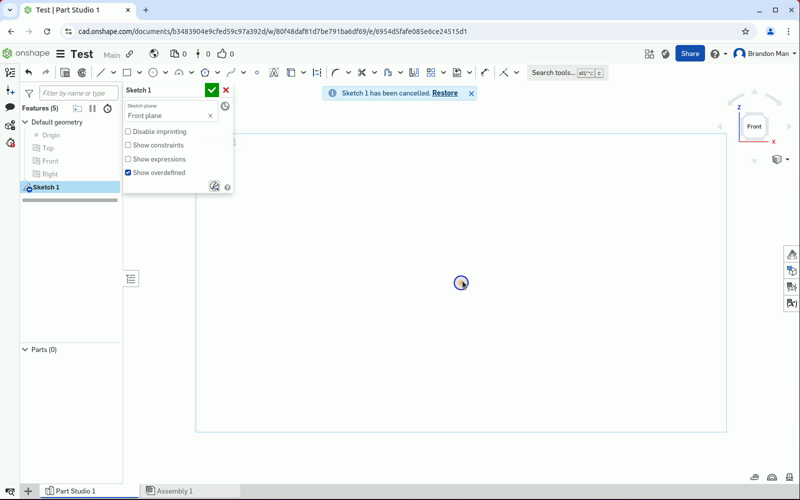
scroll(6)
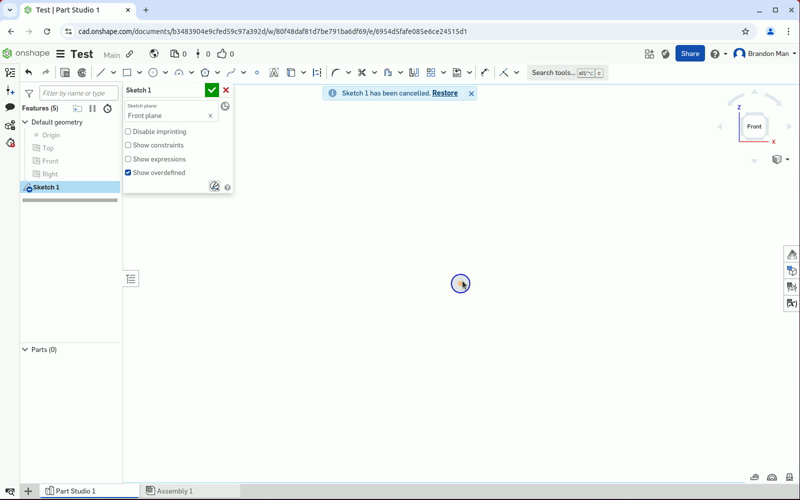
scroll(6)
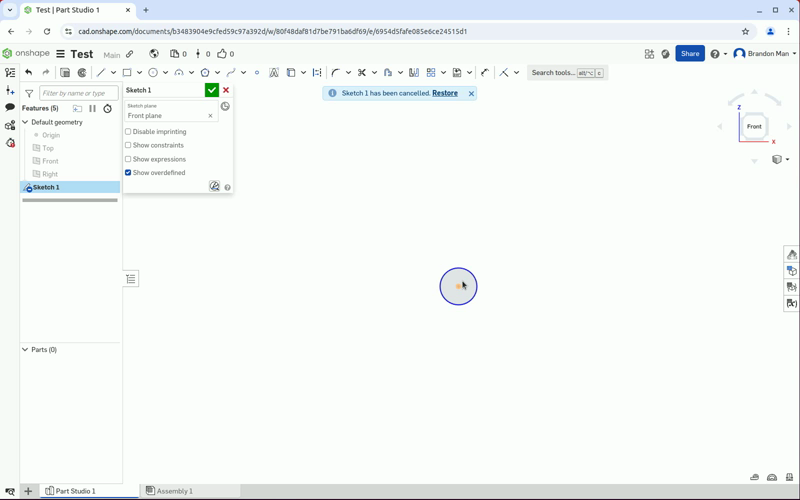
scroll(6)
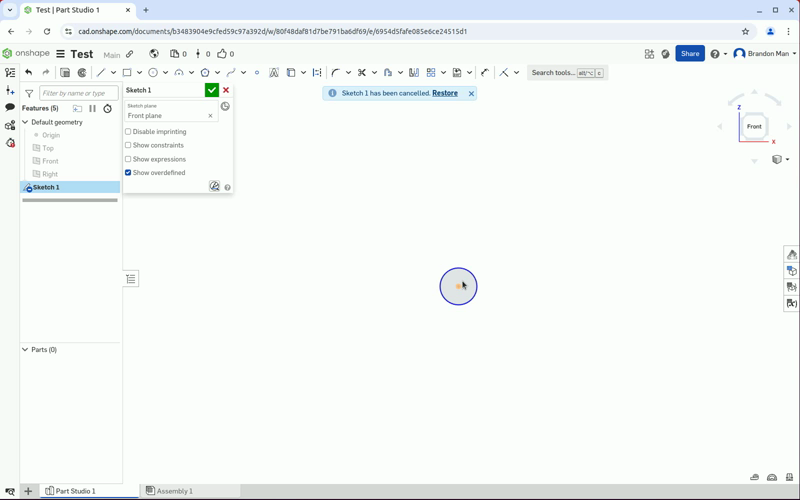
scroll(6)
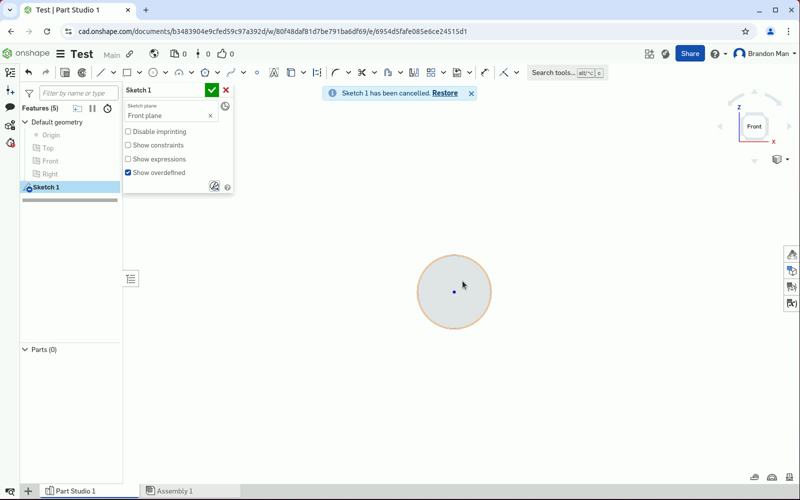
scroll(6)
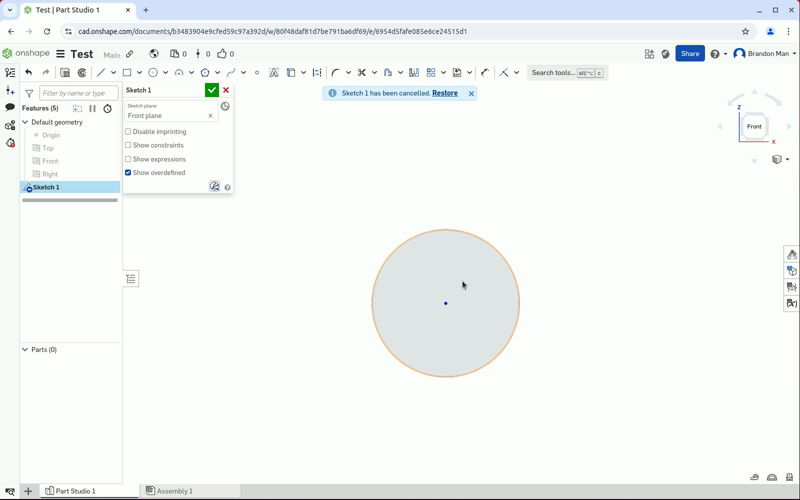
click(462, 280)
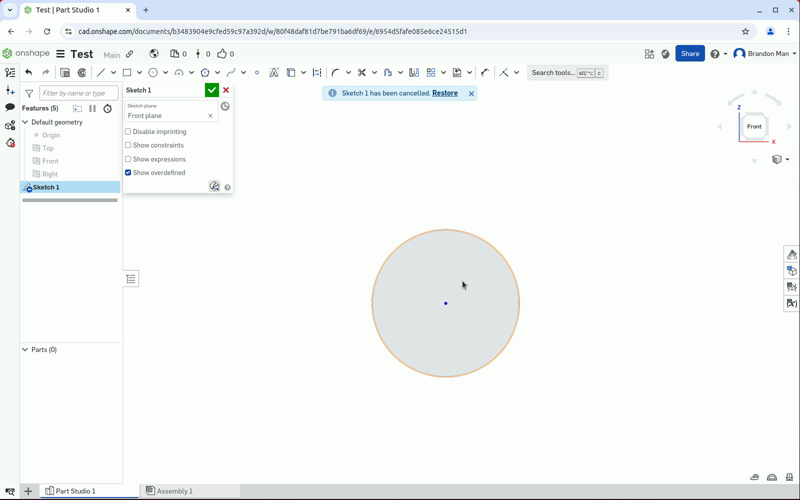
scroll(-6)
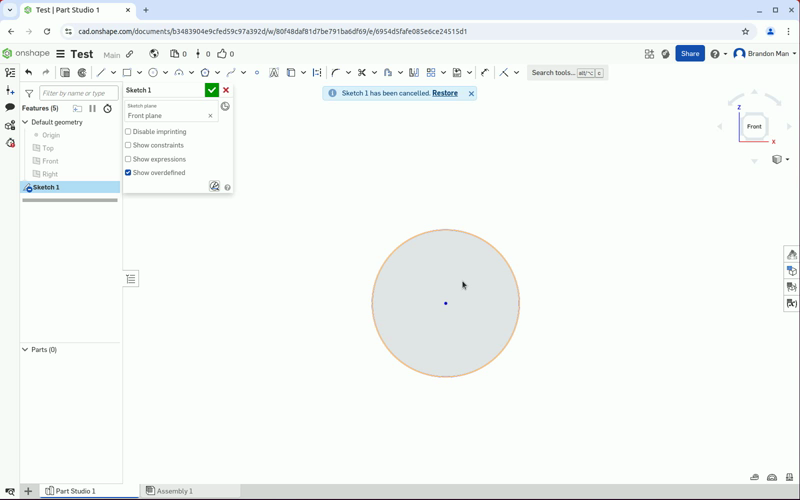
scroll(-6)
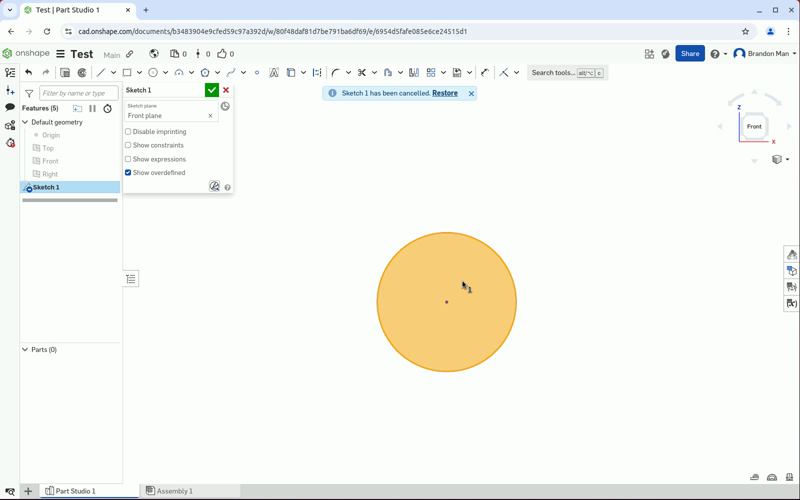
scroll(-6)
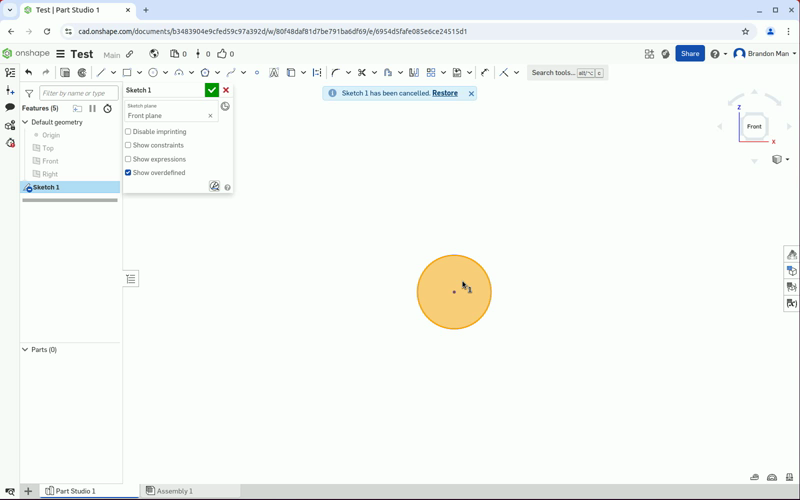
scroll(-6)
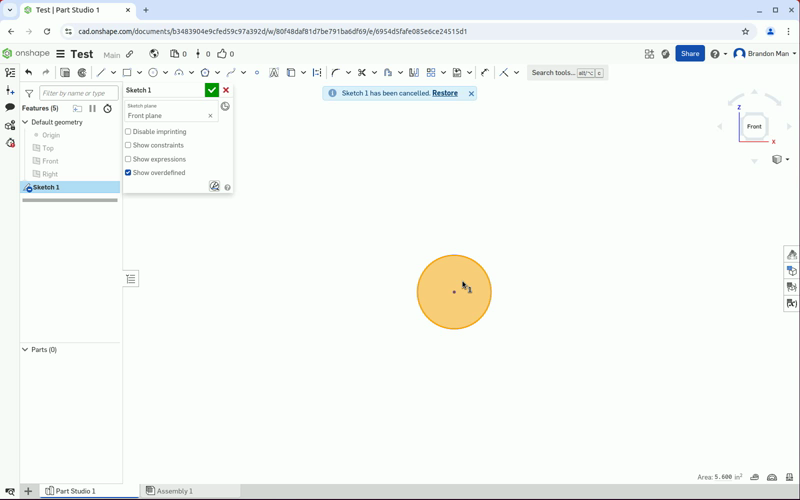
scroll(-6)
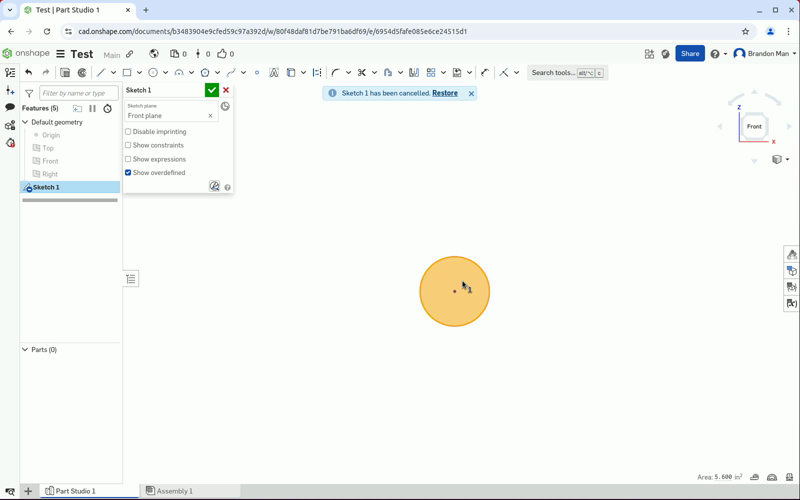
scroll(-6)
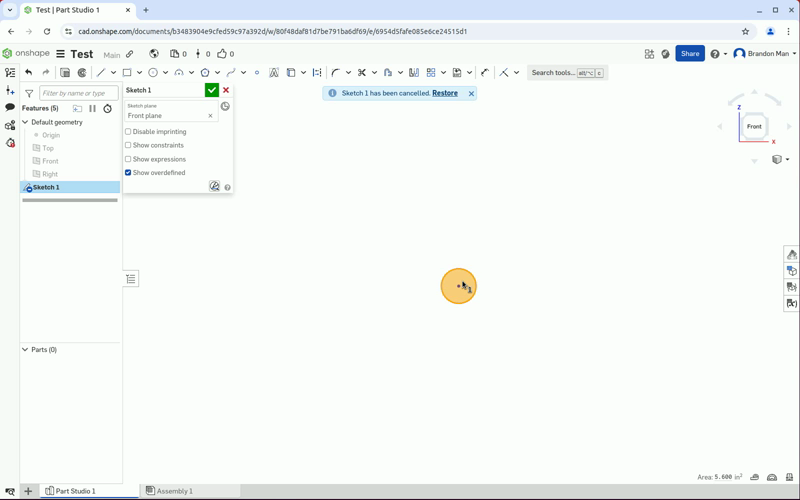
scroll(-6)
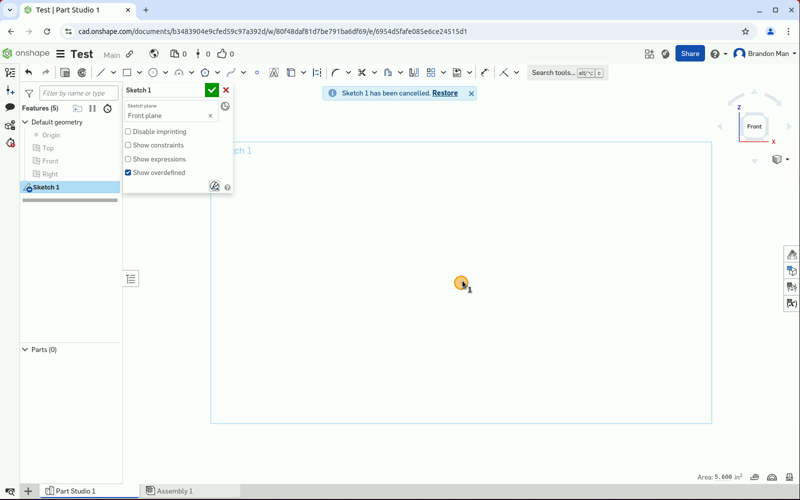
mouse_move(73, 352)
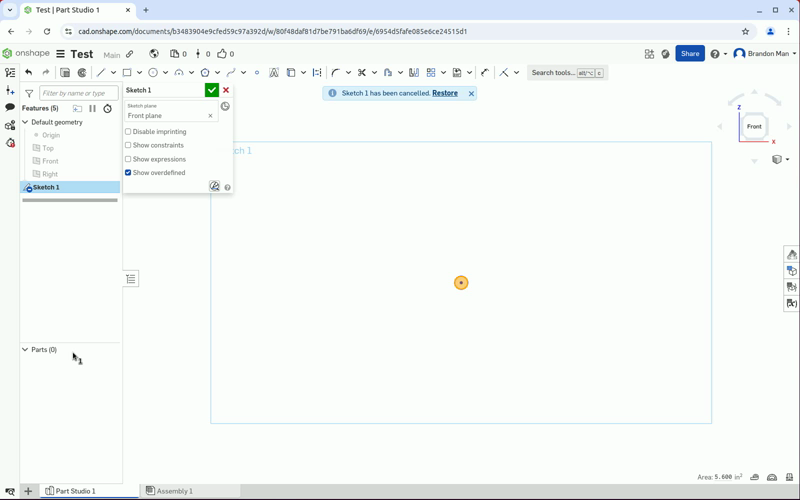
key(shift+y)
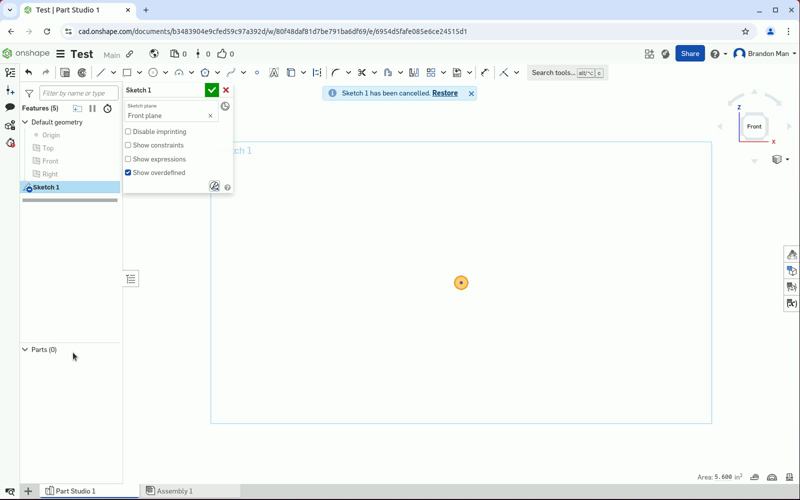
key(shift+e)
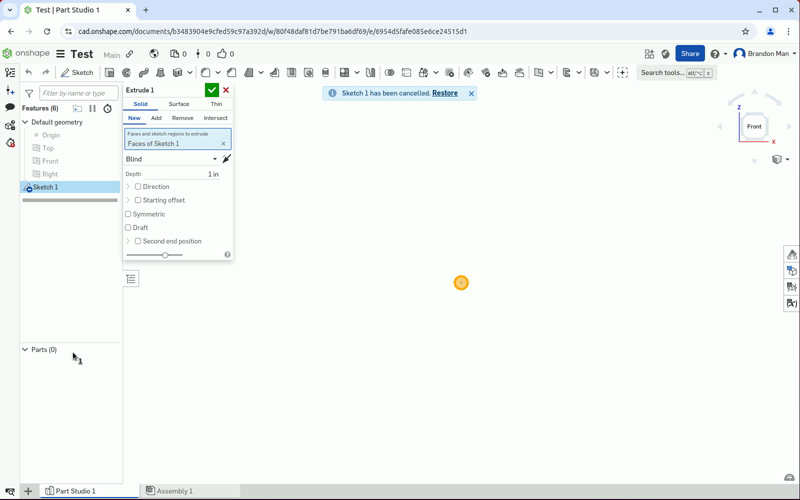
mouse_move(143, 106)
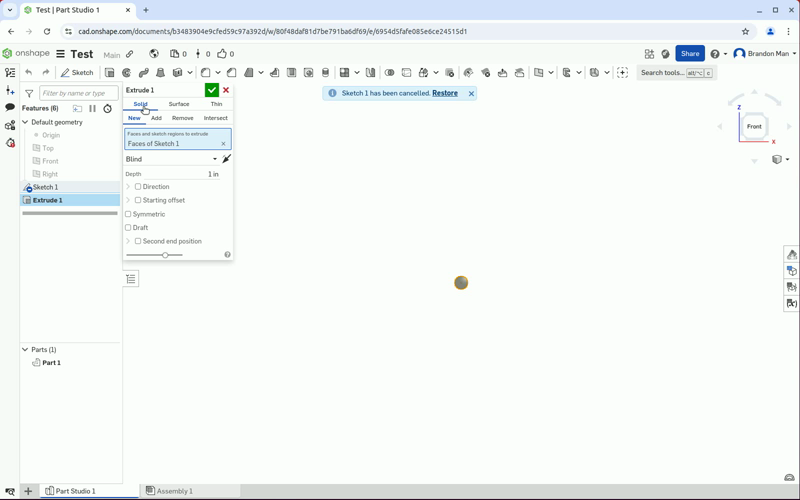
click(143, 106)
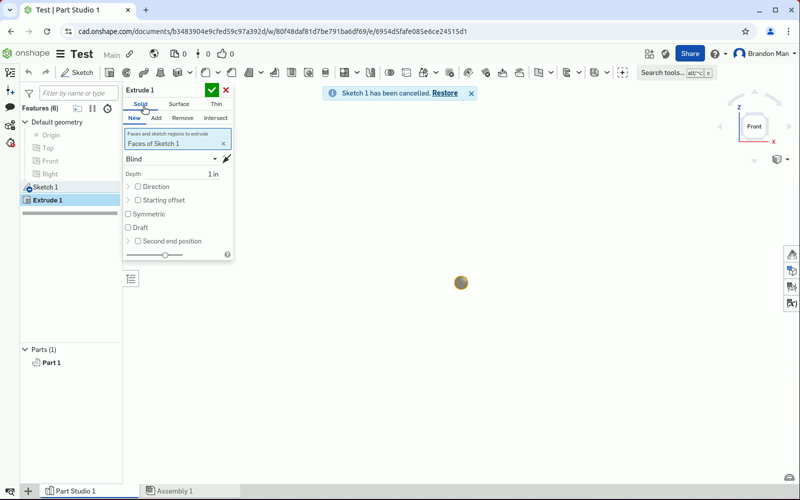
mouse_move(137, 120)
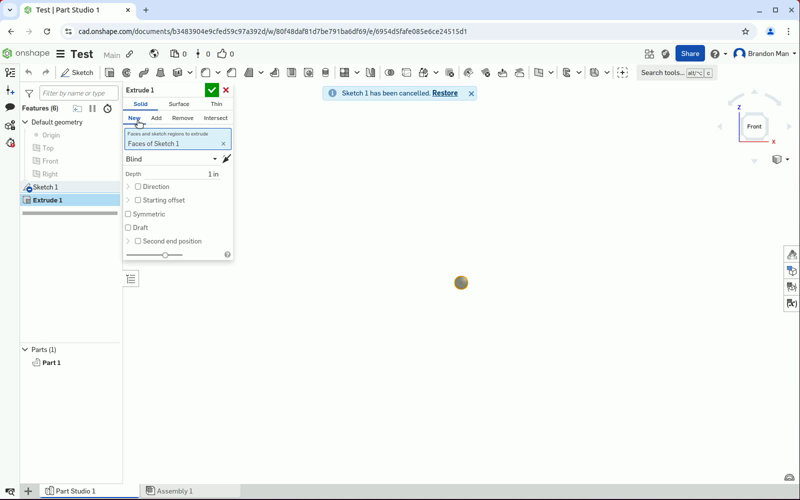
click(137, 120)
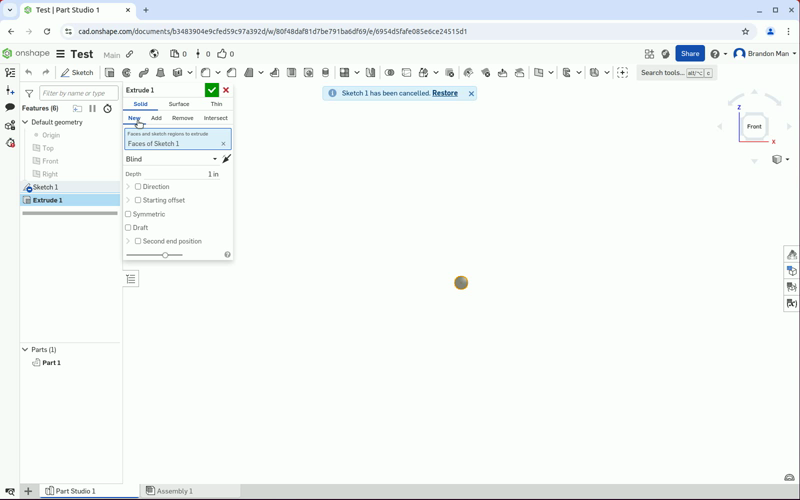
key(tab, 4)
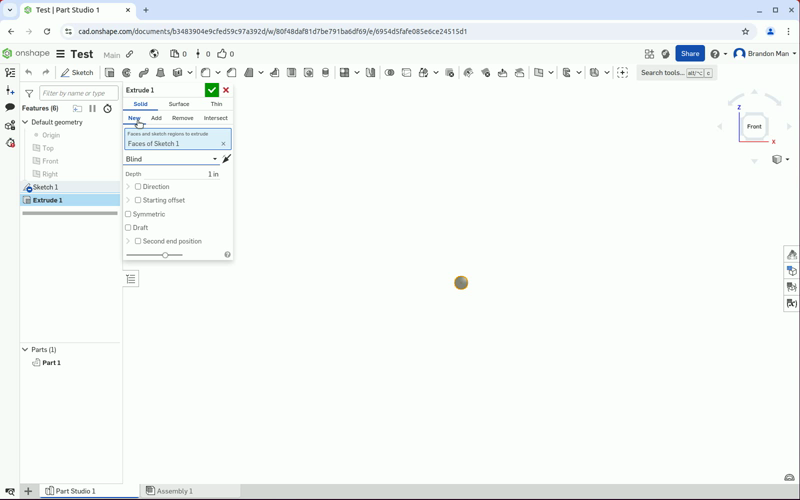
text(11.554)
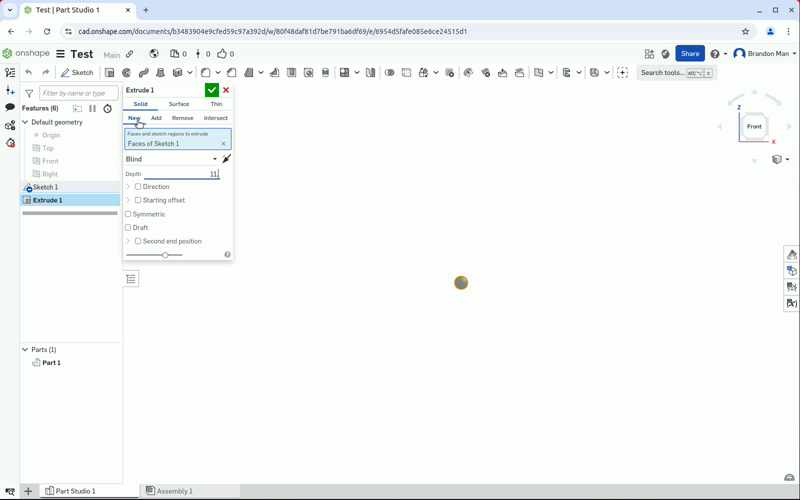
key(enter)
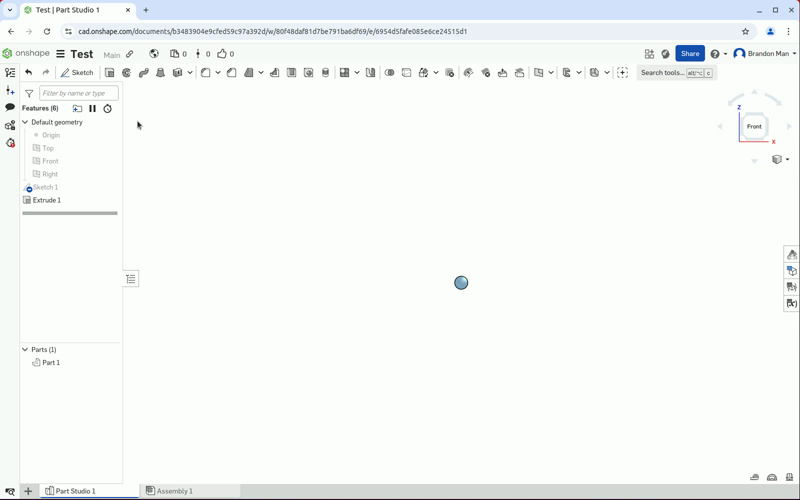
key(shift+h)
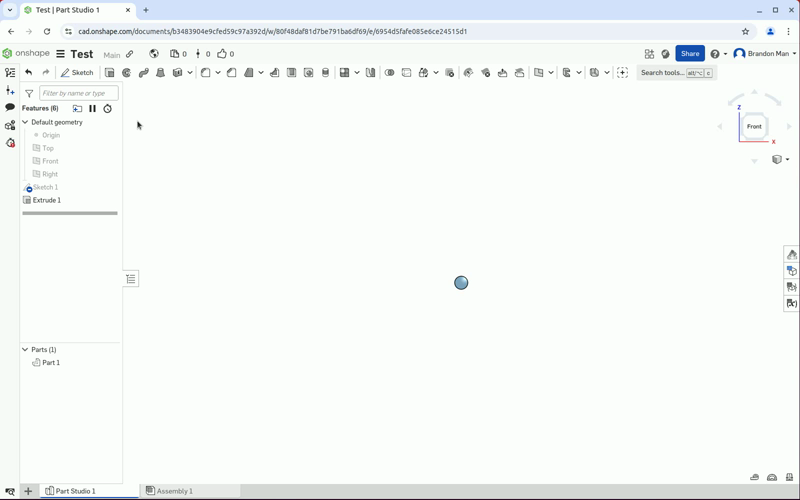
key(shift+h)
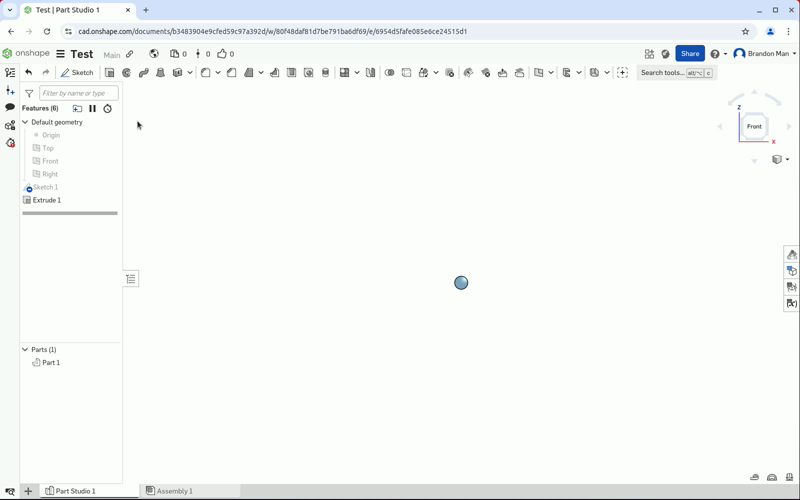
mouse_move(73, 189)
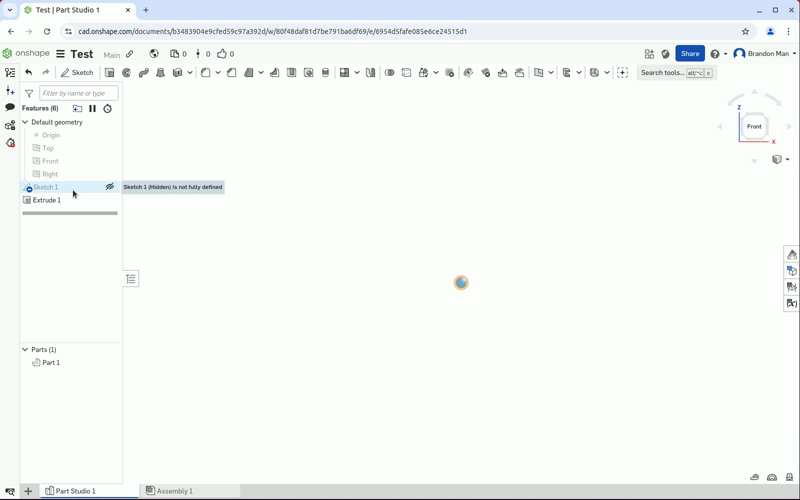
click(73, 189)
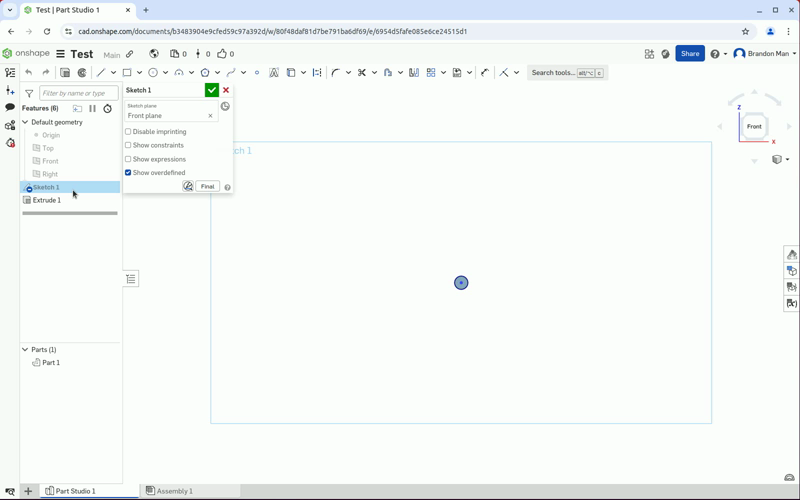
mouse_move(229, 92)
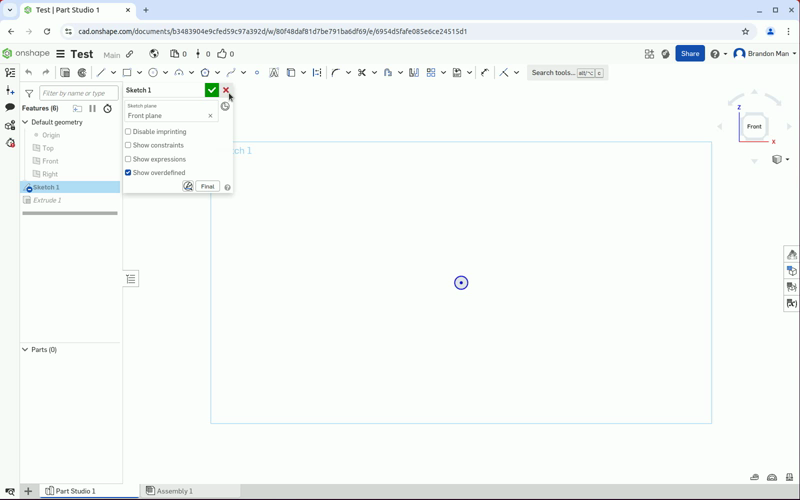
click(229, 92)
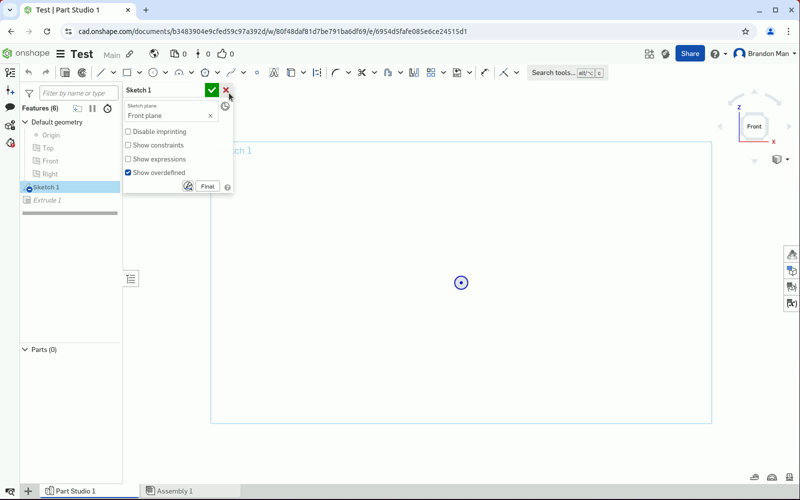
key(shift+s)
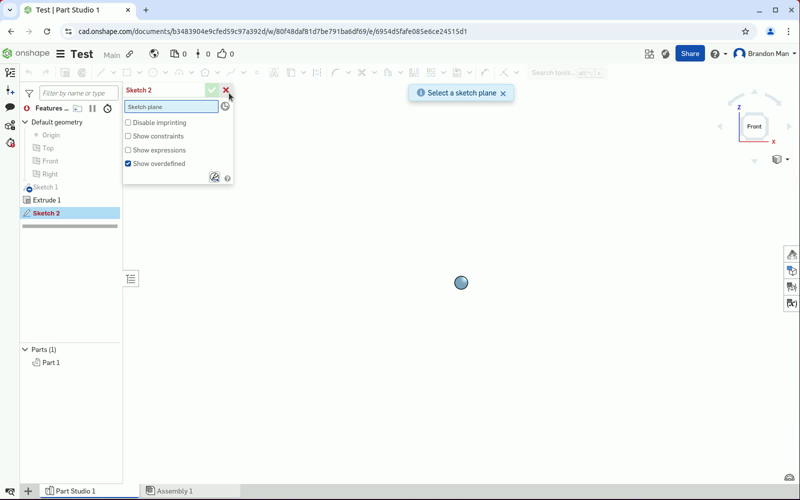
mouse_move(73, 163)
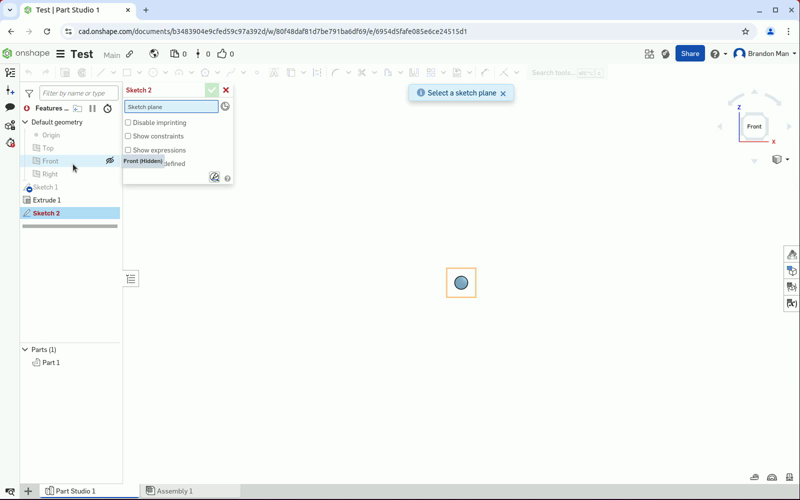
click(73, 163)
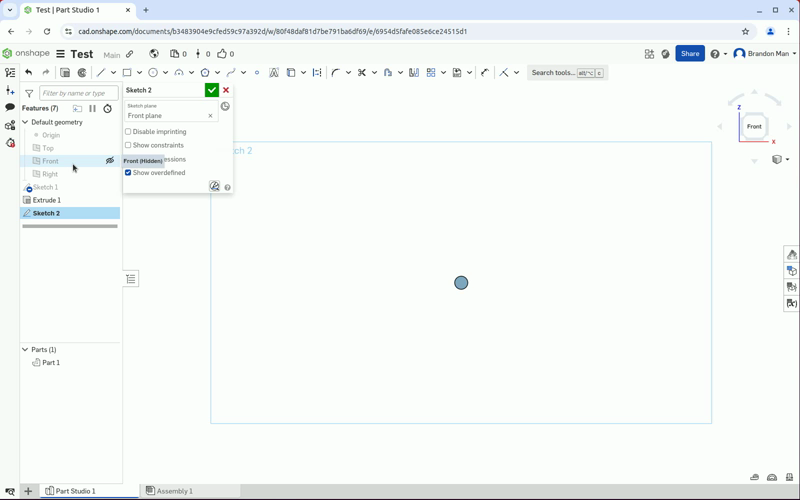
mouse_move(73, 352)
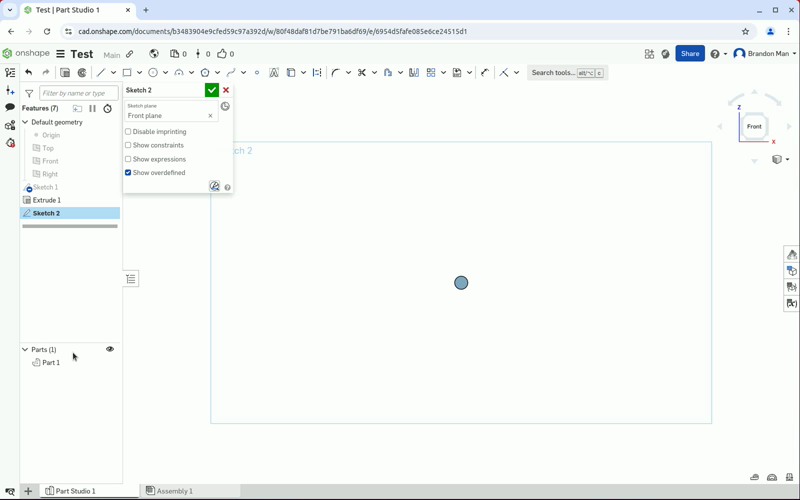
key(y)
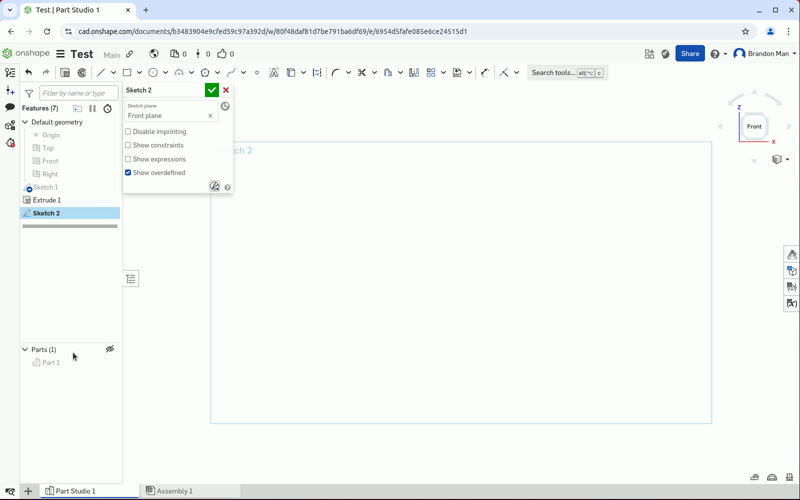
key(c)
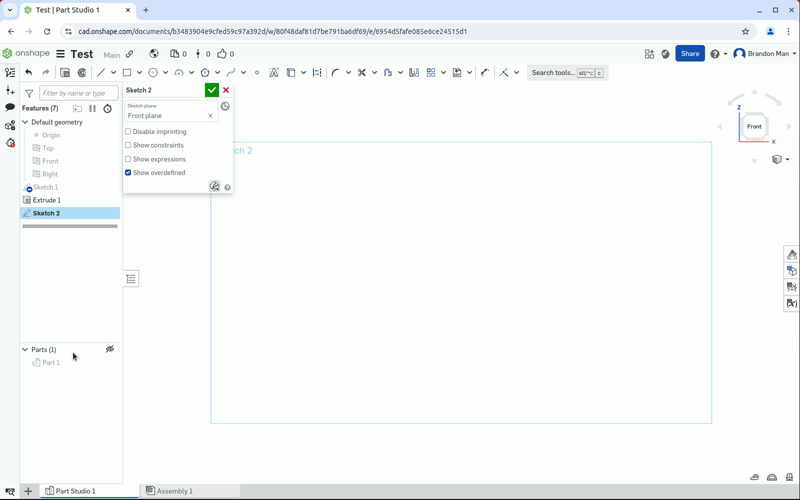
key_down(shift)
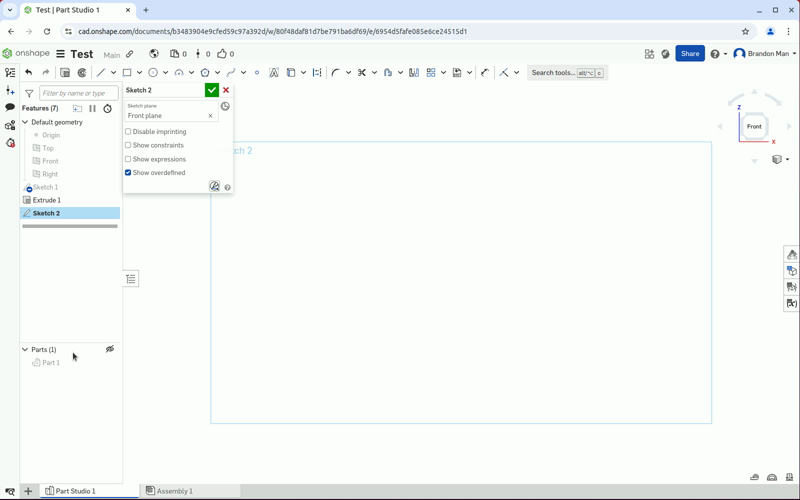
mouse_move(461, 282)
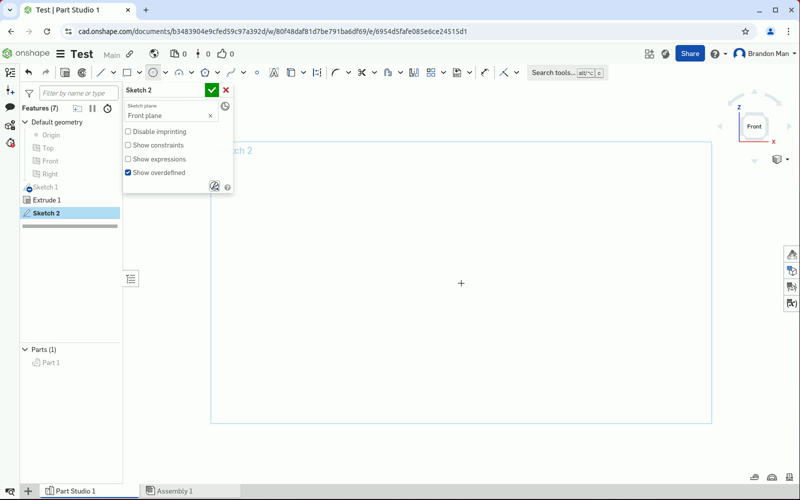
click(461, 282)
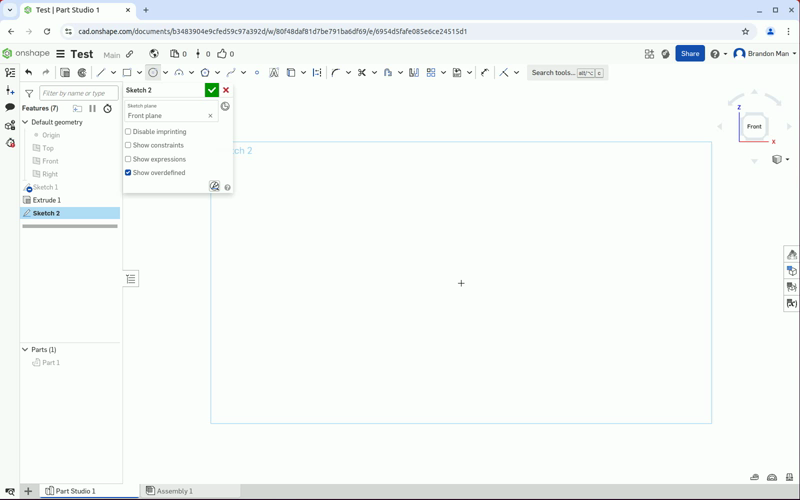
key_up(shift)
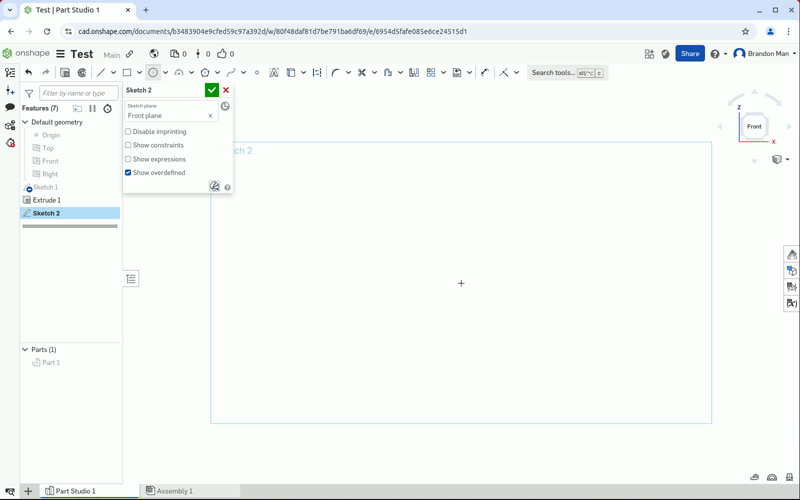
mouse_move(467, 282)
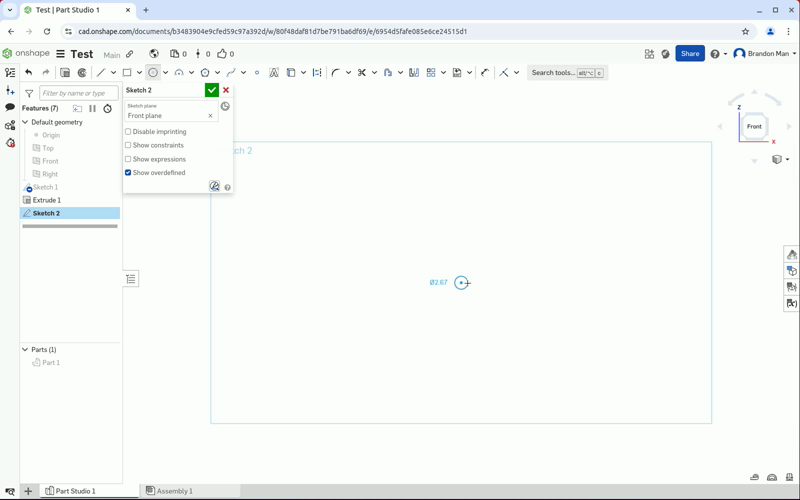
click(467, 282)
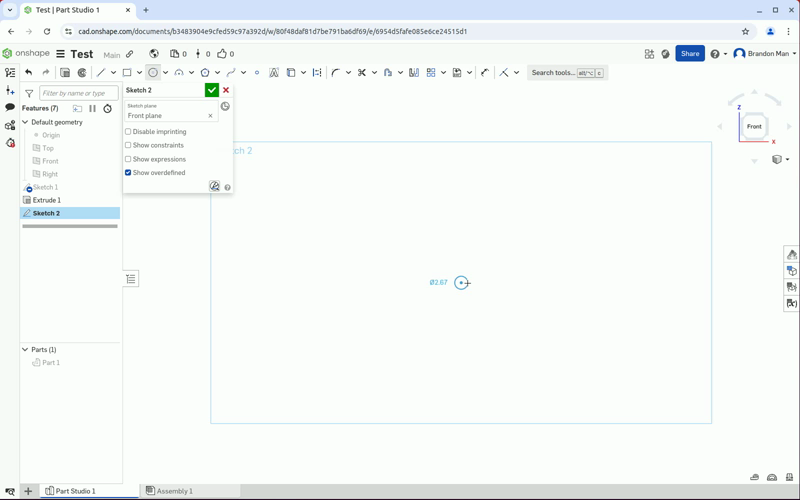
key(esc)
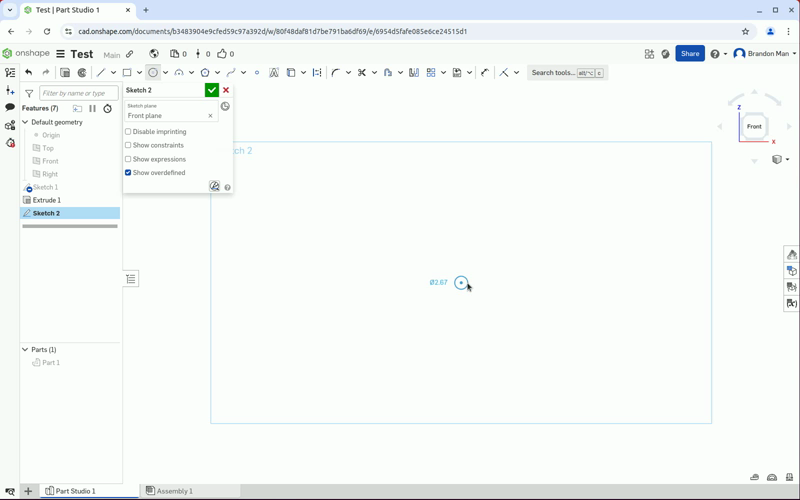
mouse_move(459, 282)
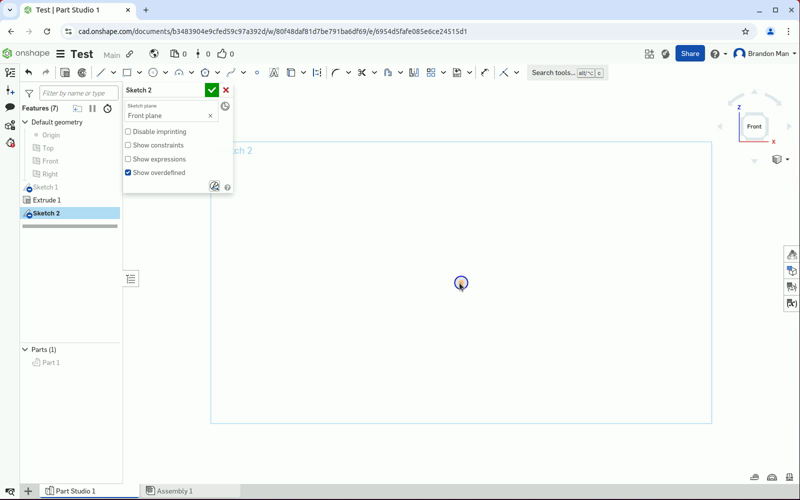
scroll(6)
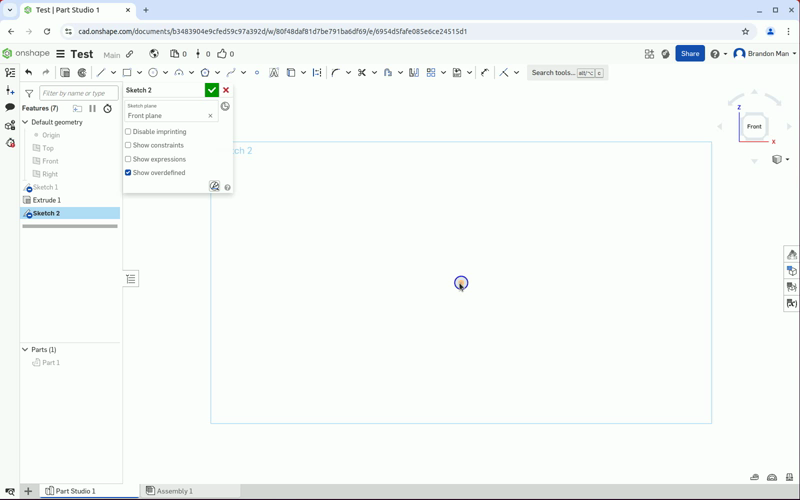
scroll(6)
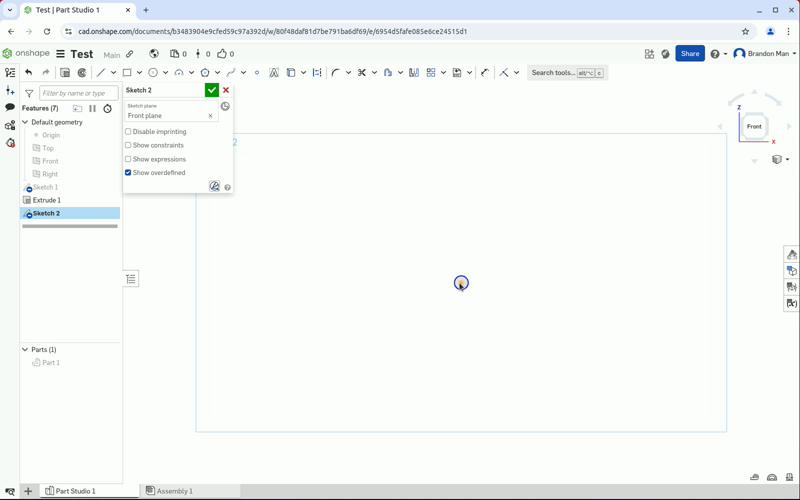
scroll(6)
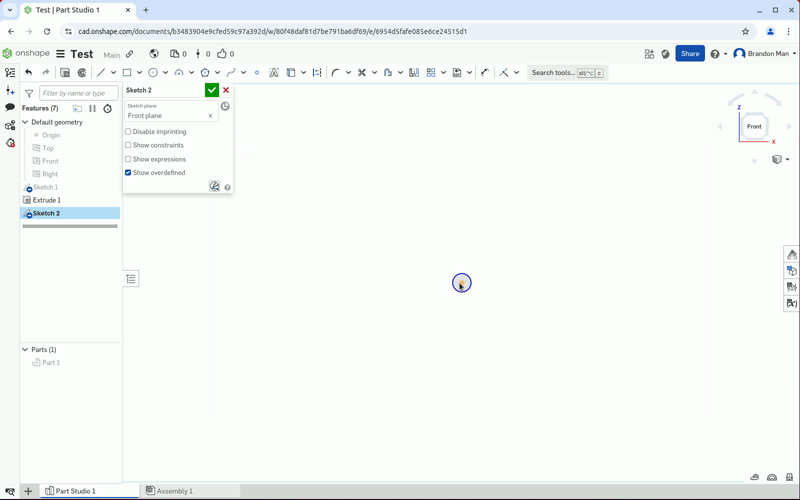
scroll(6)
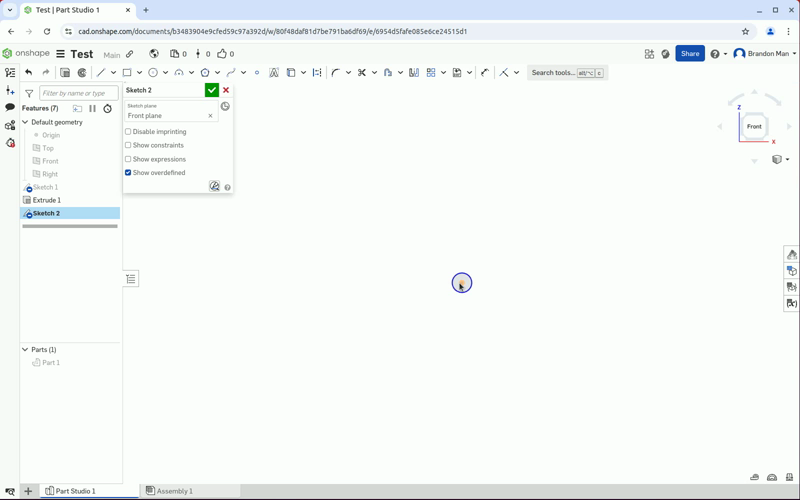
scroll(6)
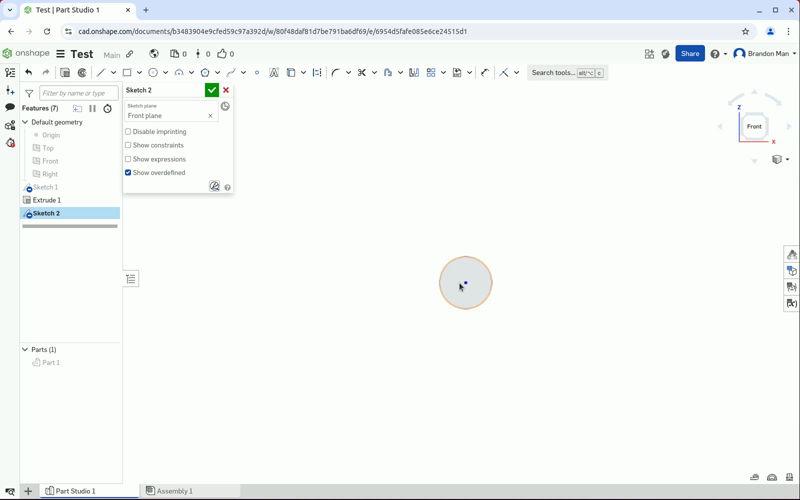
scroll(6)
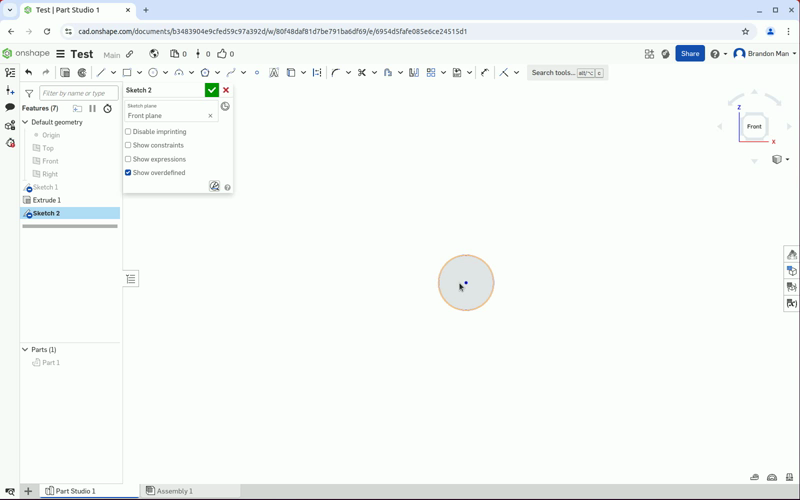
scroll(6)
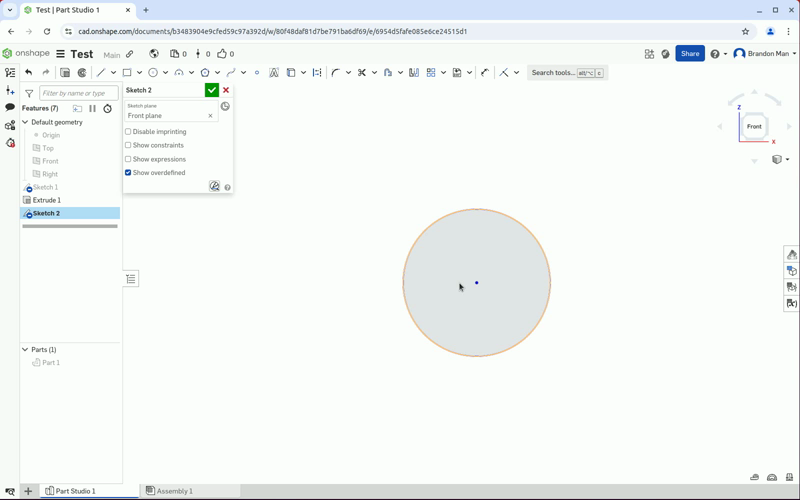
click(459, 282)
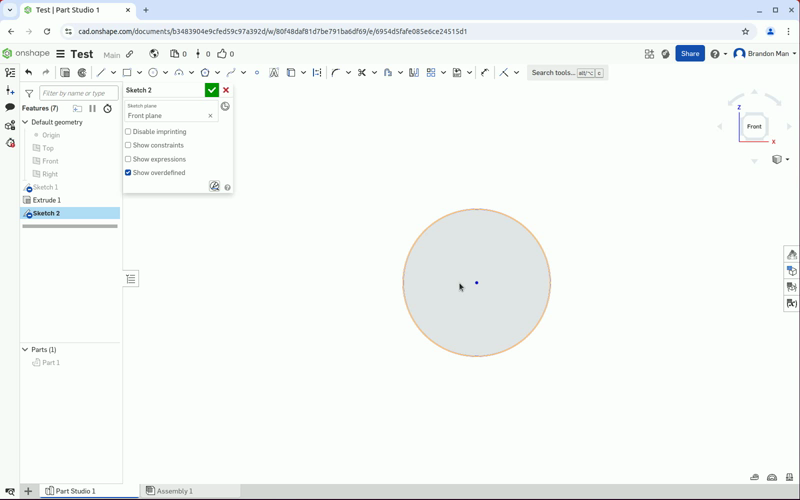
scroll(-6)
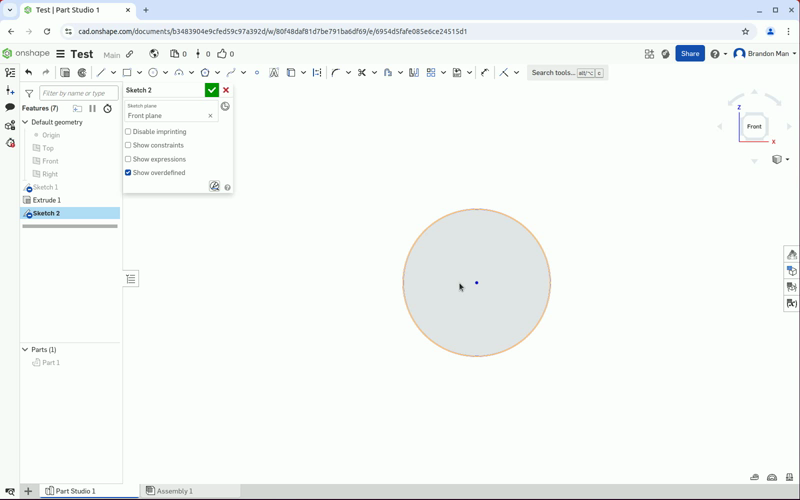
scroll(-6)
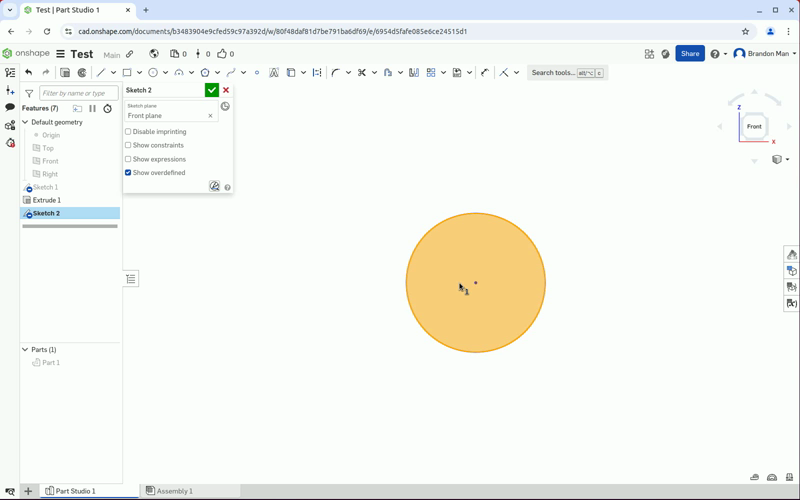
scroll(-6)
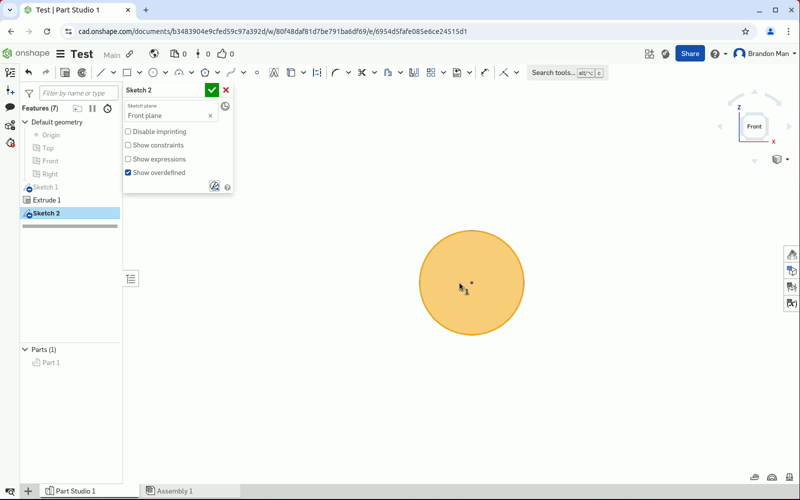
scroll(-6)
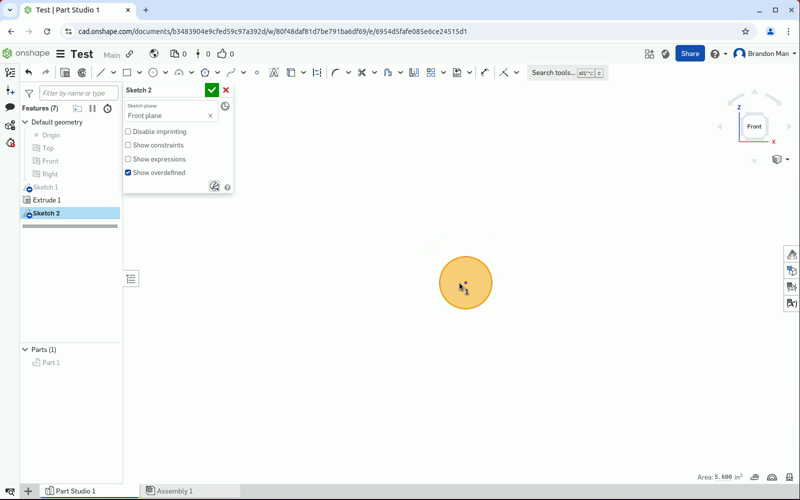
scroll(-6)
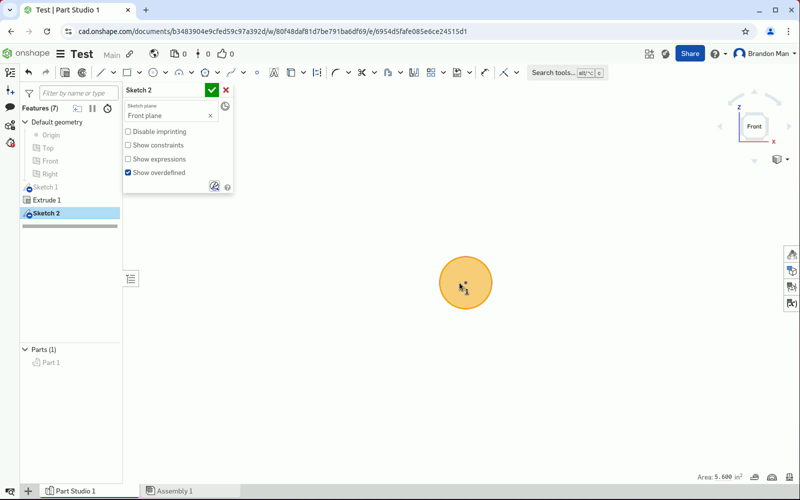
scroll(-6)
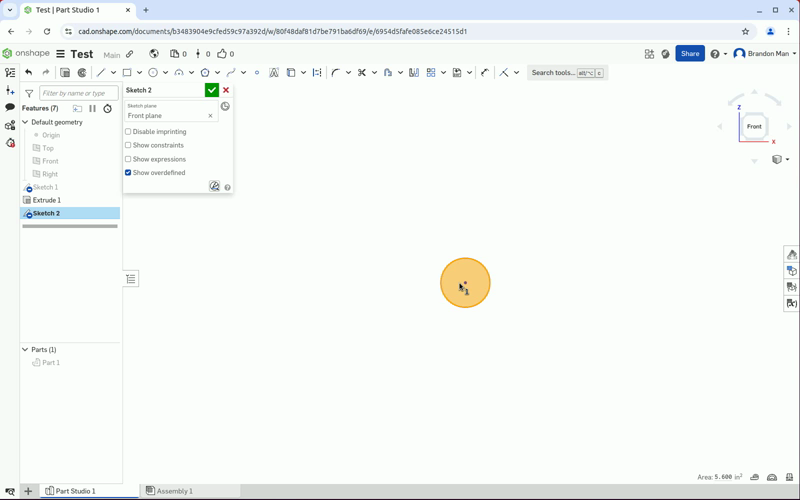
scroll(-6)
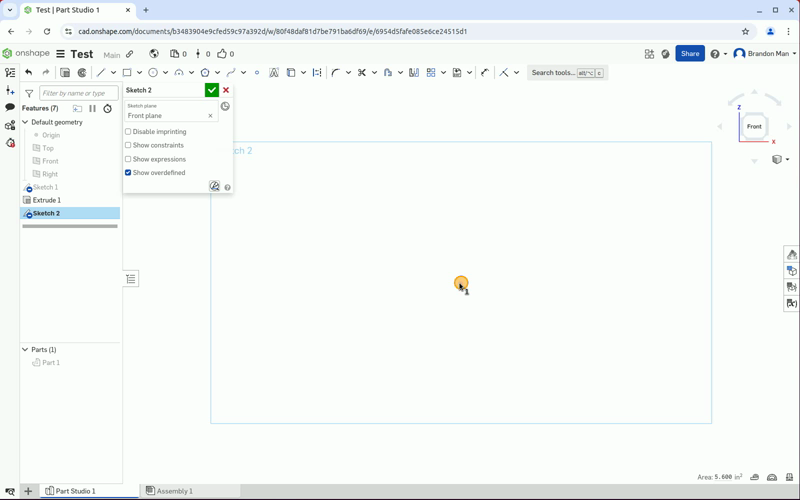
mouse_move(73, 352)
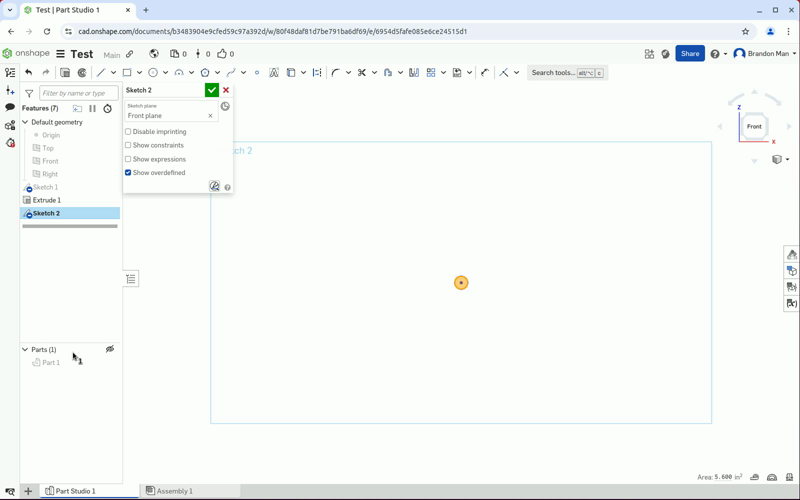
key(shift+y)
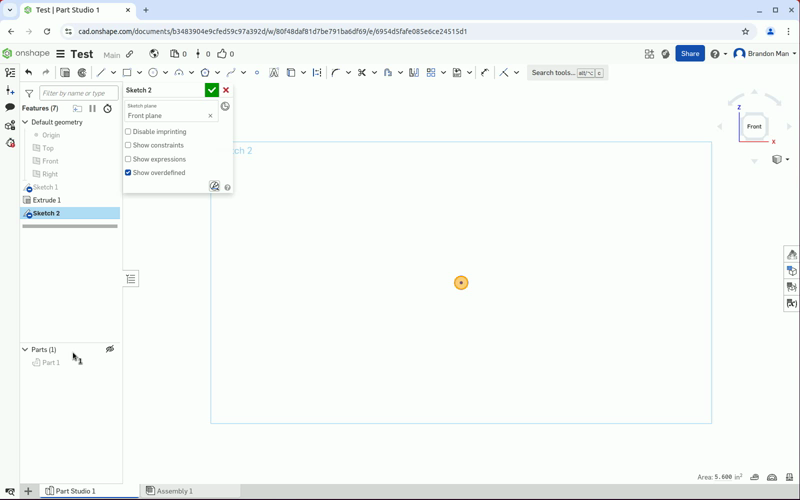
key(shift+e)
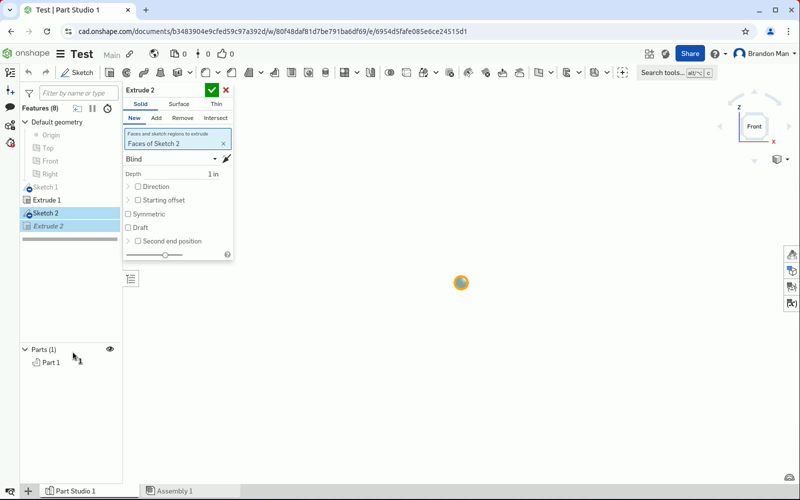
mouse_move(143, 106)
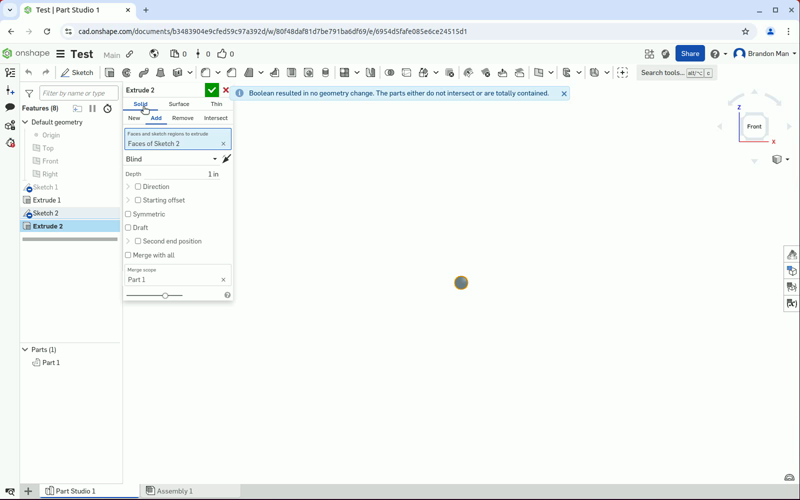
click(143, 106)
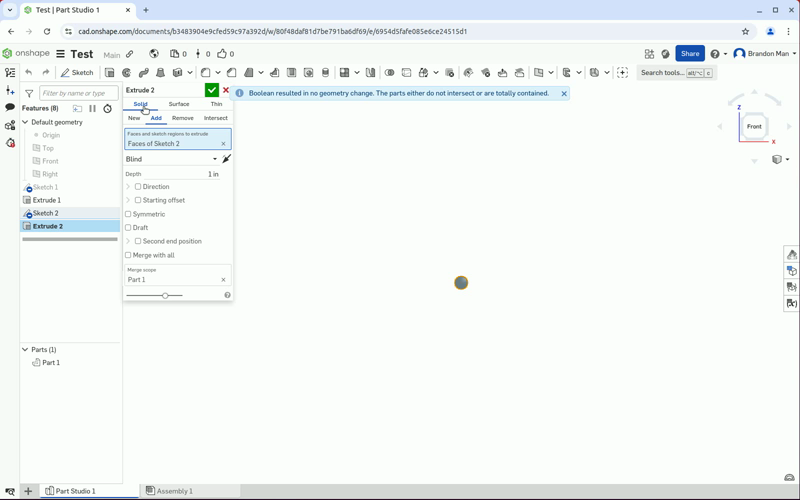
mouse_move(137, 120)
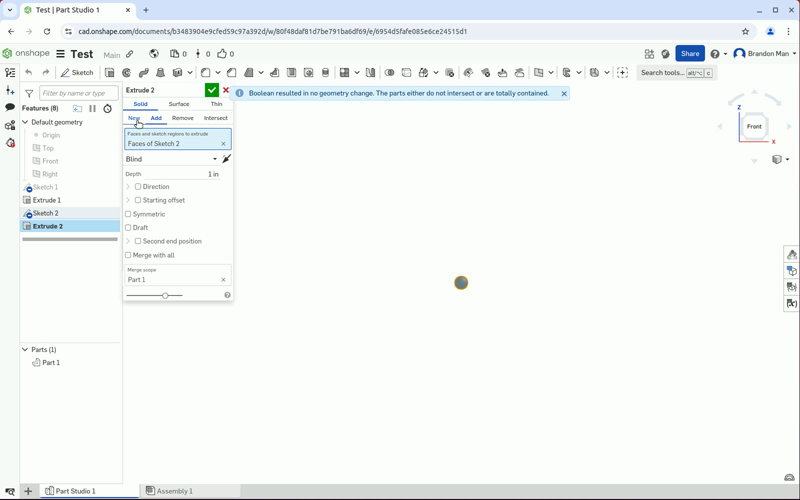
click(137, 120)
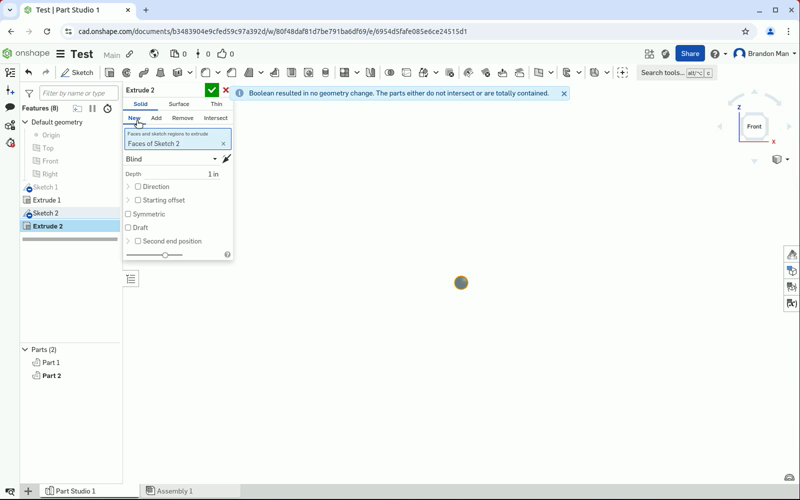
key(tab, 4)
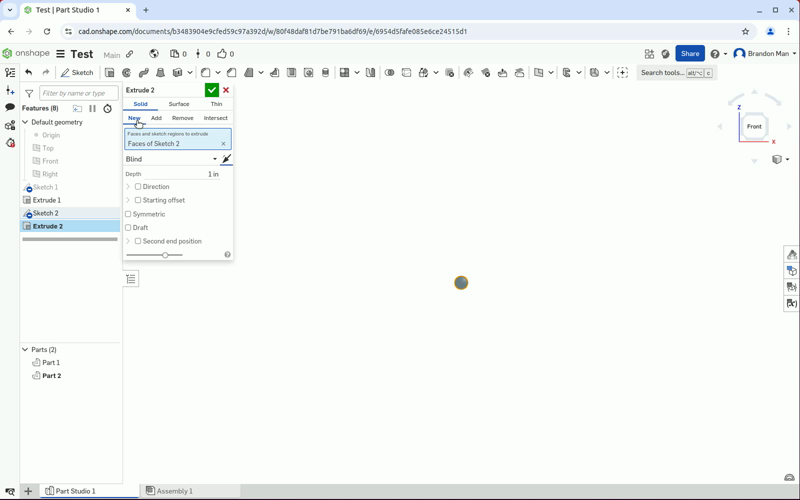
text(-17.331)
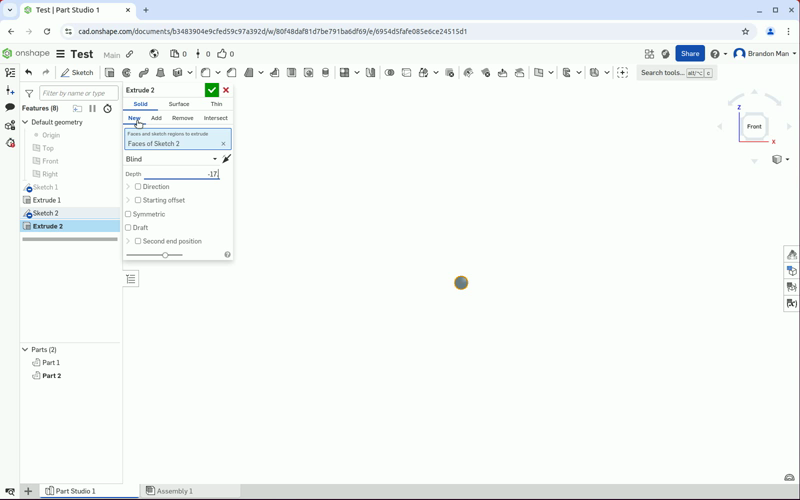
key(enter)
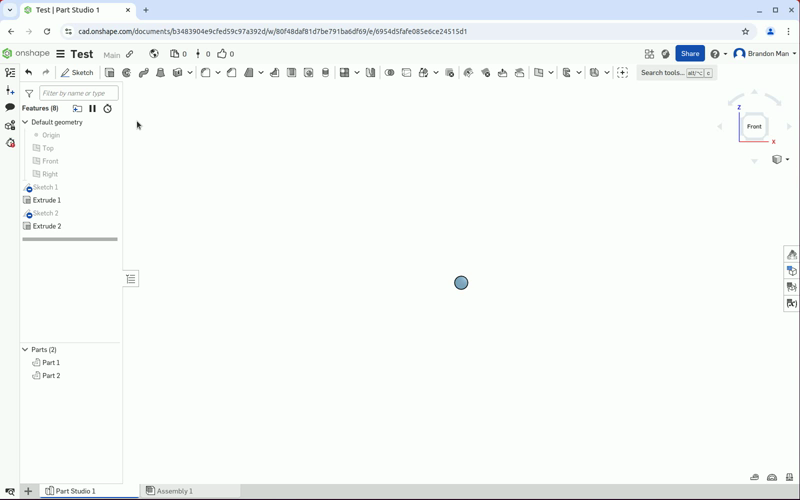
key(shift+h)
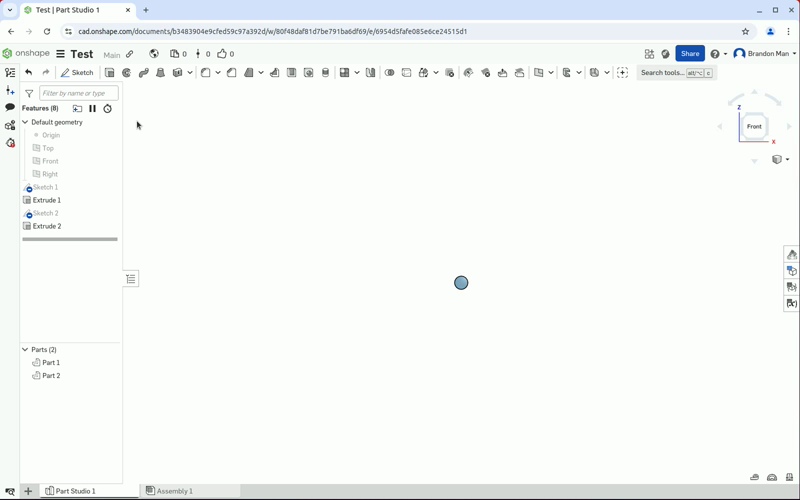
key(shift+h)
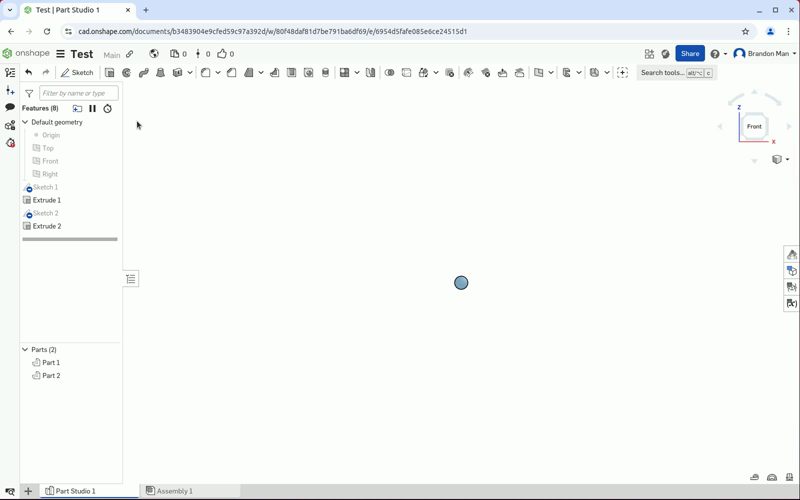
mouse_move(73, 189)
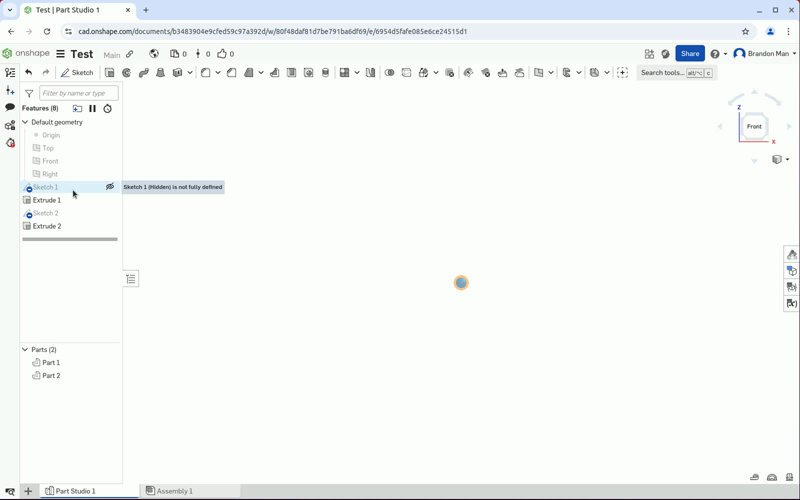
click(73, 189)
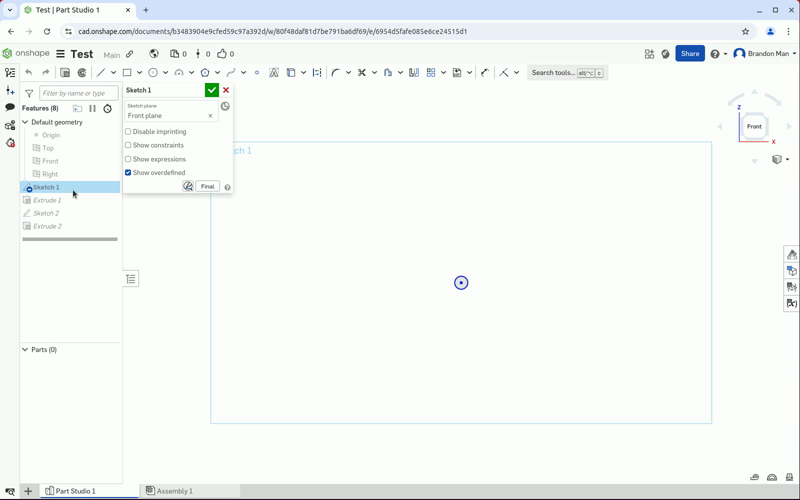
mouse_move(229, 92)
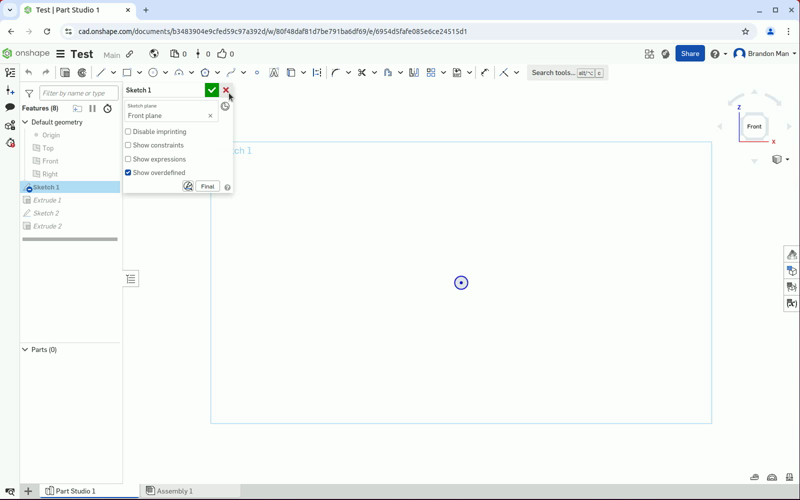
click(229, 92)
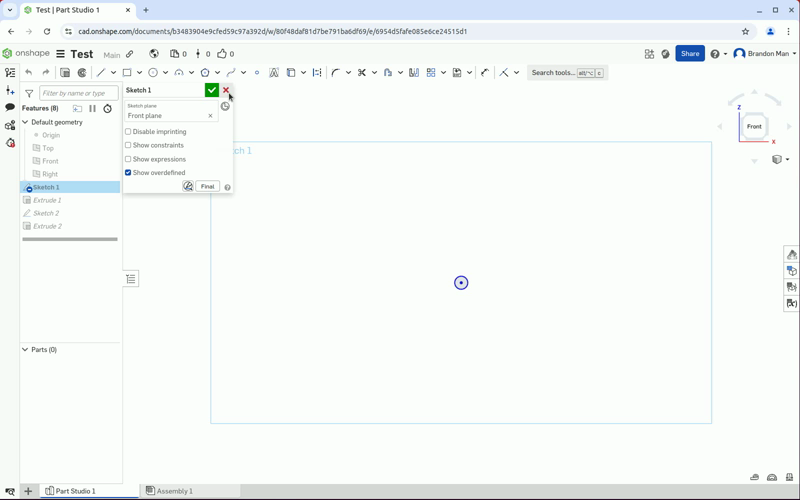
key(shift+s)
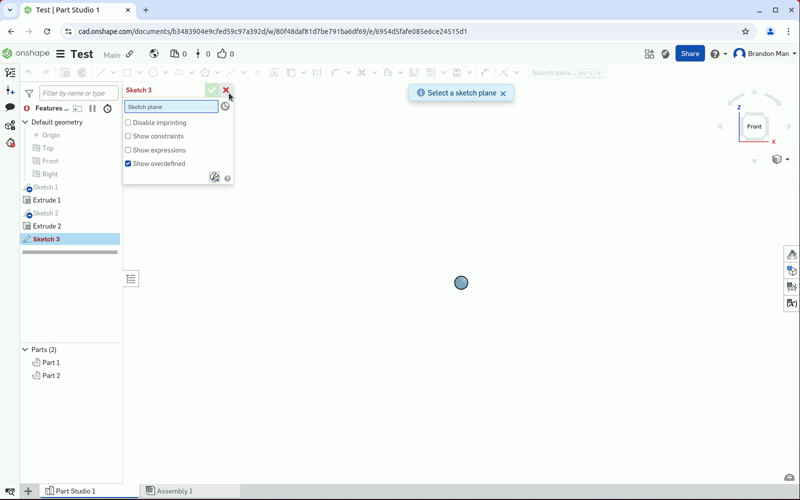
mouse_move(73, 163)
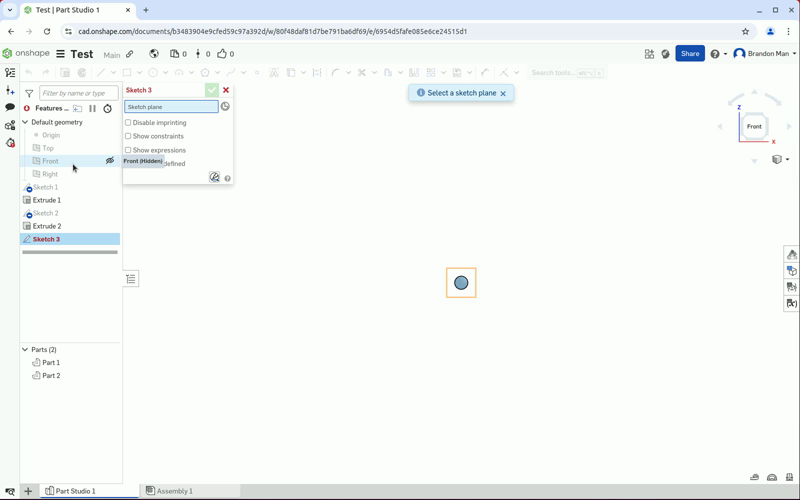
click(73, 163)
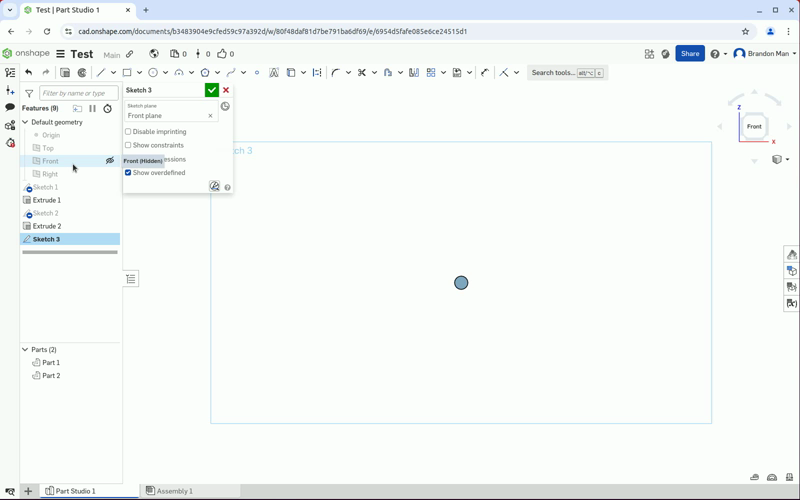
mouse_move(73, 352)
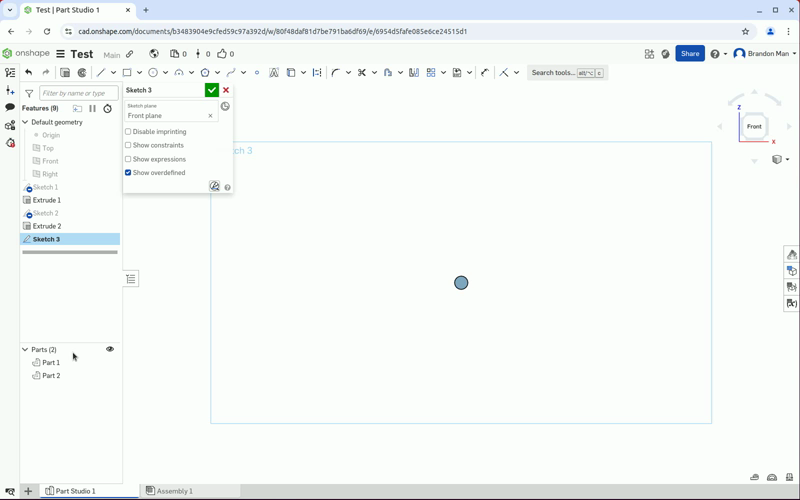
key(y)
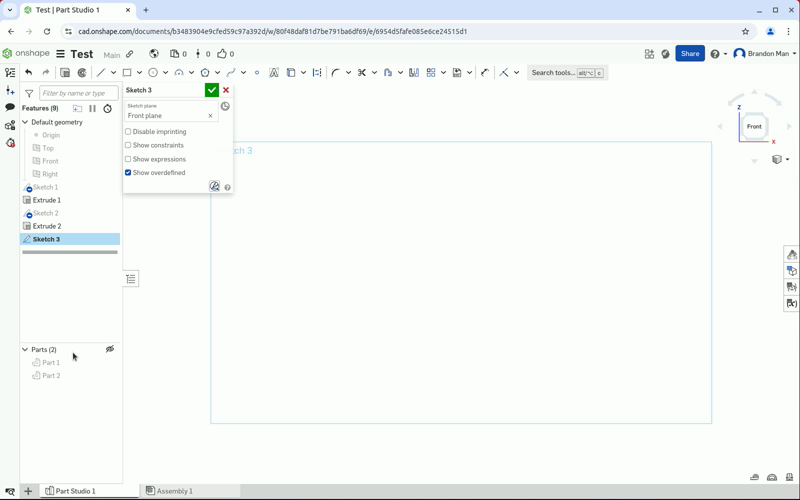
key(c)
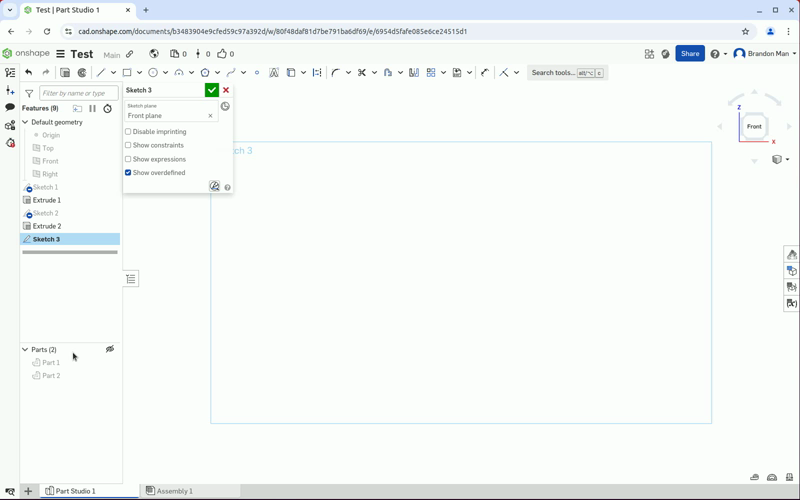
key_down(shift)
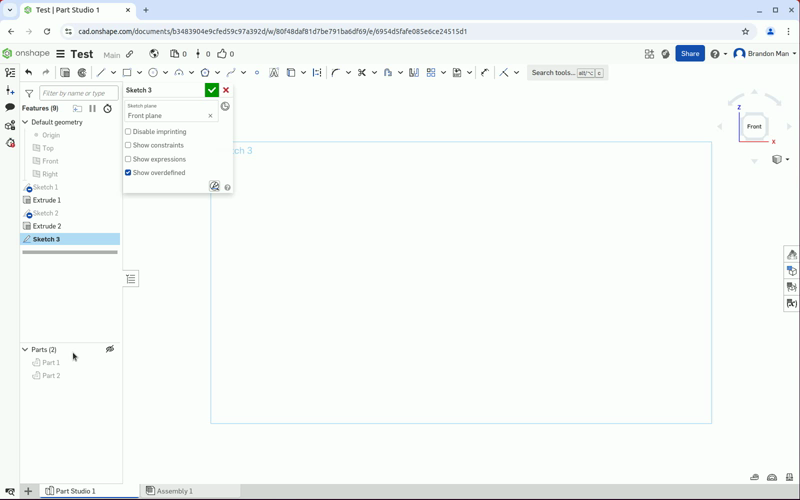
mouse_move(461, 282)
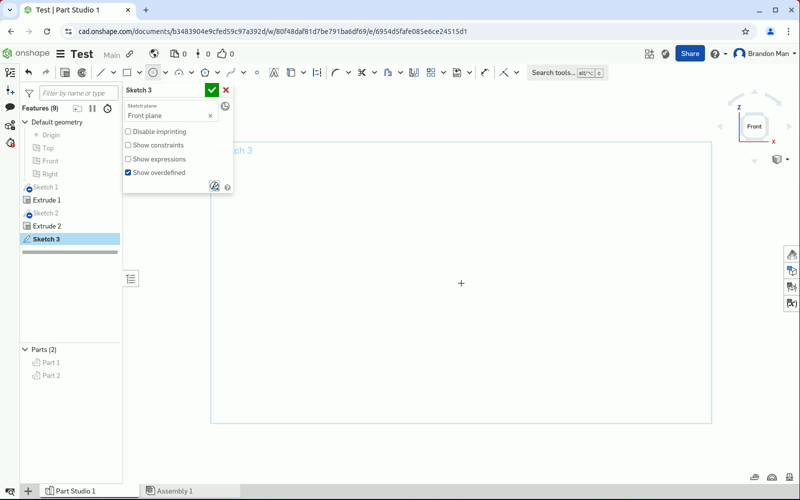
click(461, 282)
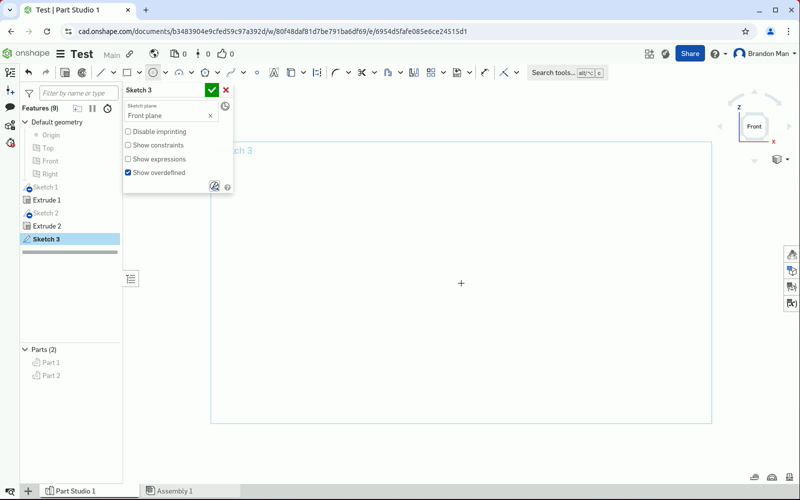
key_up(shift)
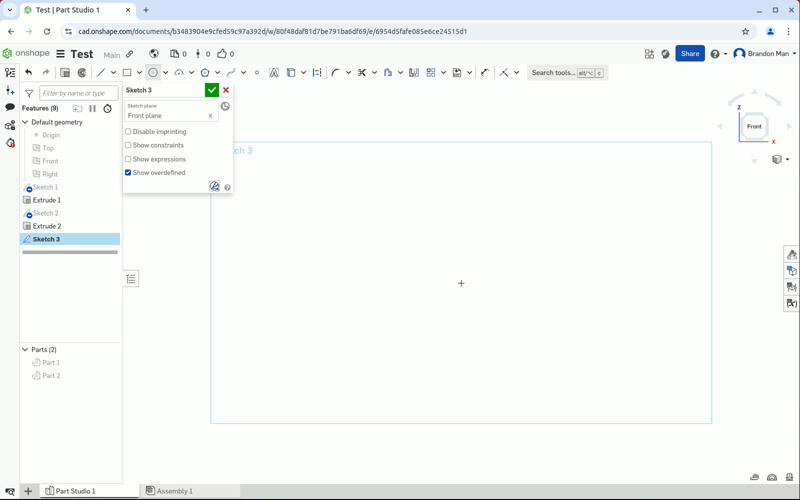
mouse_move(467, 282)
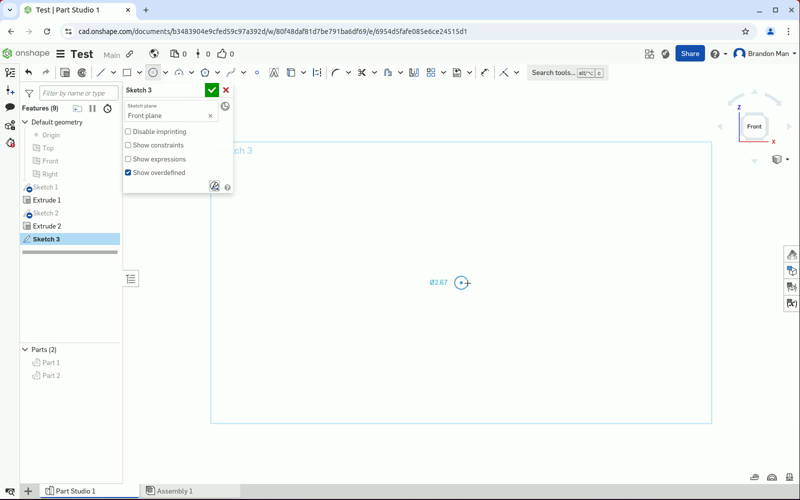
click(467, 282)
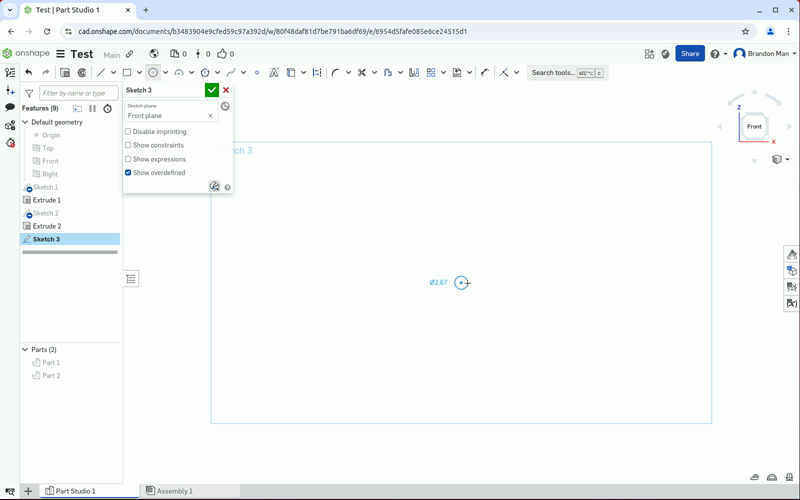
key(esc)
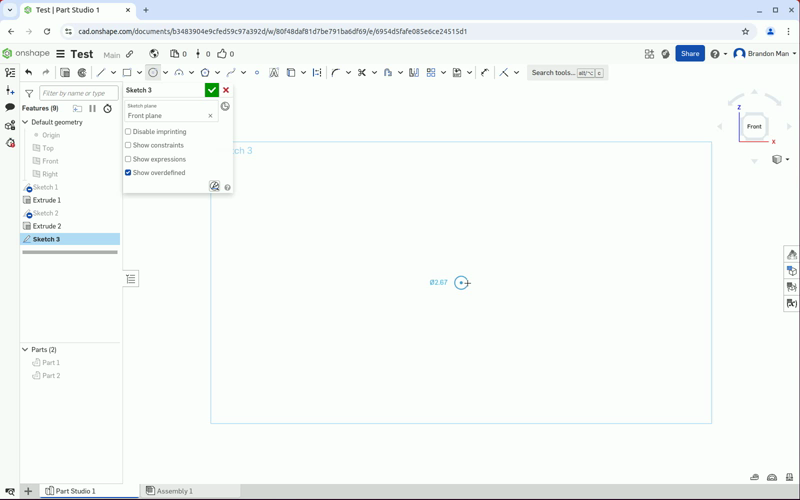
mouse_move(457, 282)
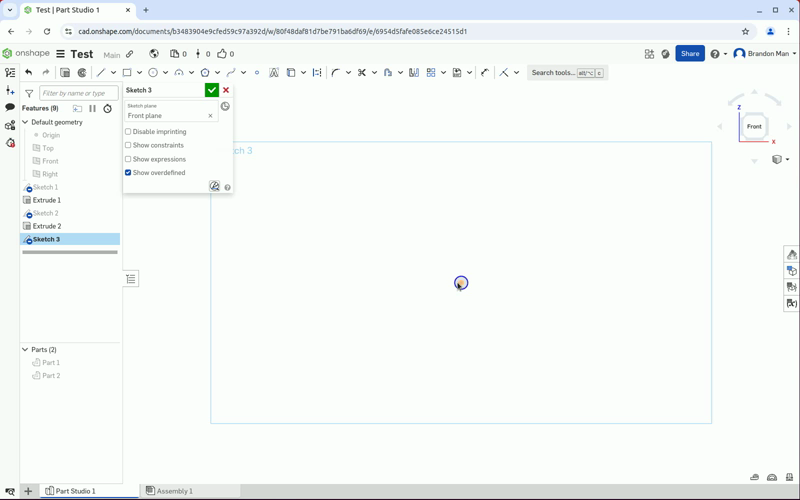
scroll(6)
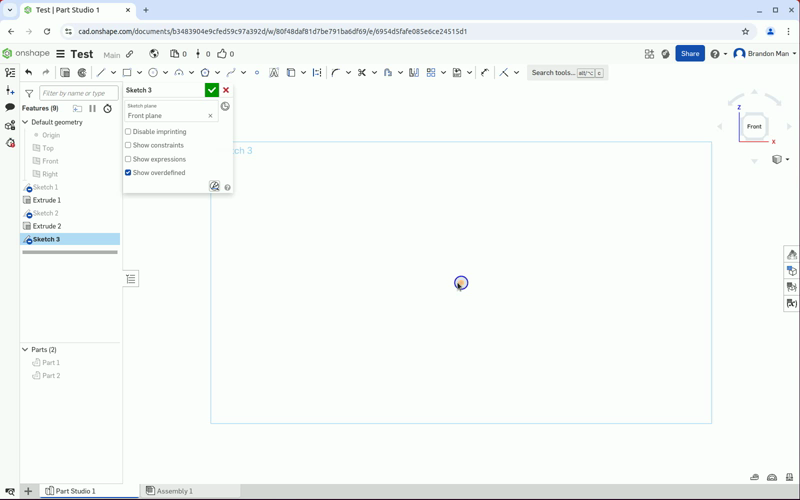
scroll(6)
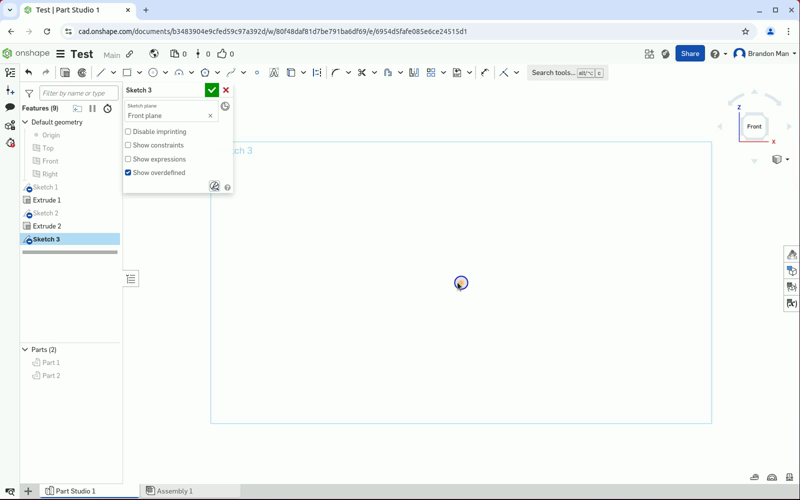
scroll(6)
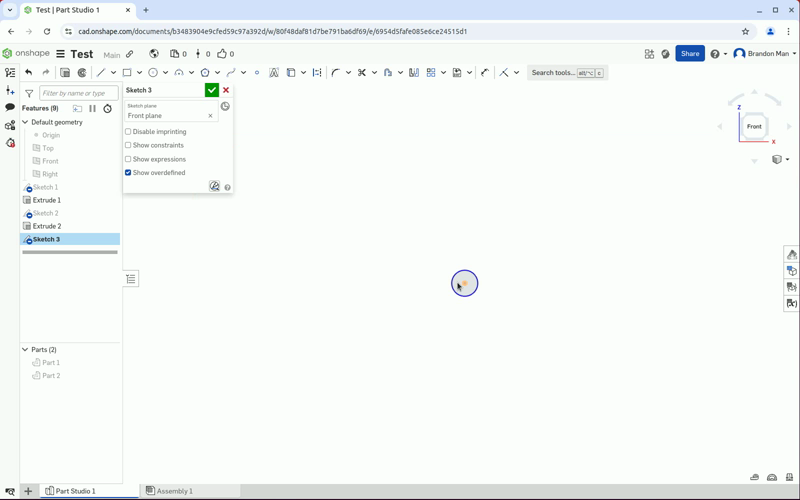
scroll(6)
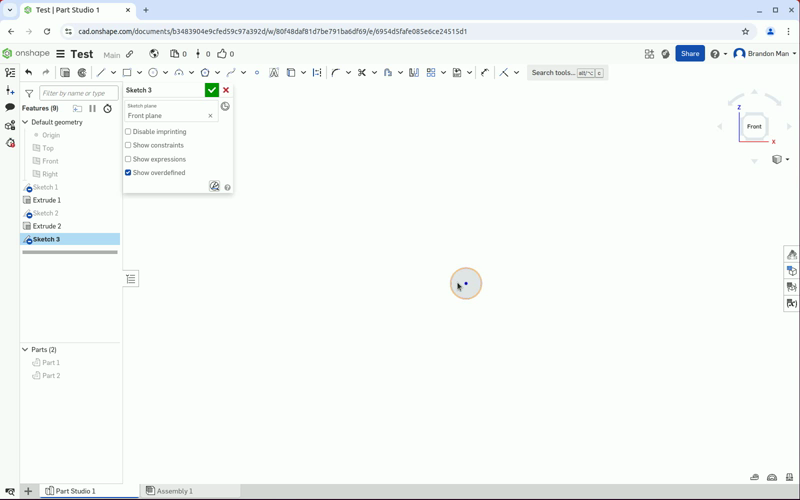
scroll(6)
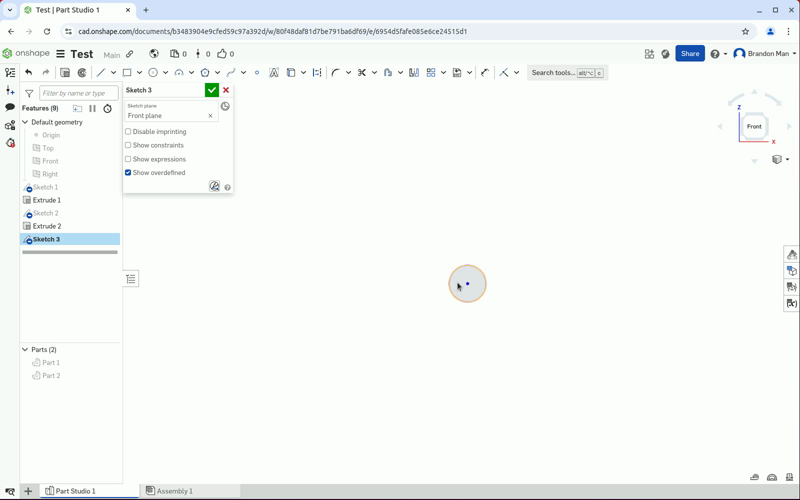
scroll(6)
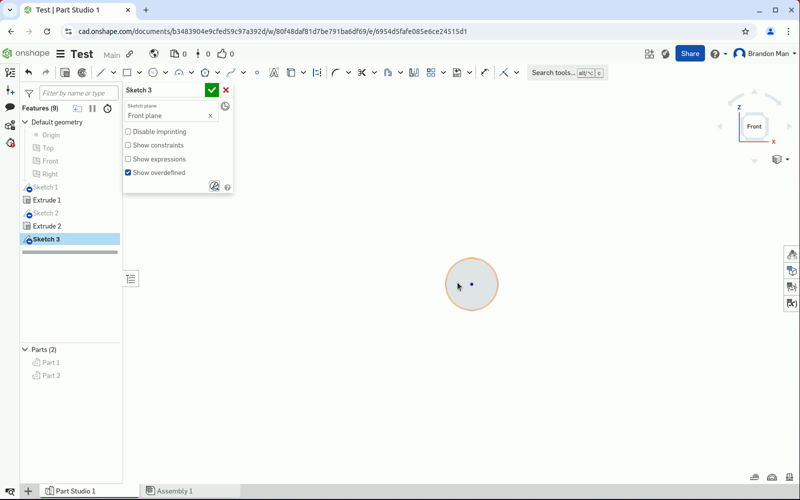
scroll(6)
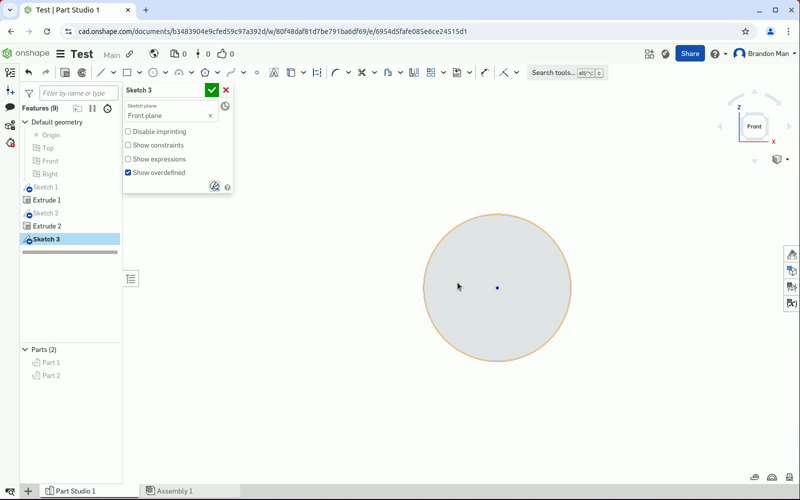
click(457, 282)
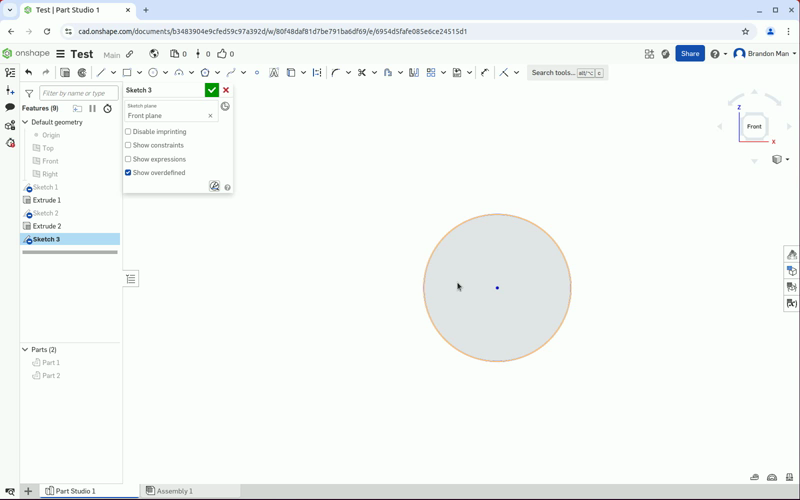
scroll(-6)
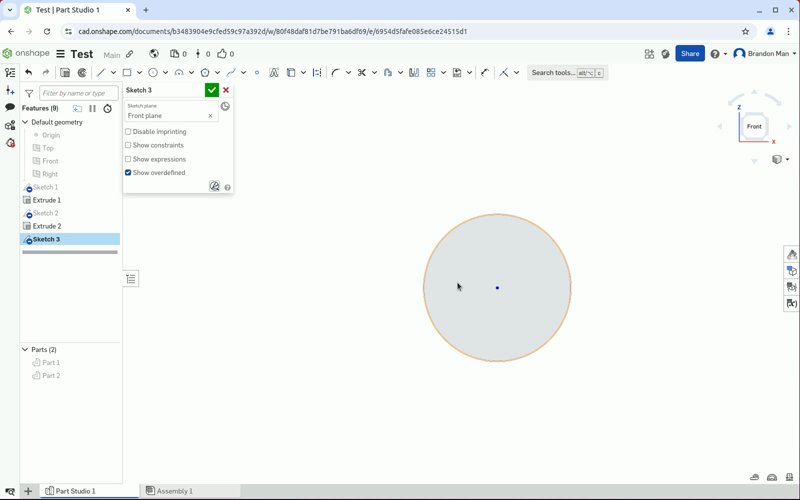
scroll(-6)
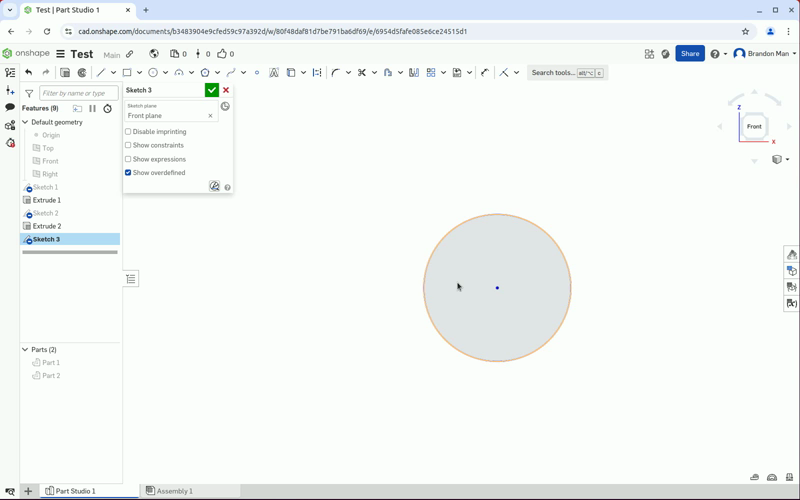
scroll(-6)
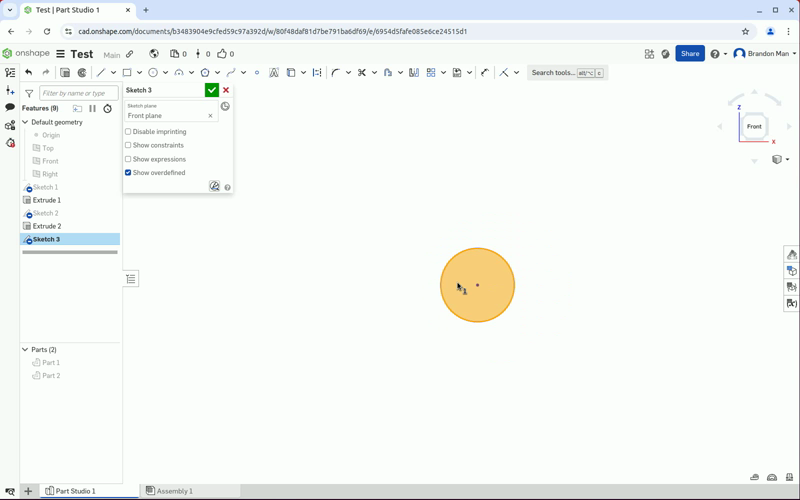
scroll(-6)
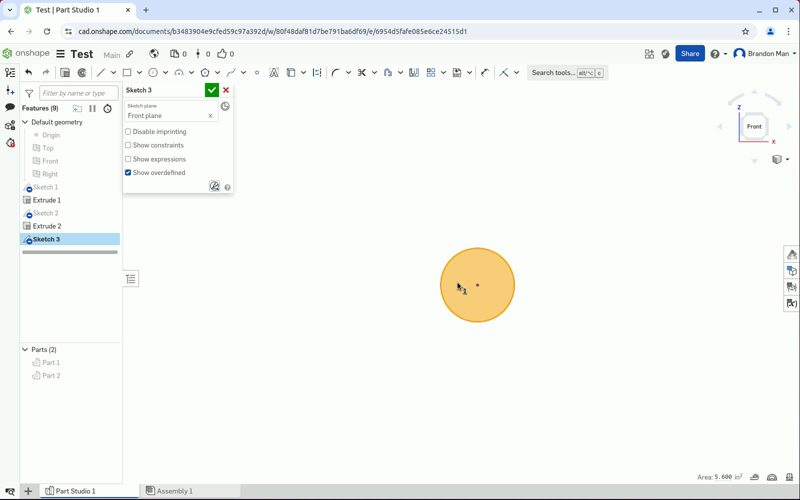
scroll(-6)
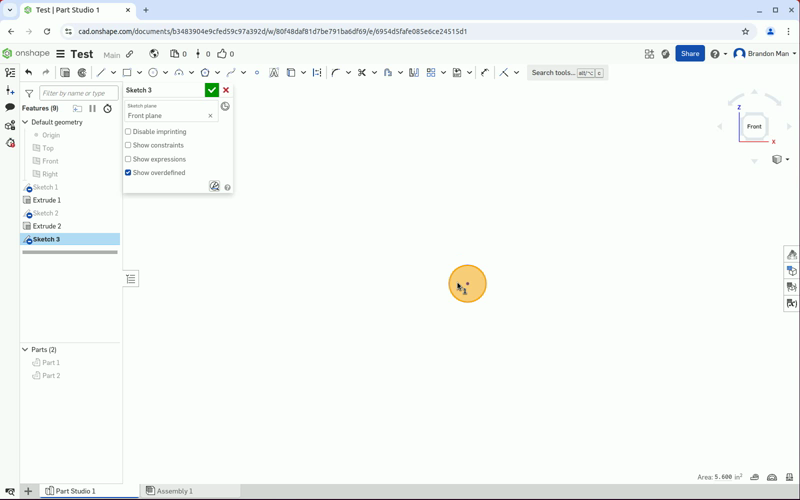
scroll(-6)
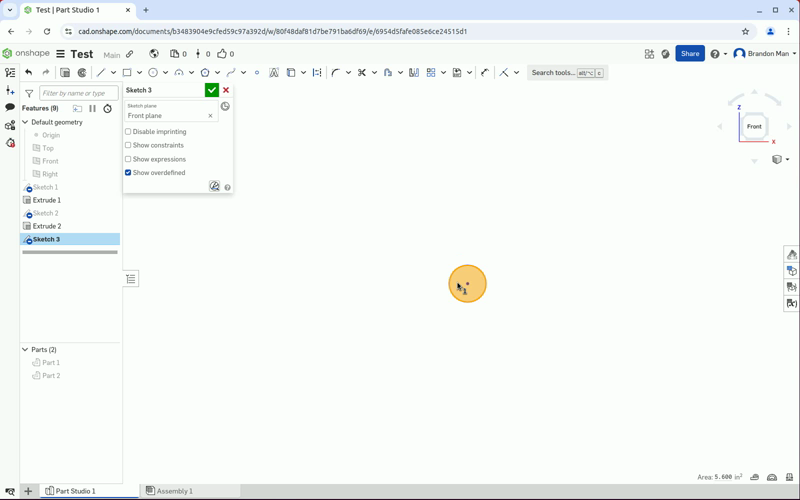
scroll(-6)
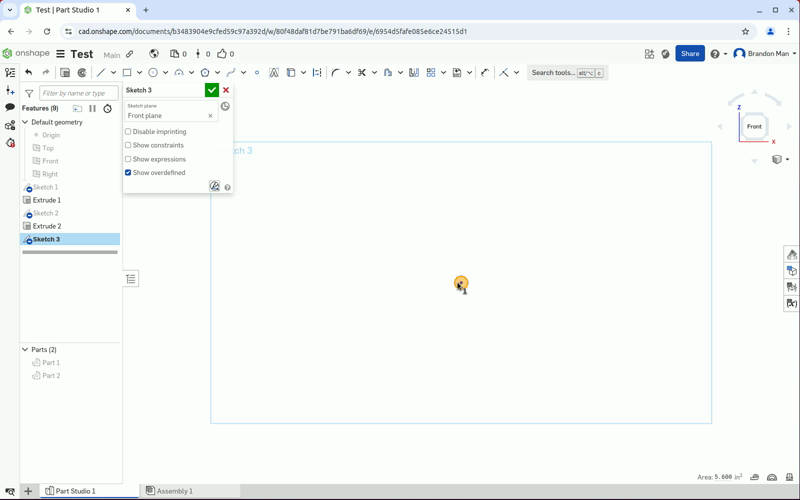
mouse_move(73, 352)
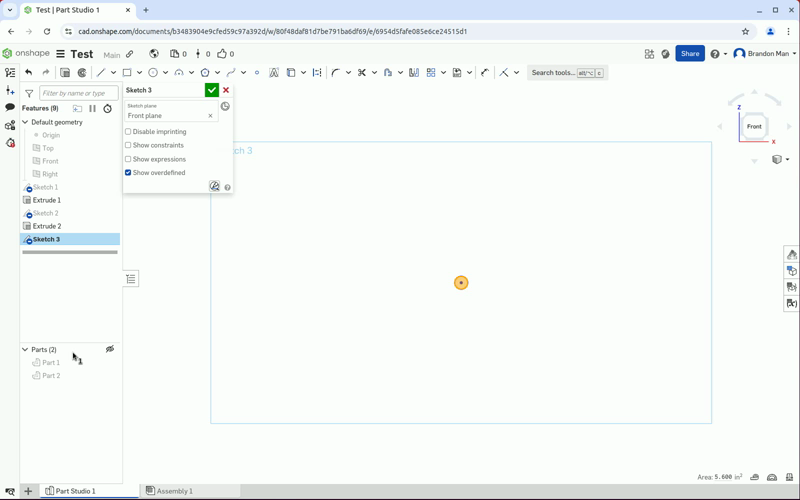
key(shift+y)
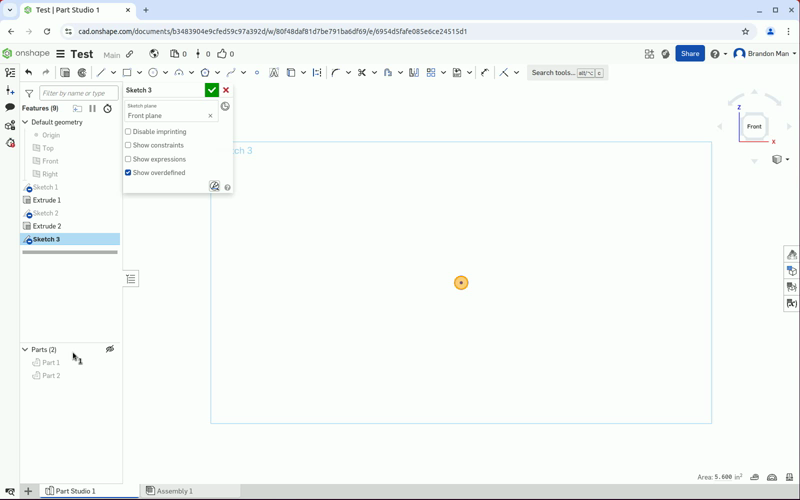
key(shift+e)
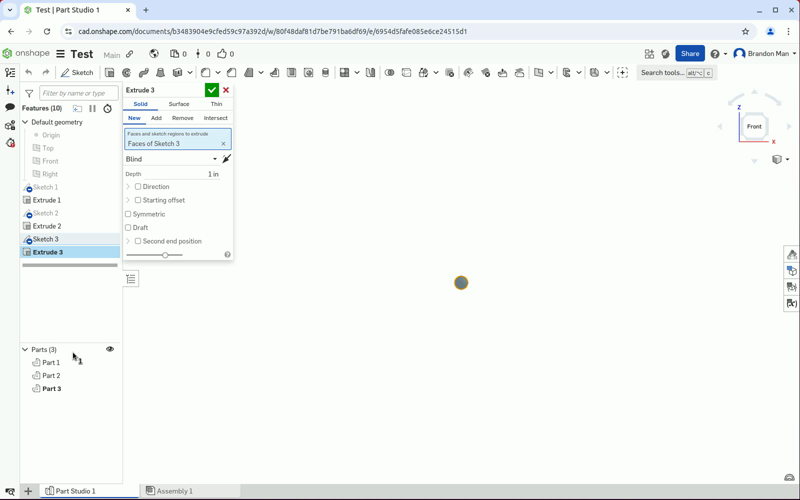
mouse_move(143, 106)
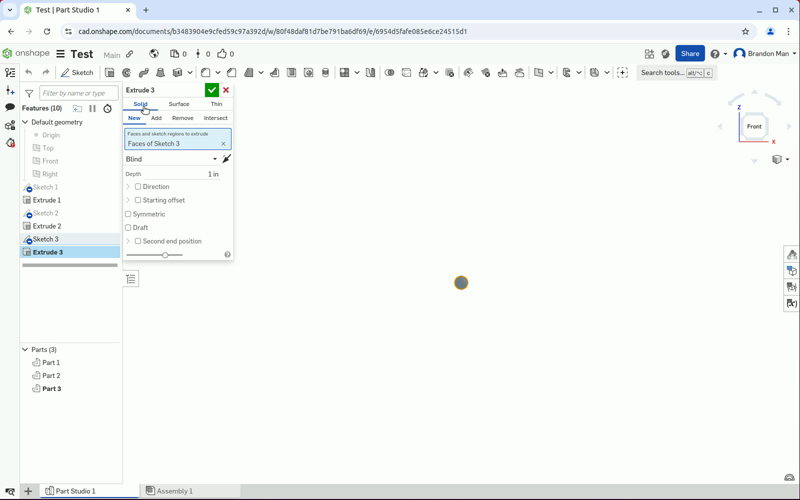
click(143, 106)
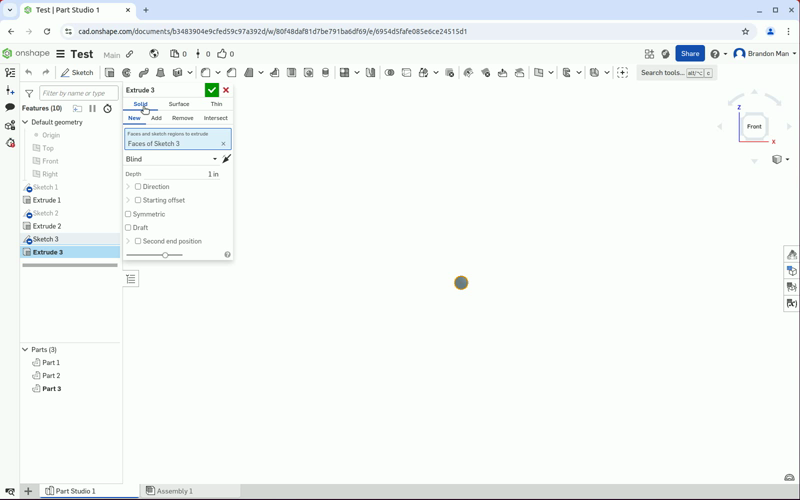
mouse_move(137, 120)
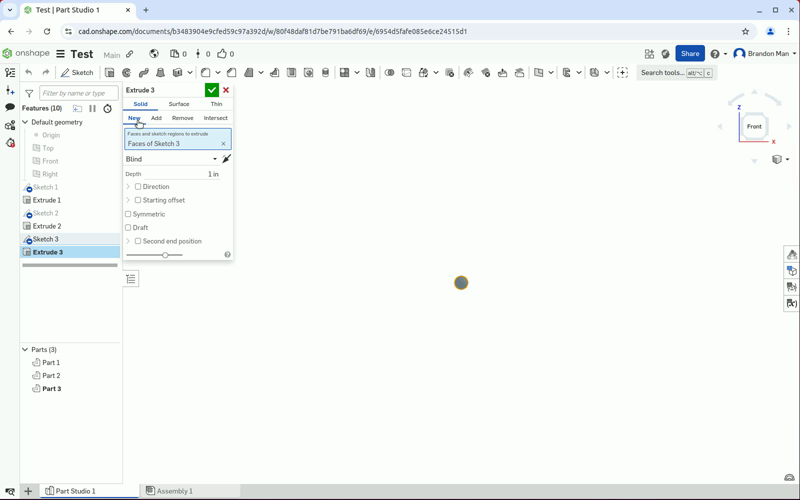
click(137, 120)
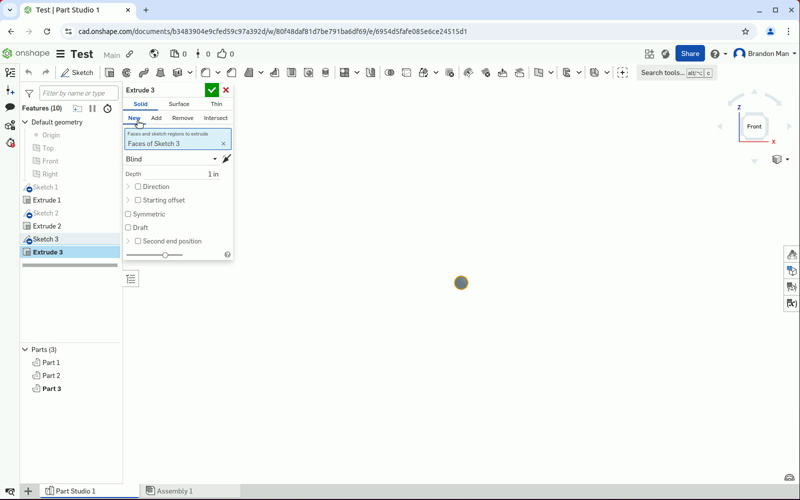
key(tab, 4)
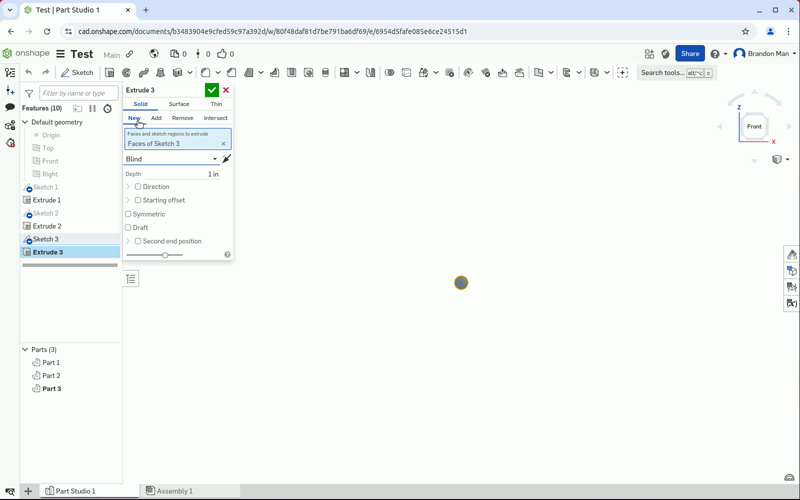
text(23.108)
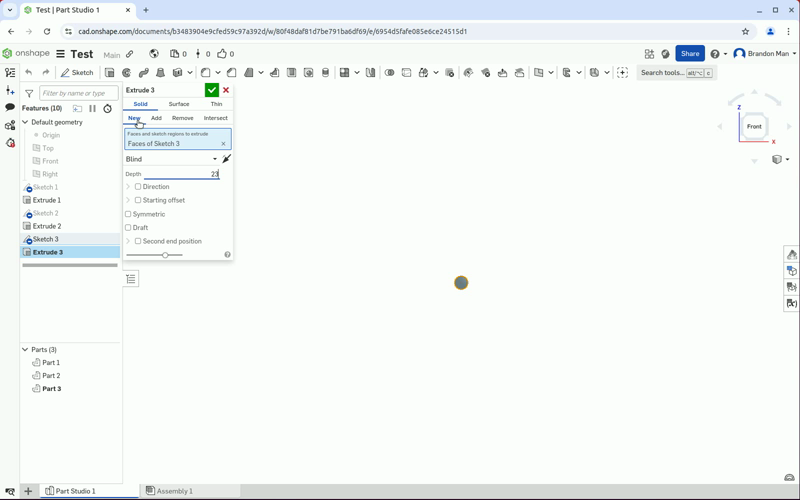
key(enter)
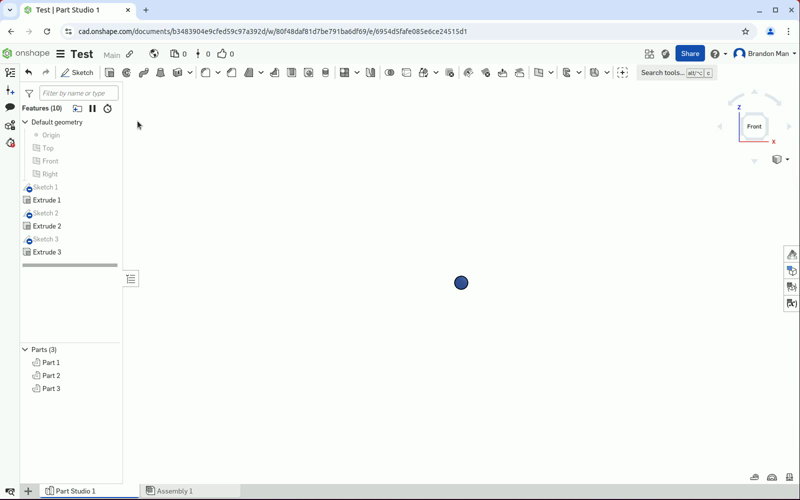
key(shift+h)
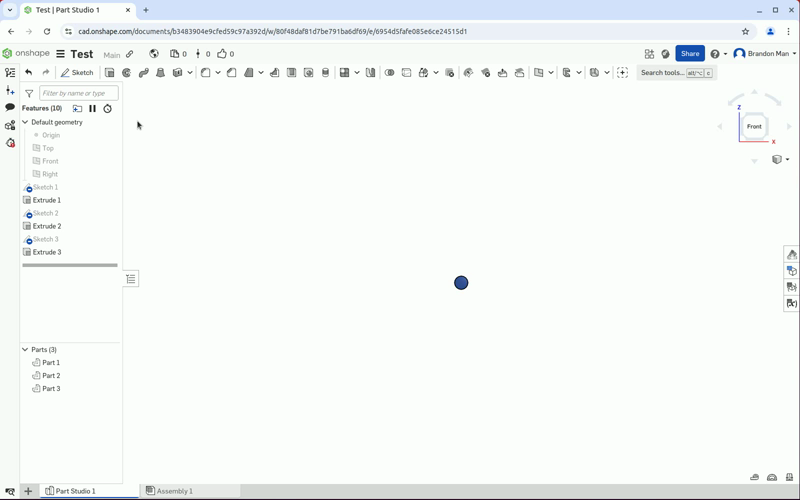
key(shift+h)
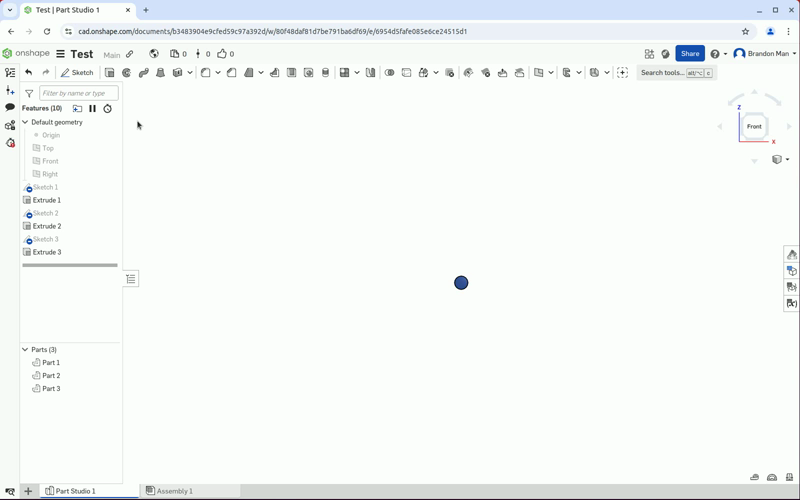
mouse_move(73, 189)
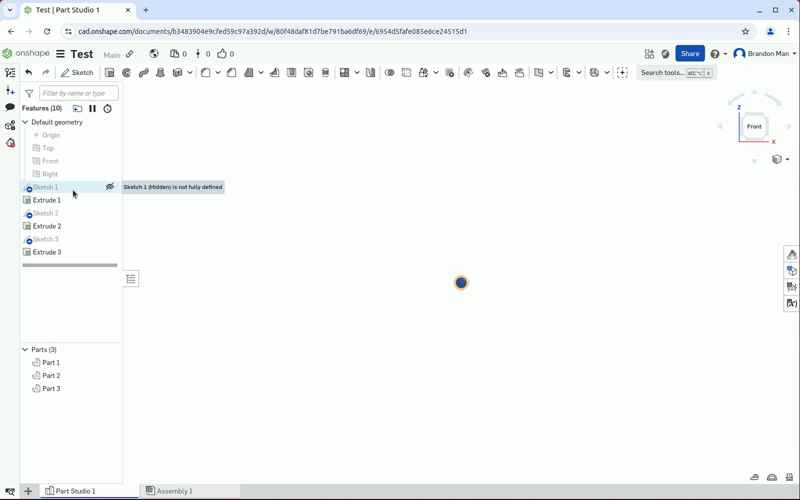
click(73, 189)
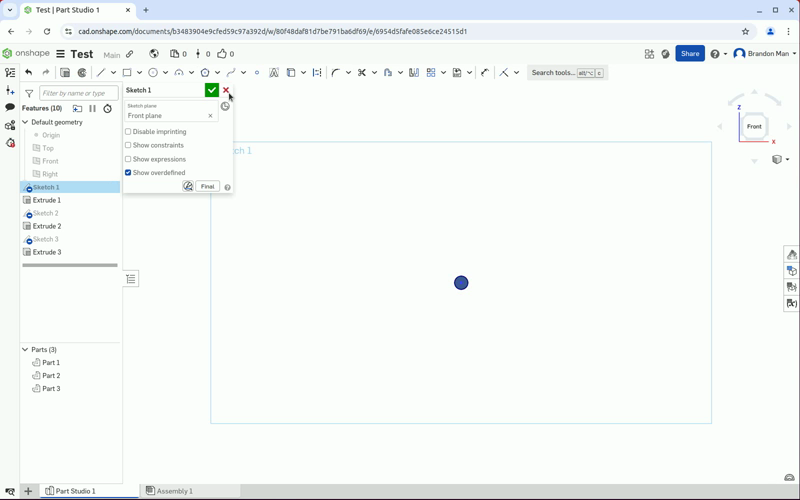
mouse_move(229, 92)
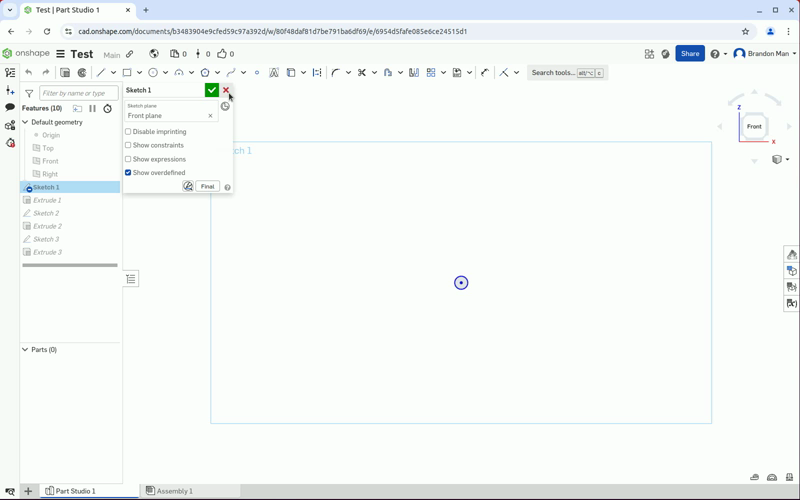
click(229, 92)
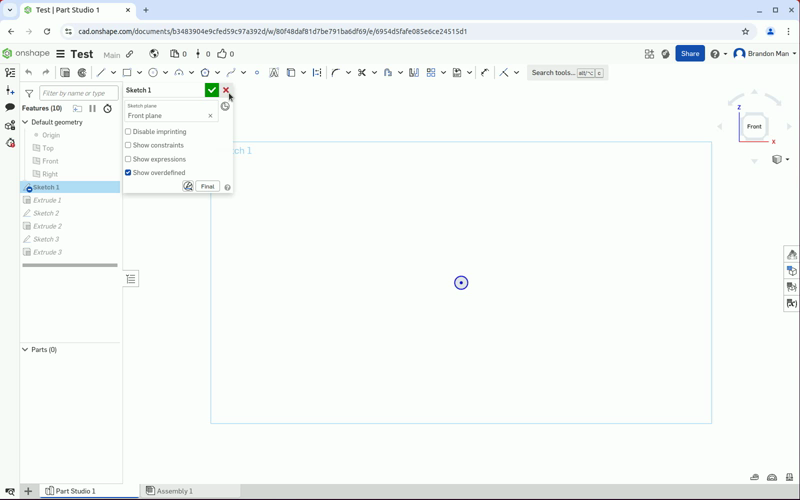
key(shift+s)
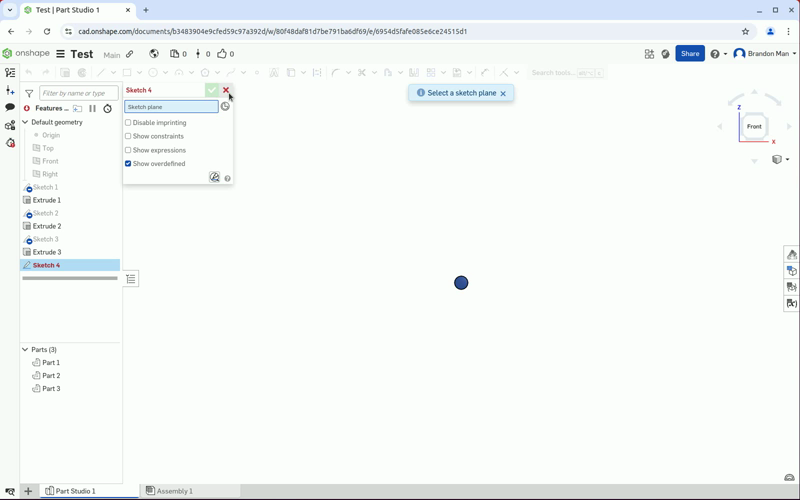
mouse_move(73, 163)
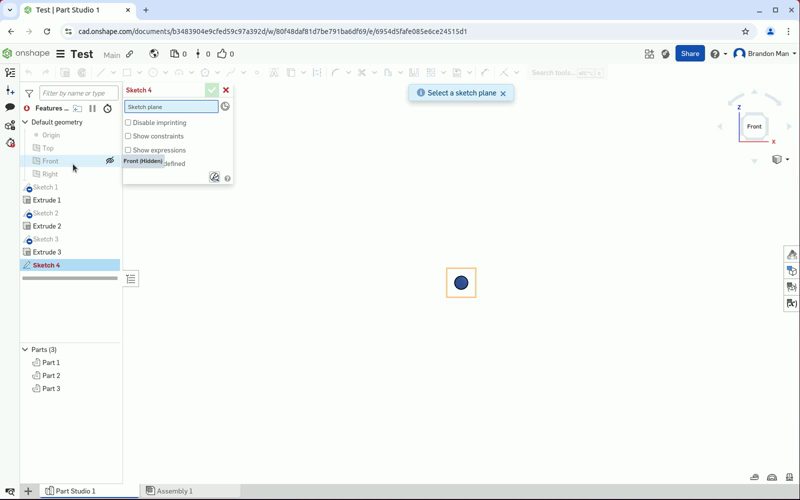
click(73, 163)
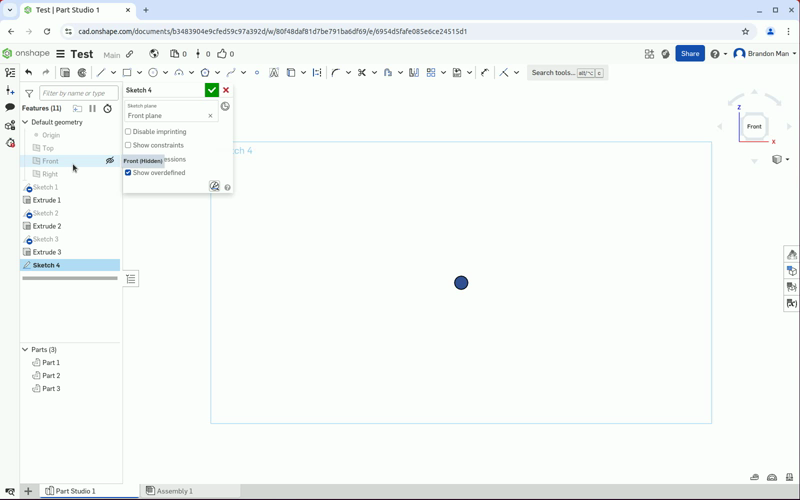
mouse_move(73, 352)
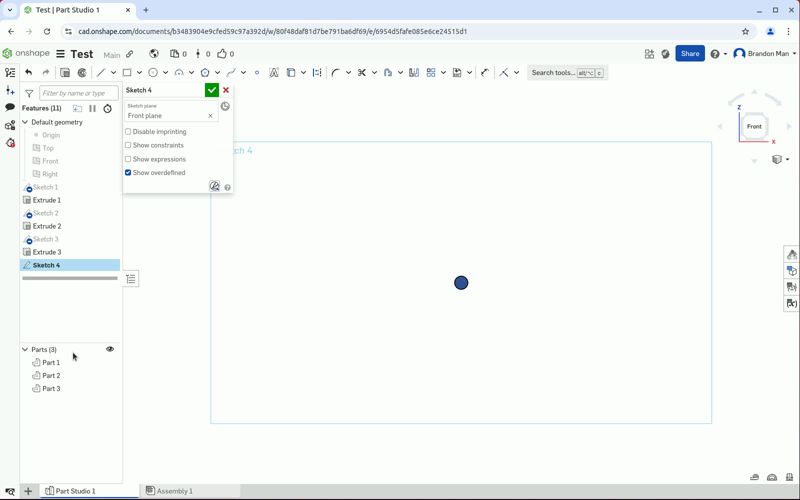
key(y)
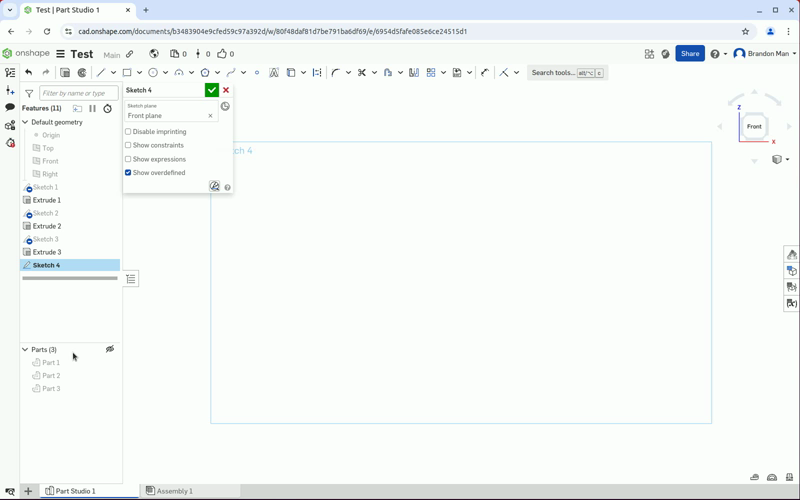
key(c)
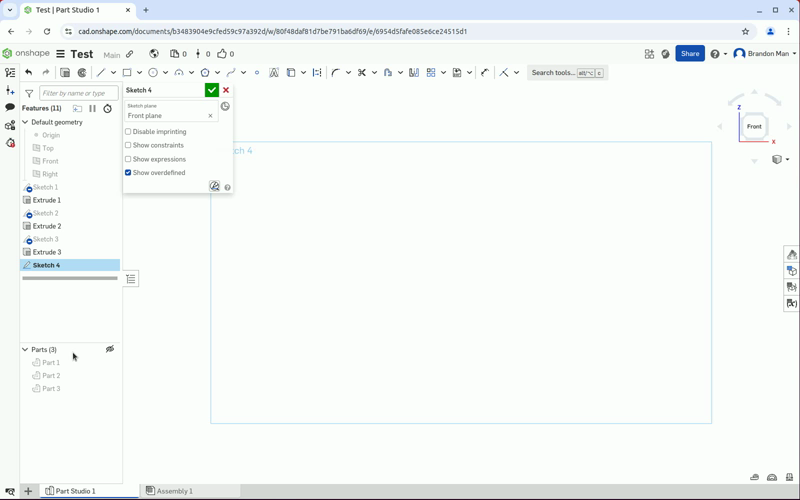
key_down(shift)
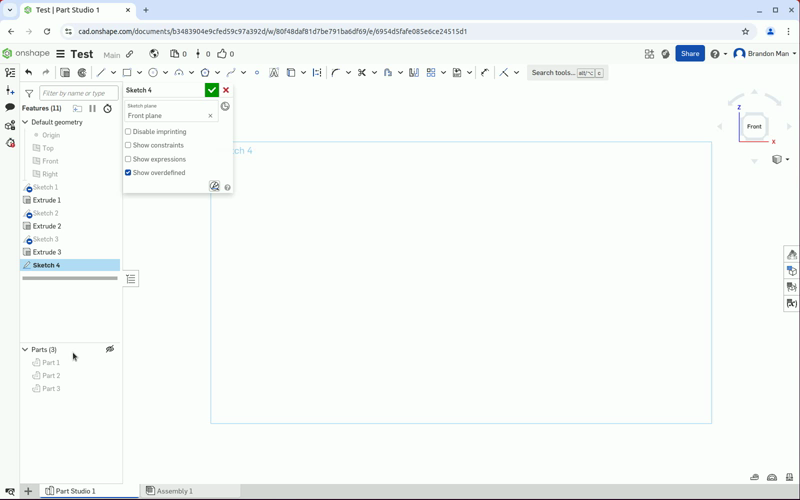
mouse_move(461, 282)
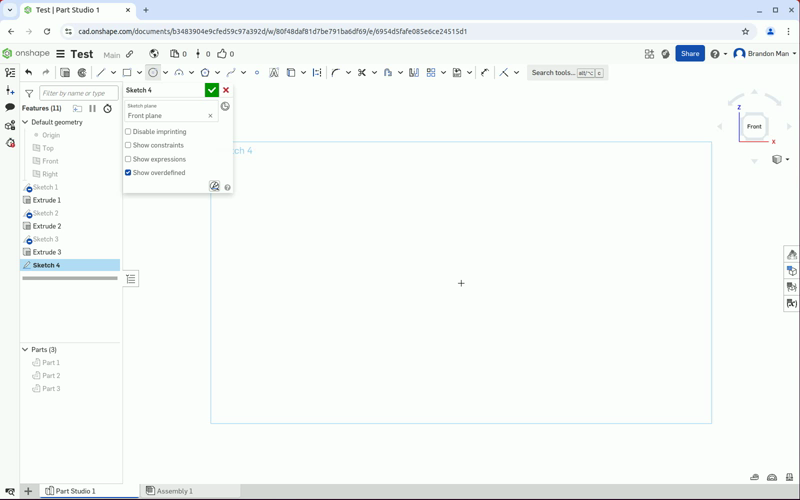
click(461, 282)
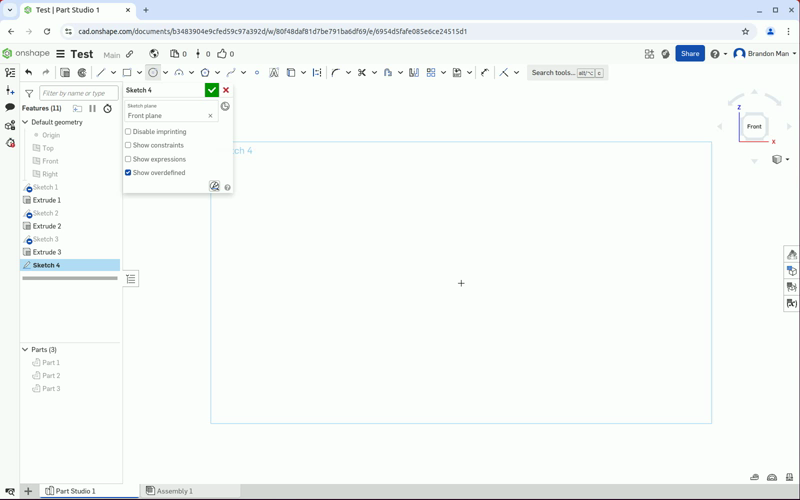
key_up(shift)
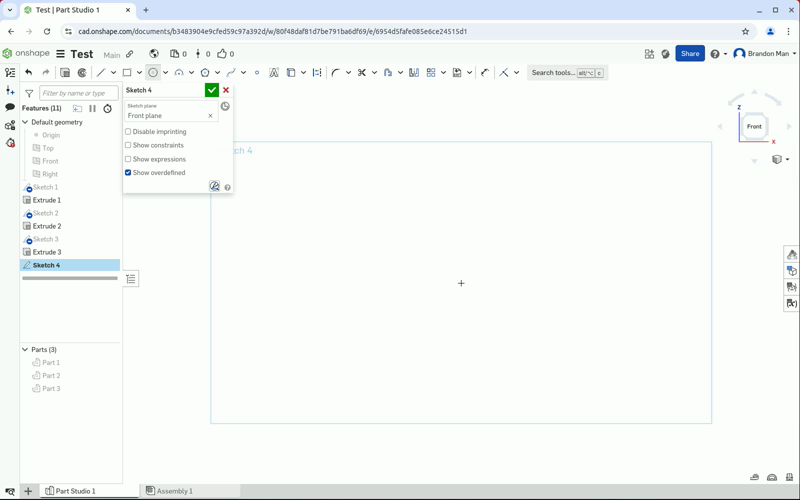
mouse_move(467, 282)
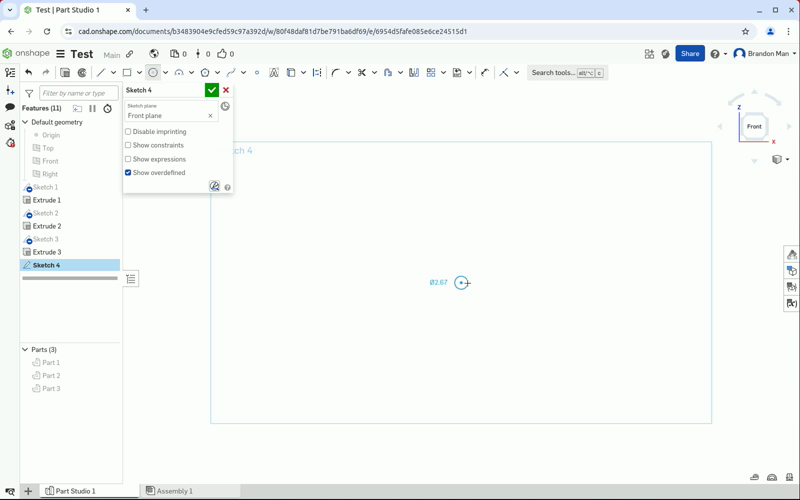
click(467, 282)
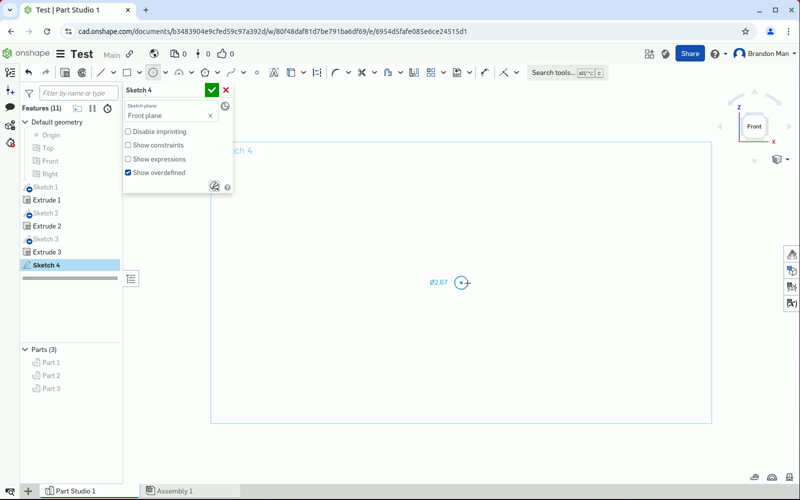
key(esc)
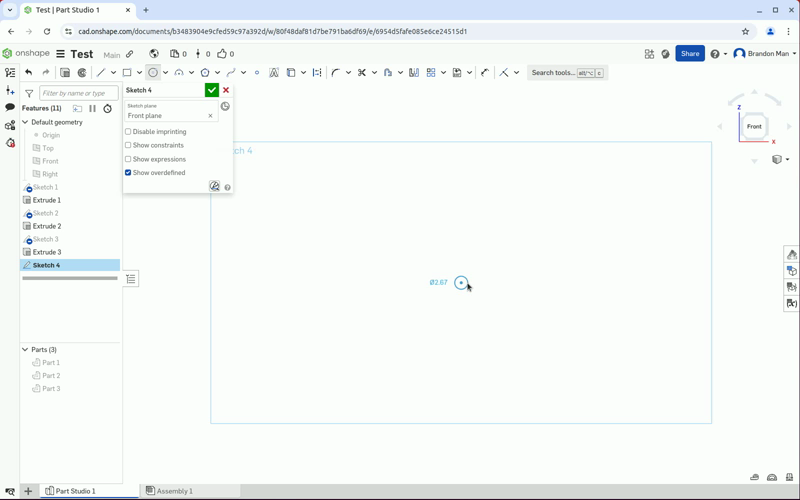
mouse_move(462, 283)
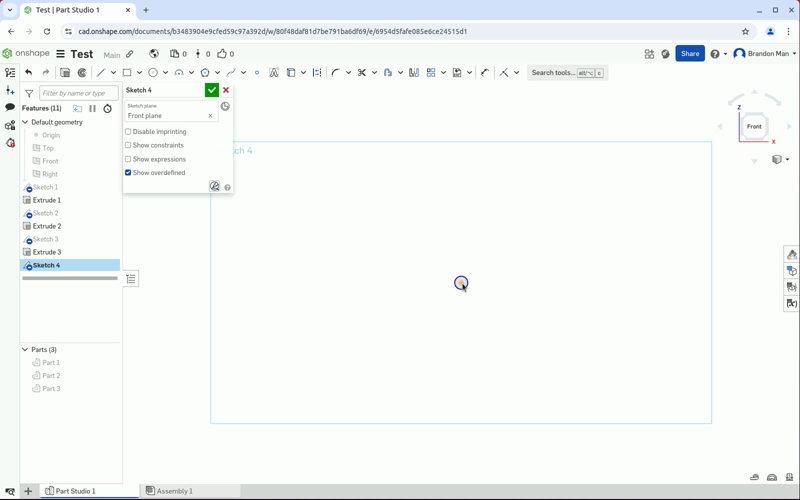
scroll(6)
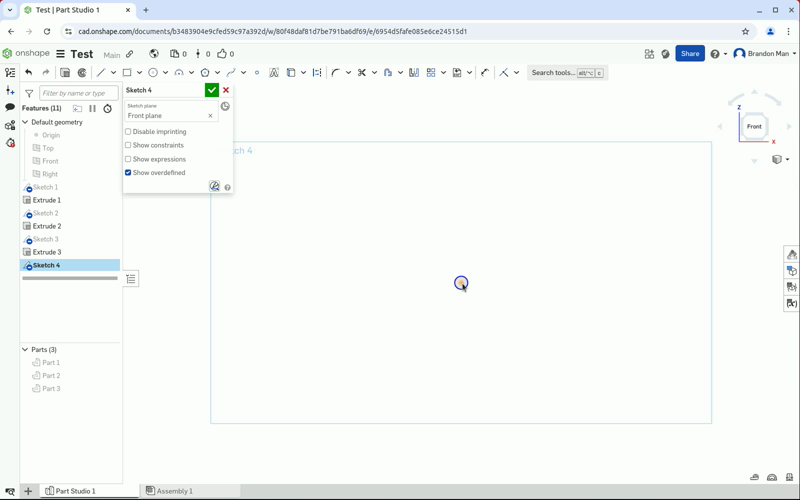
scroll(6)
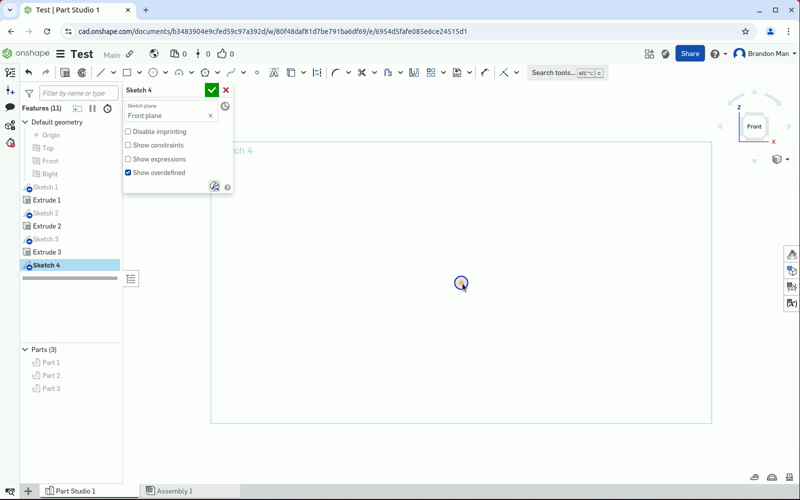
scroll(6)
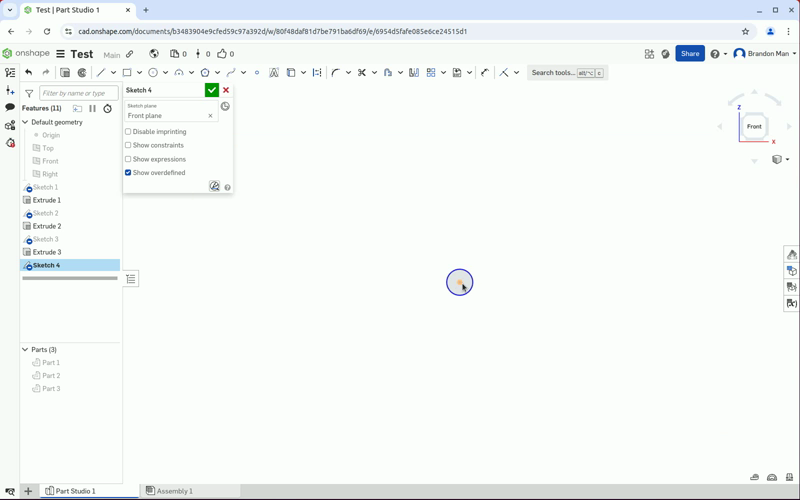
scroll(6)
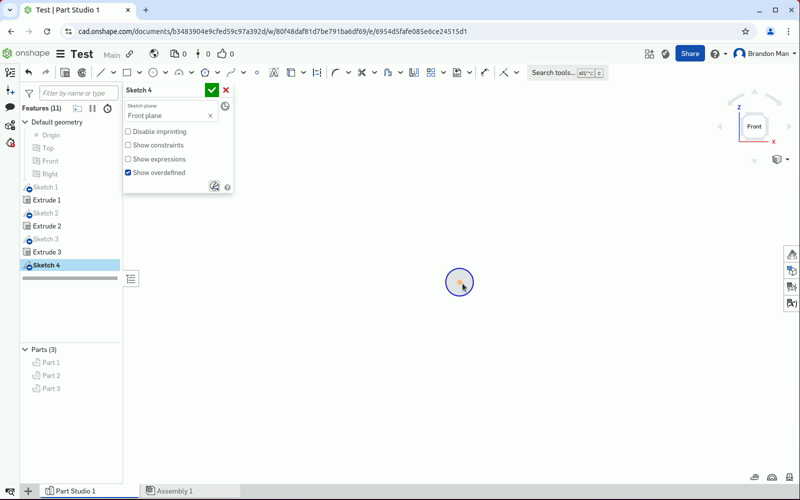
scroll(6)
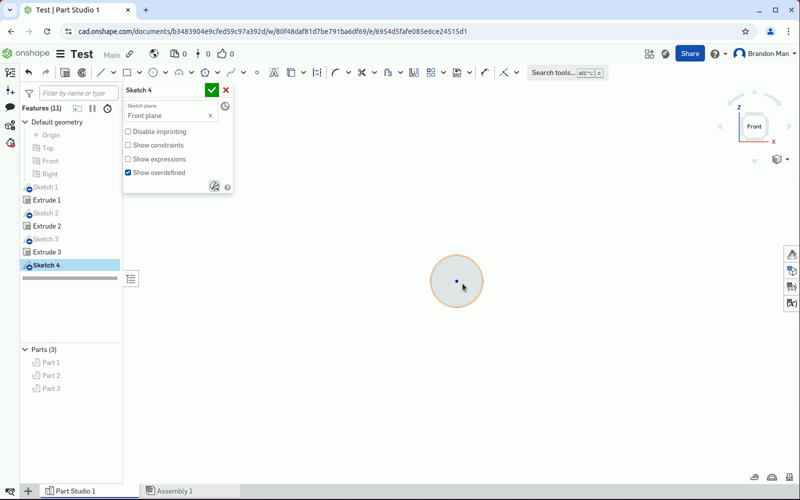
scroll(6)
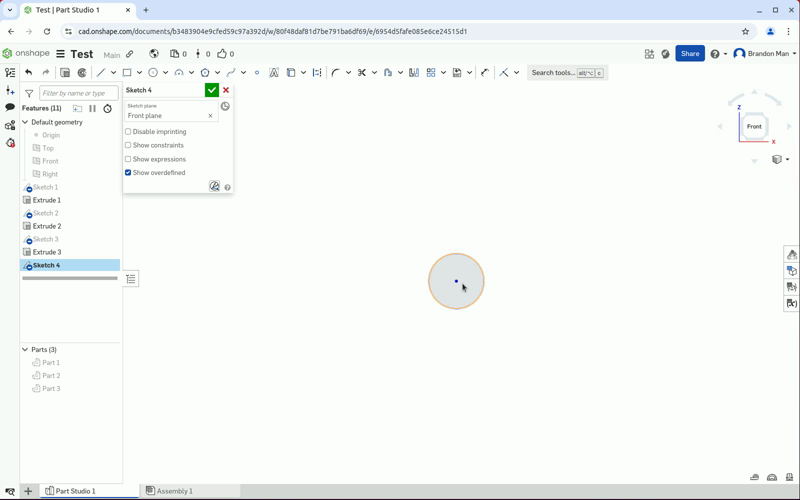
scroll(6)
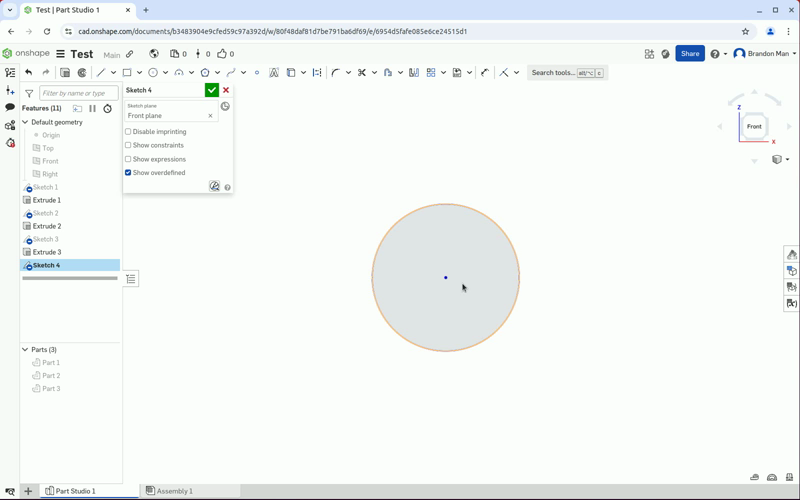
click(462, 283)
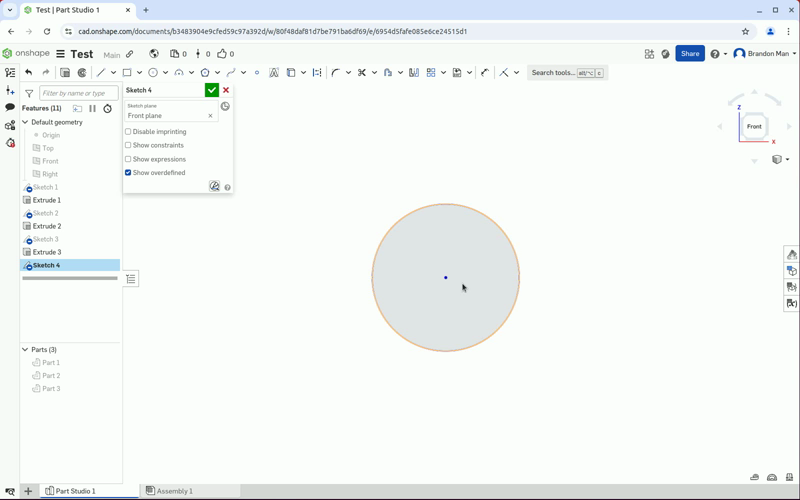
scroll(-6)
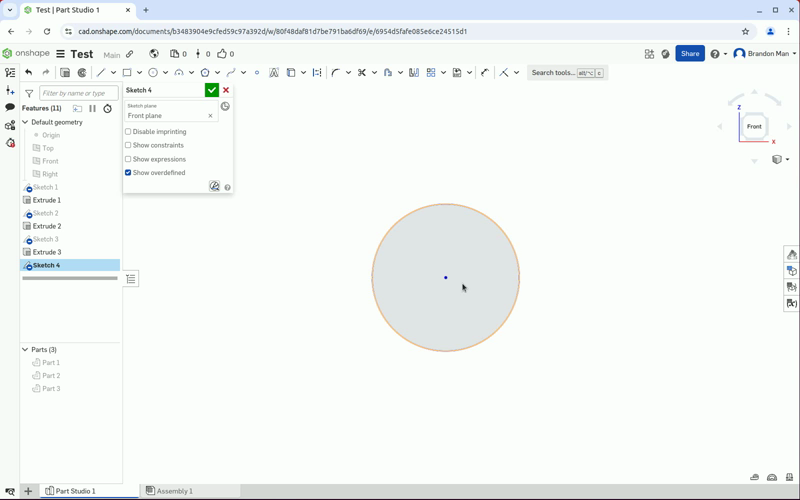
scroll(-6)
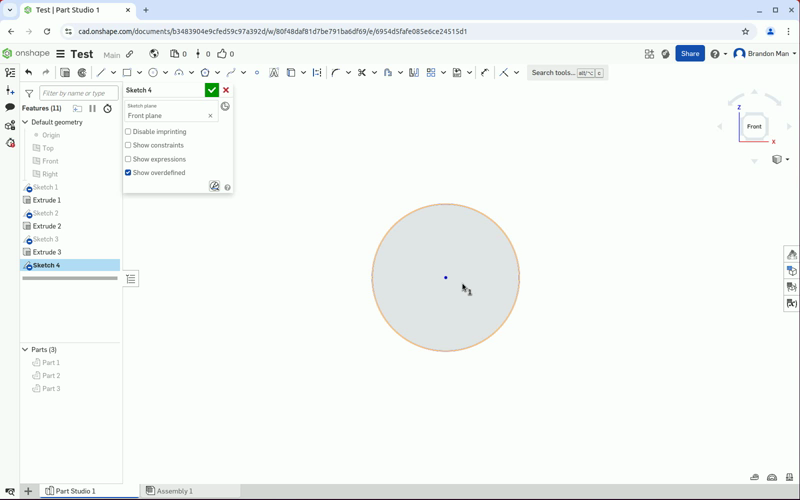
scroll(-6)
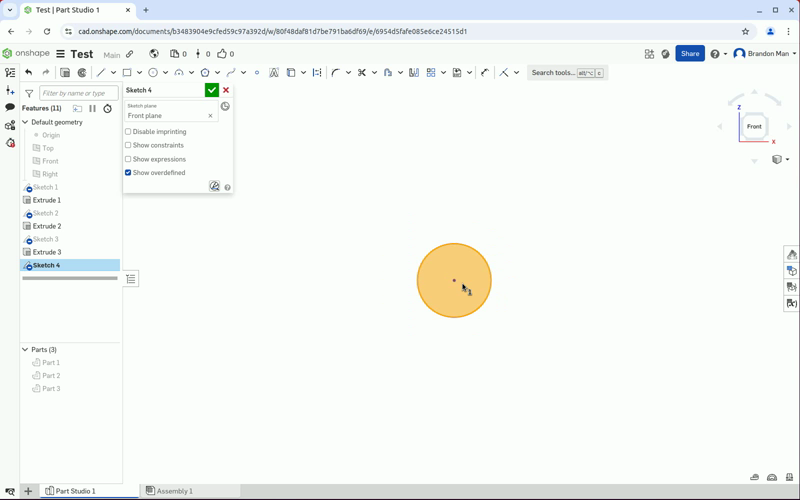
scroll(-6)
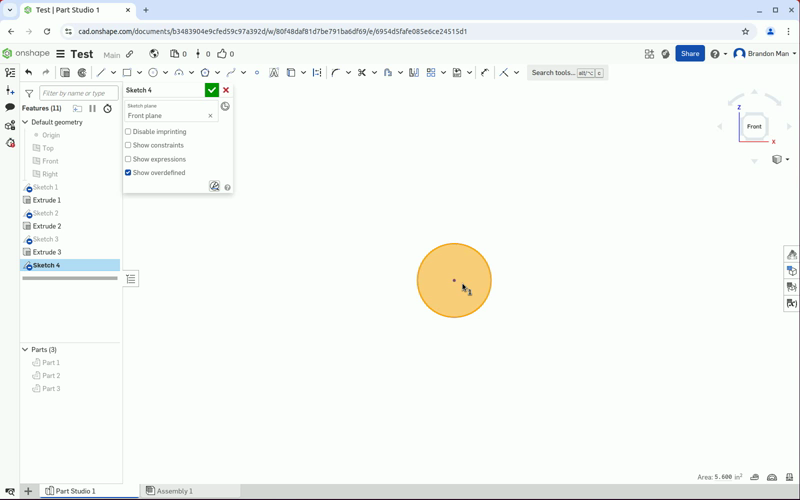
scroll(-6)
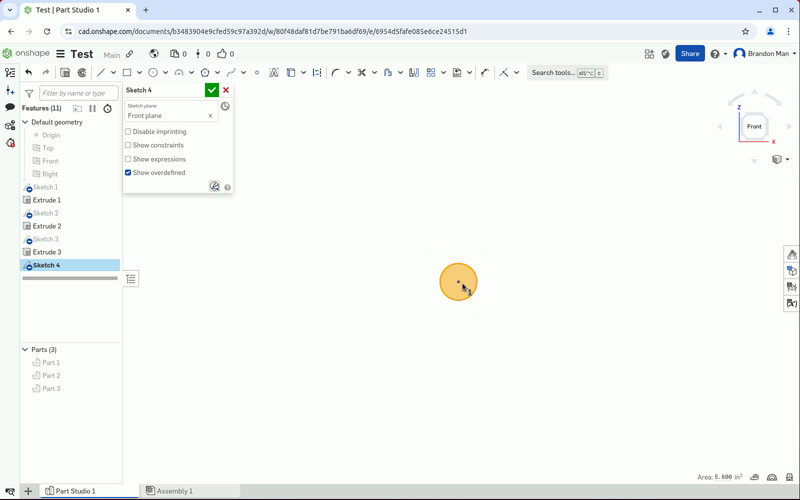
scroll(-6)
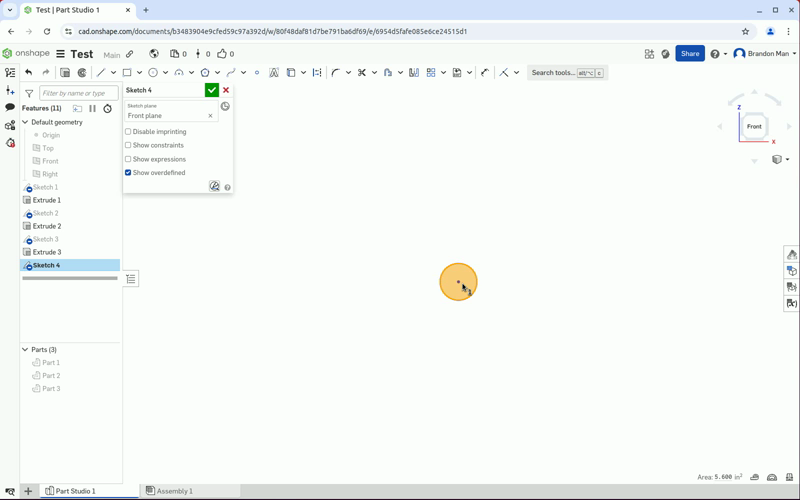
scroll(-6)
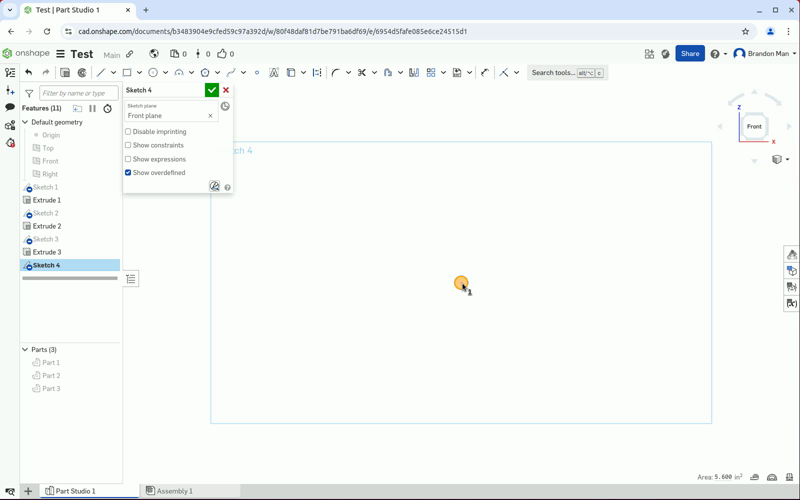
mouse_move(73, 352)
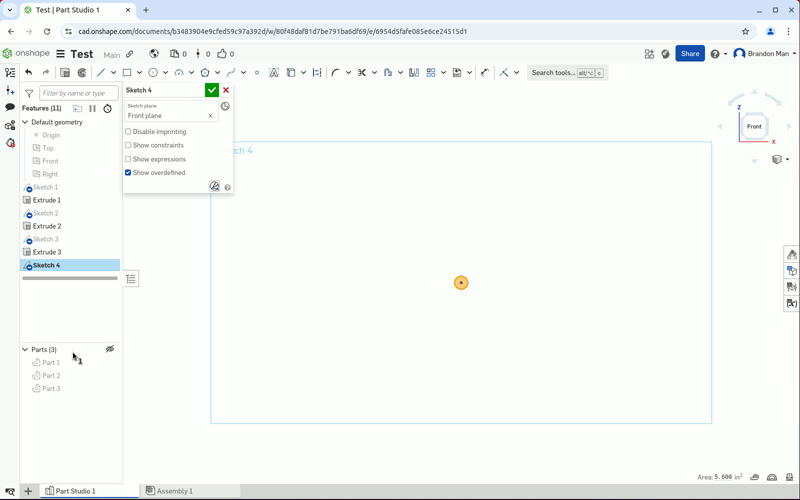
key(shift+y)
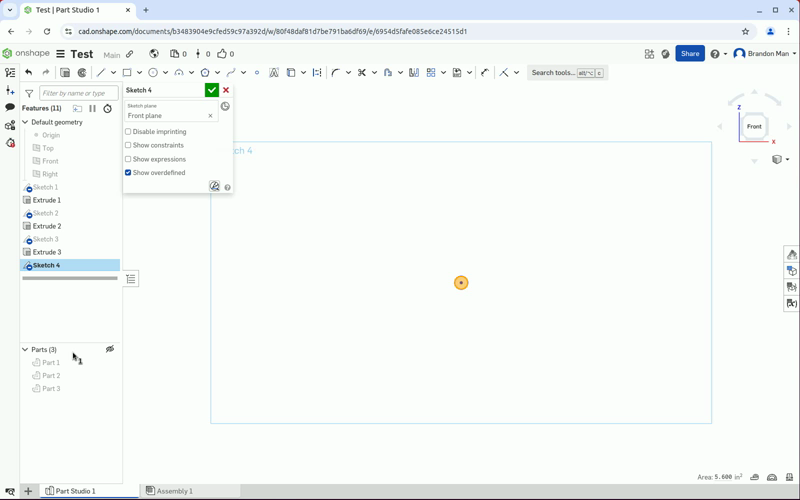
key(shift+e)
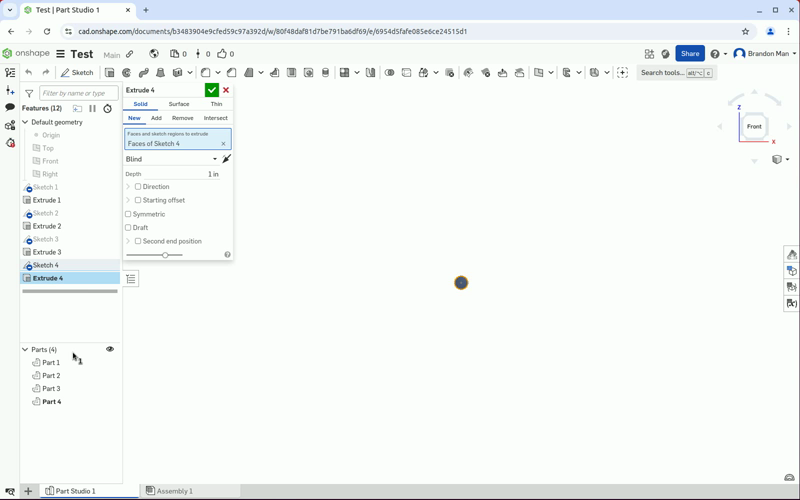
mouse_move(143, 106)
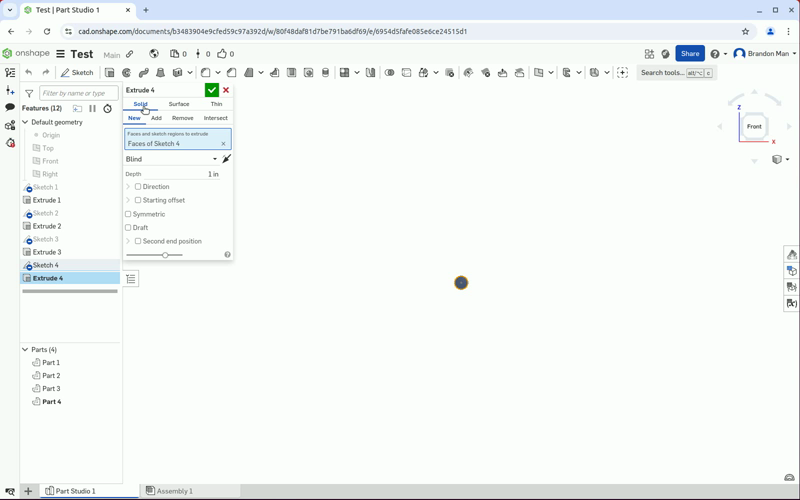
click(143, 106)
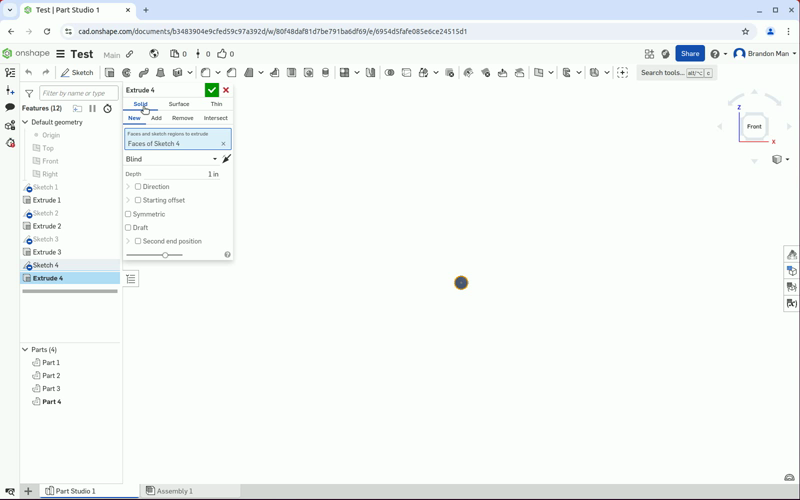
mouse_move(137, 120)
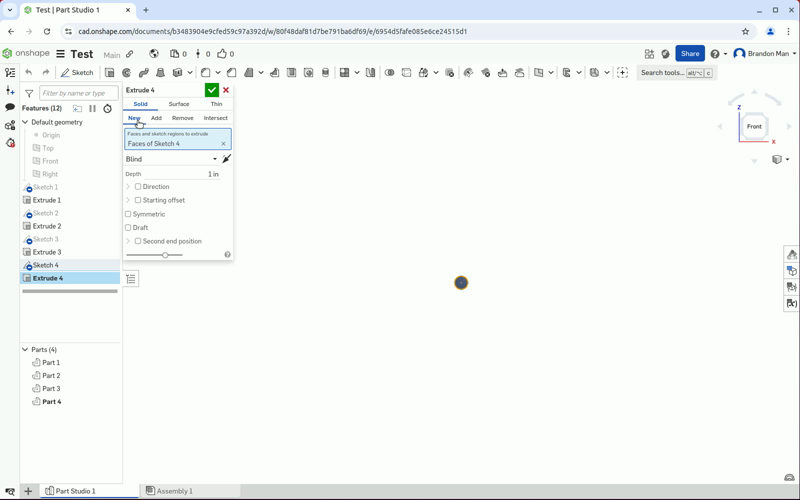
click(137, 120)
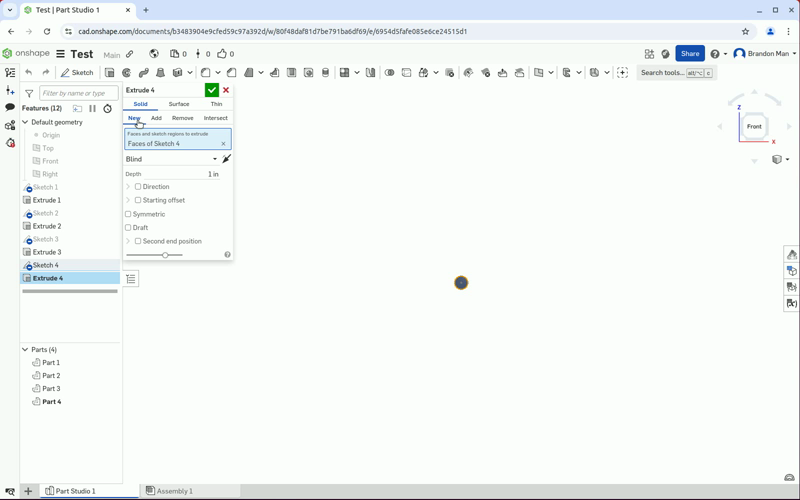
key(tab, 4)
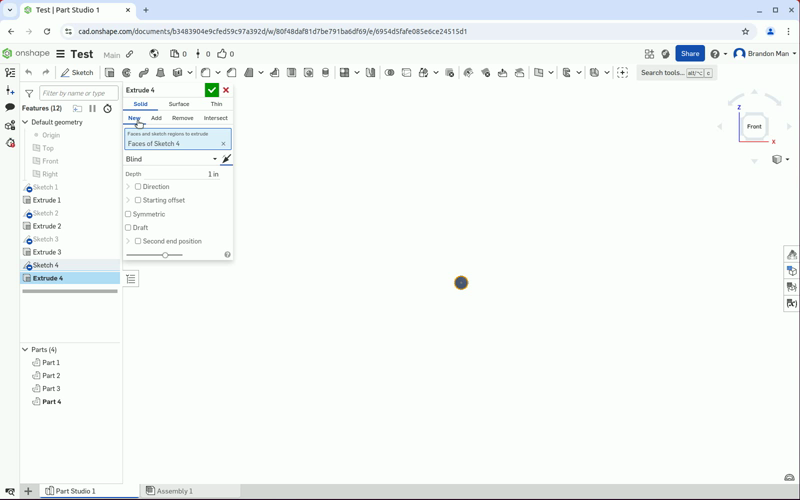
text(5.777)
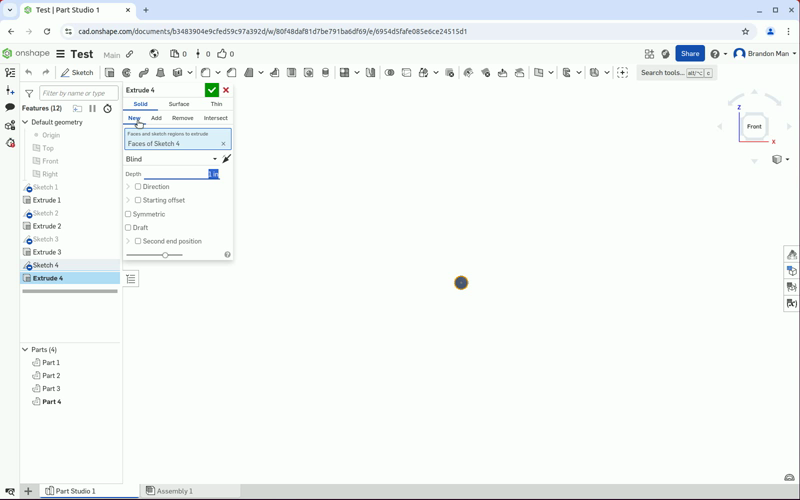
key(enter)
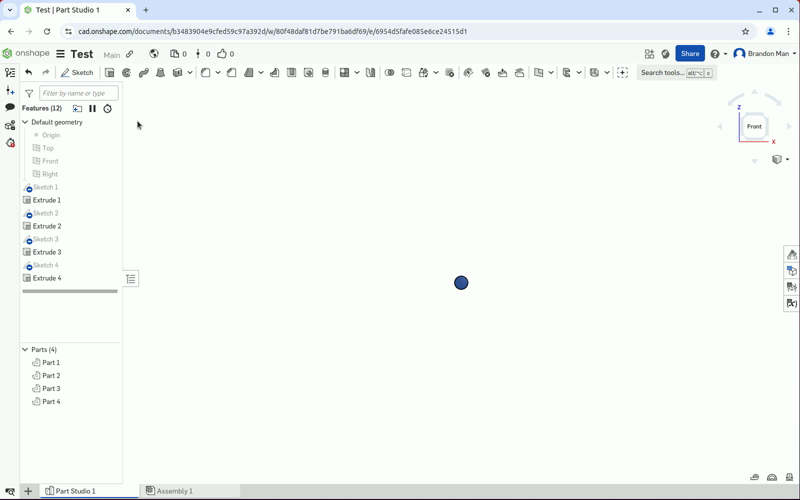
key(shift+h)
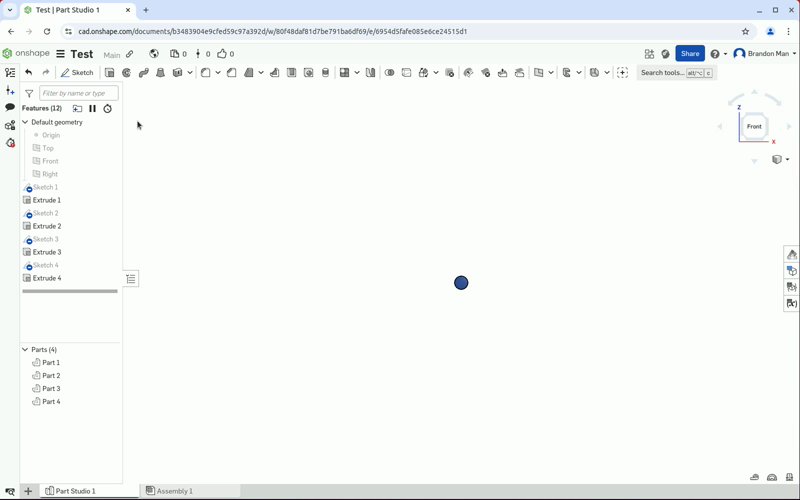
key(shift+h)
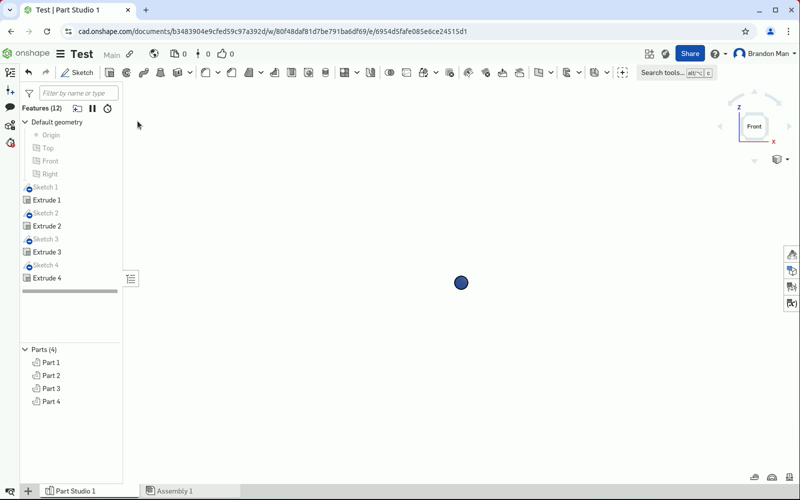
key(shift+7)
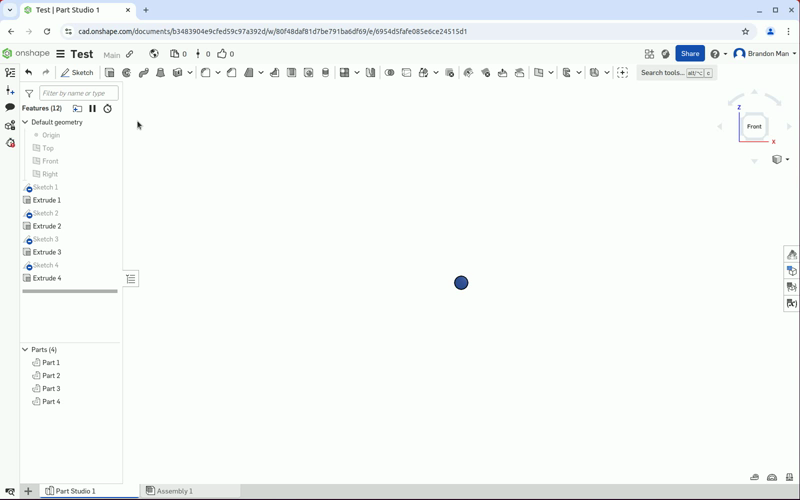
key(left, 2)
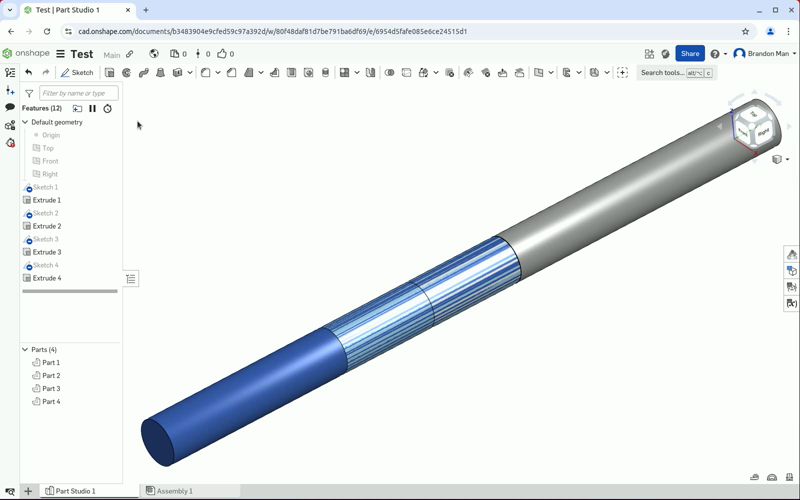
key(down, 2)
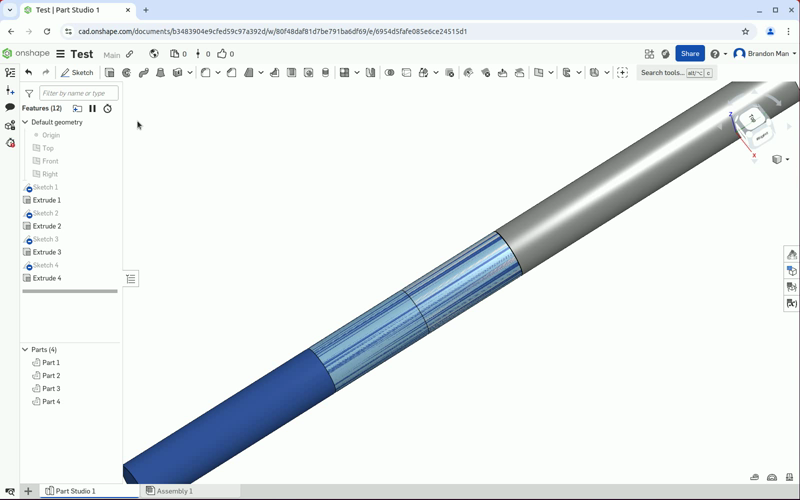
key(up, 2)
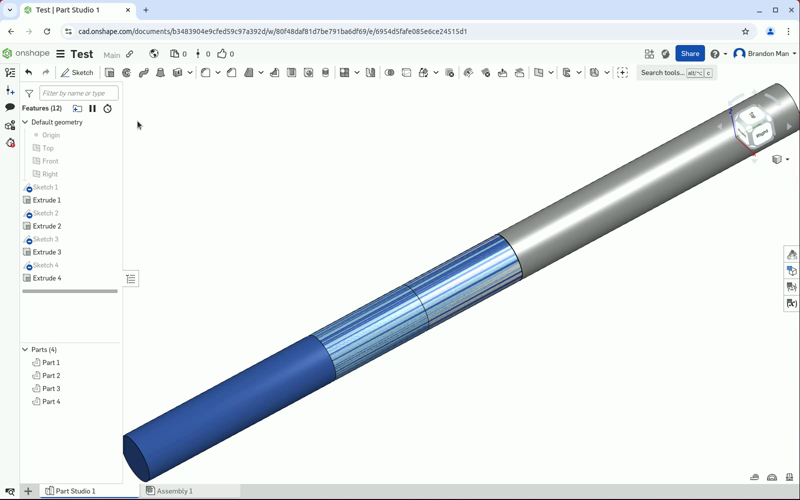
key(right, 2)
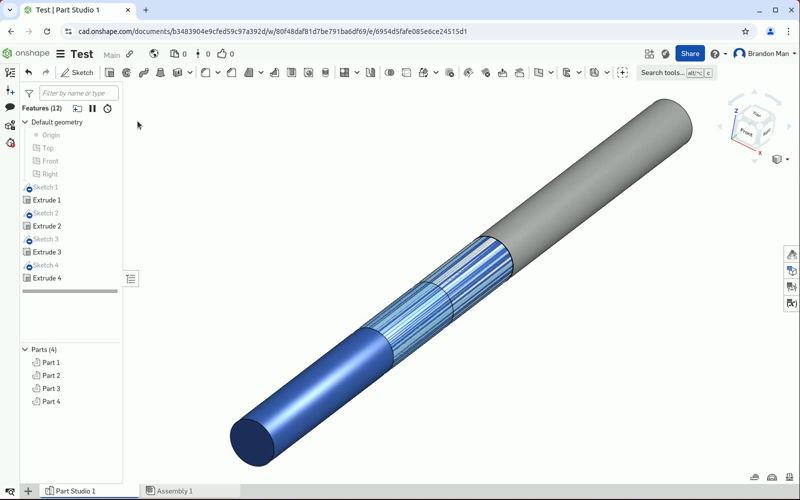
mouse_move(73, 189)
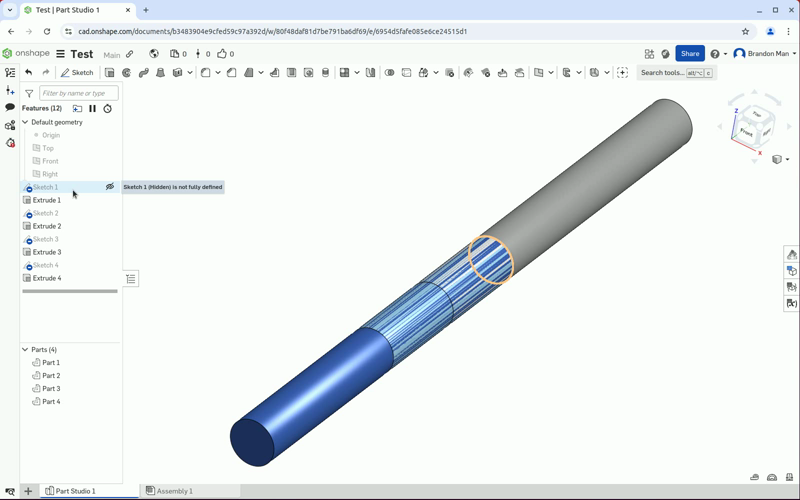
click(73, 189)